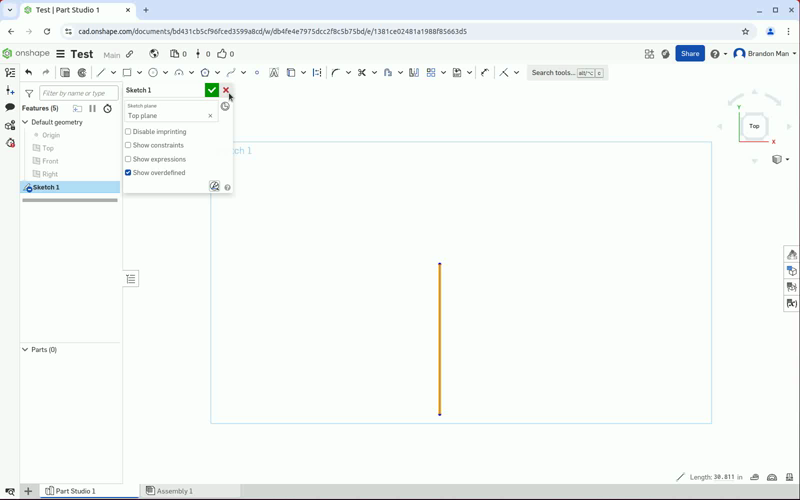
key(shift+h)
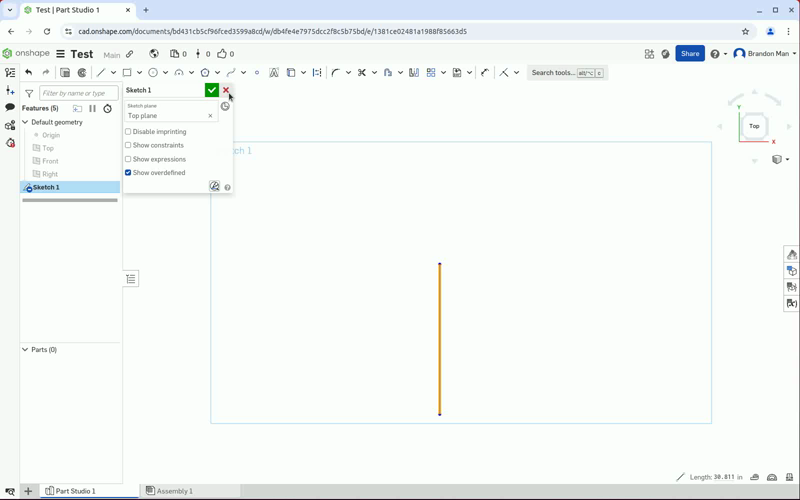
key(shift+s)
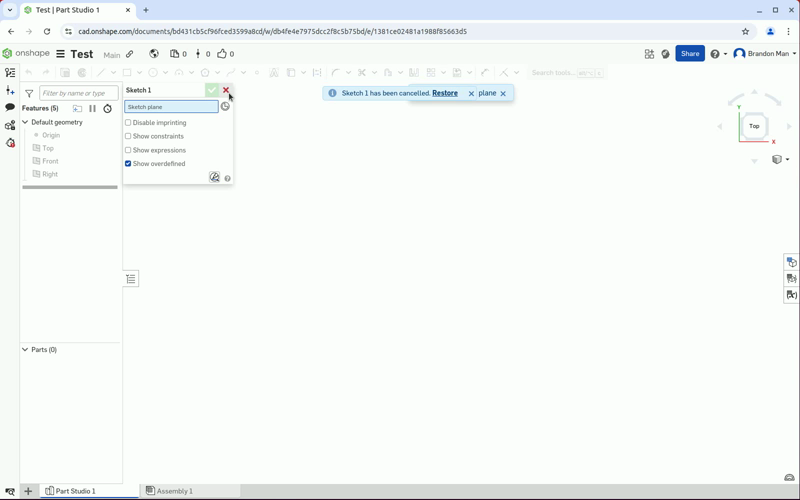
mouse_move(73, 150)
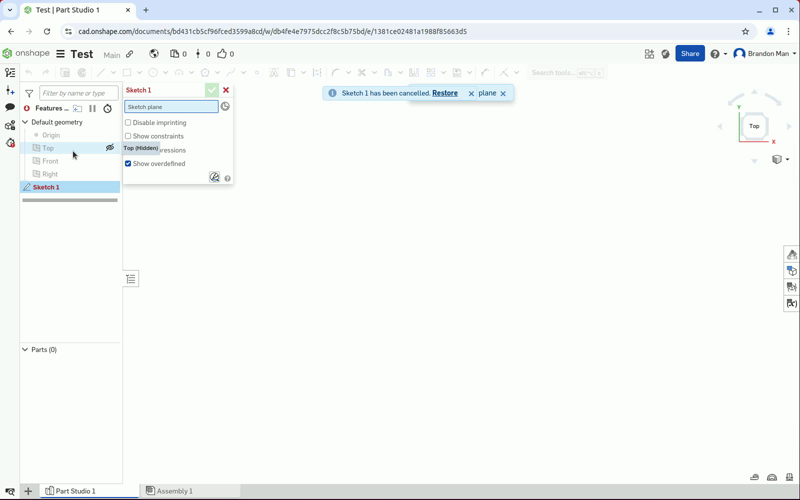
click(73, 150)
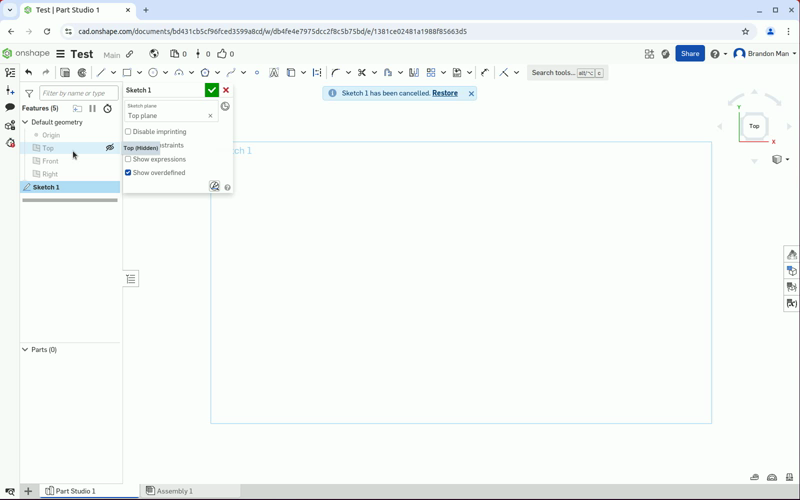
mouse_move(73, 352)
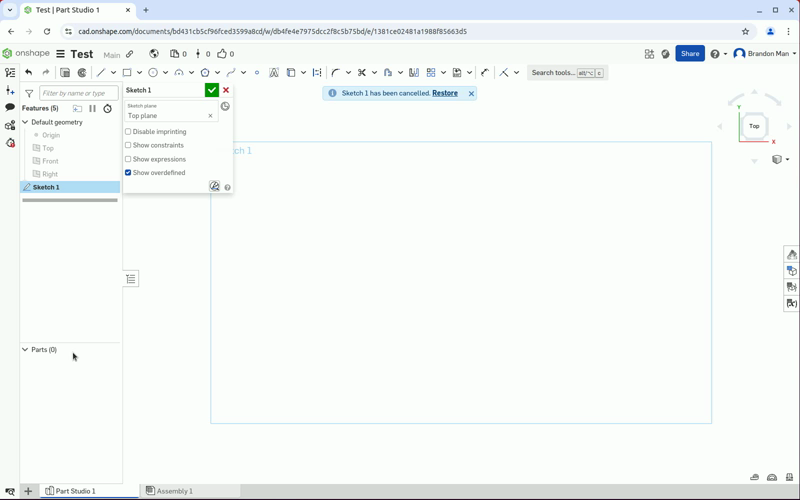
key(y)
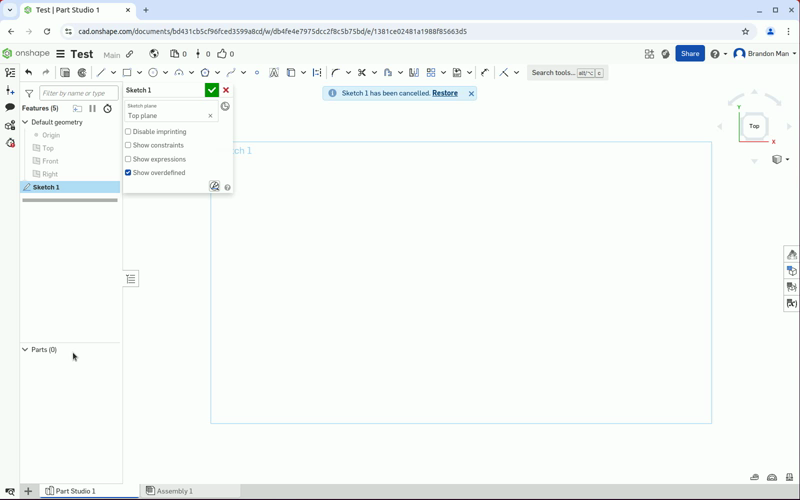
key(a)
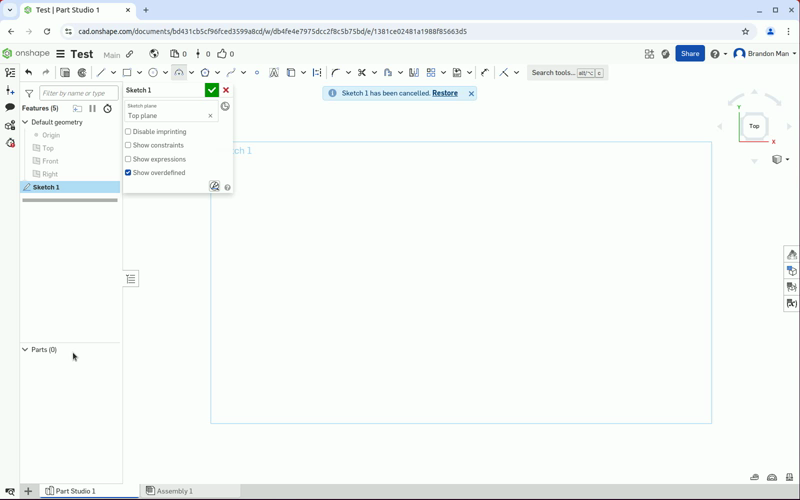
key_down(shift)
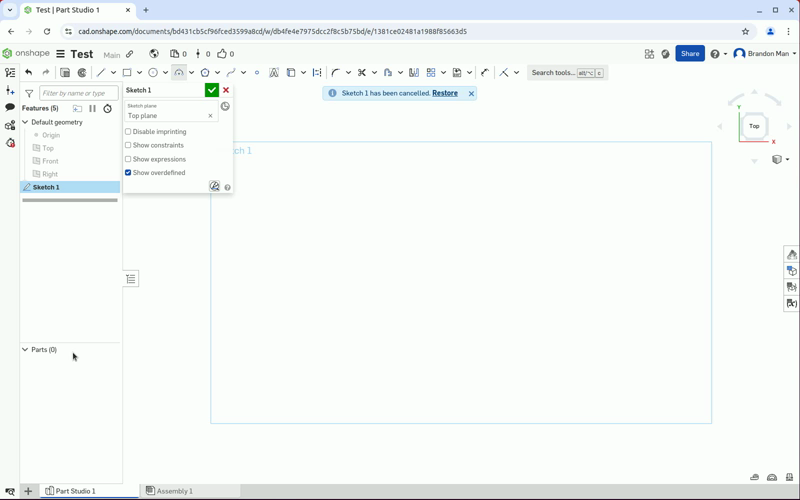
mouse_move(348, 343)
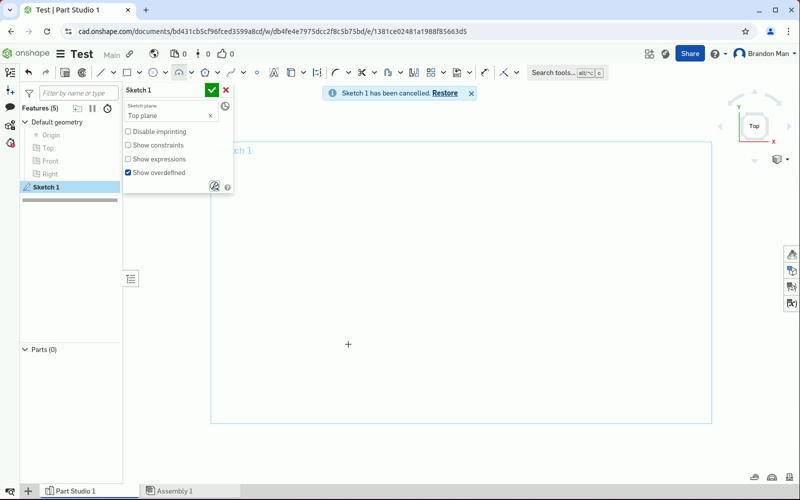
click(348, 343)
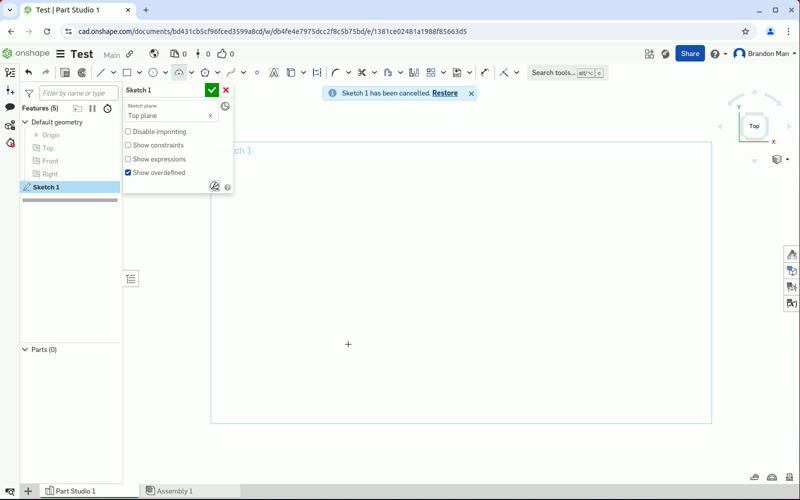
key_up(shift)
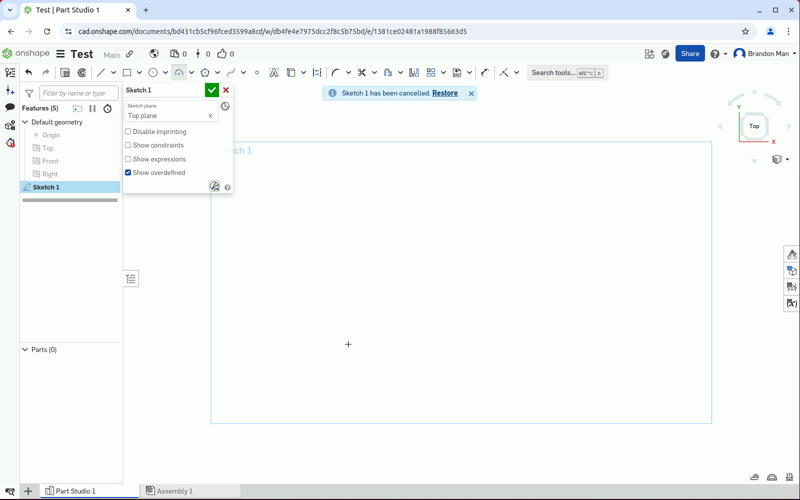
key_down(shift)
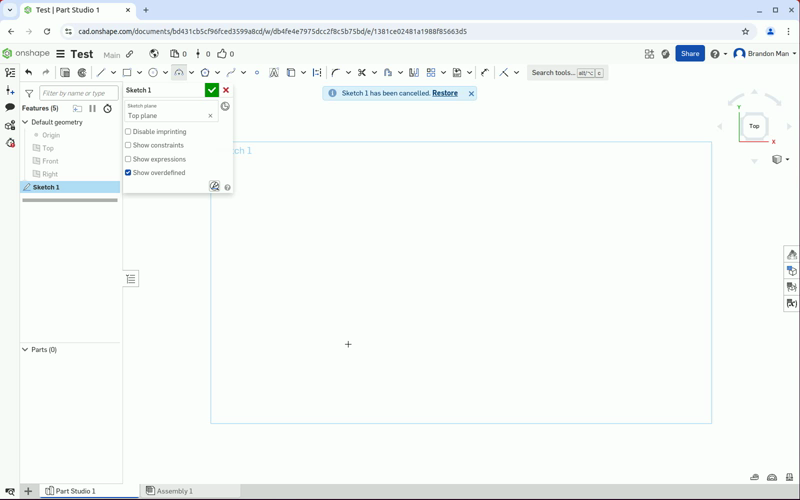
mouse_move(362, 357)
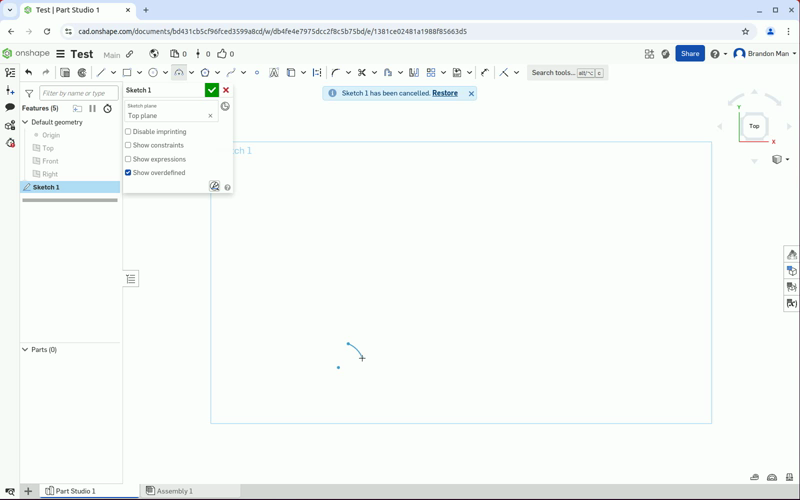
click(362, 357)
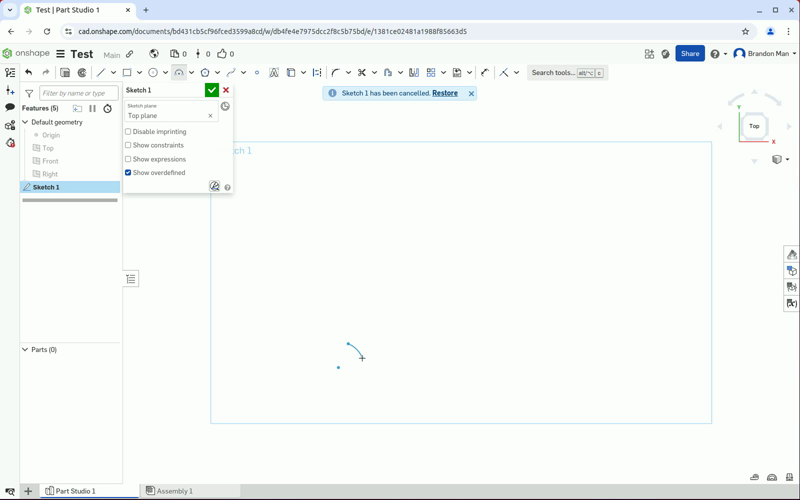
mouse_move(352, 353)
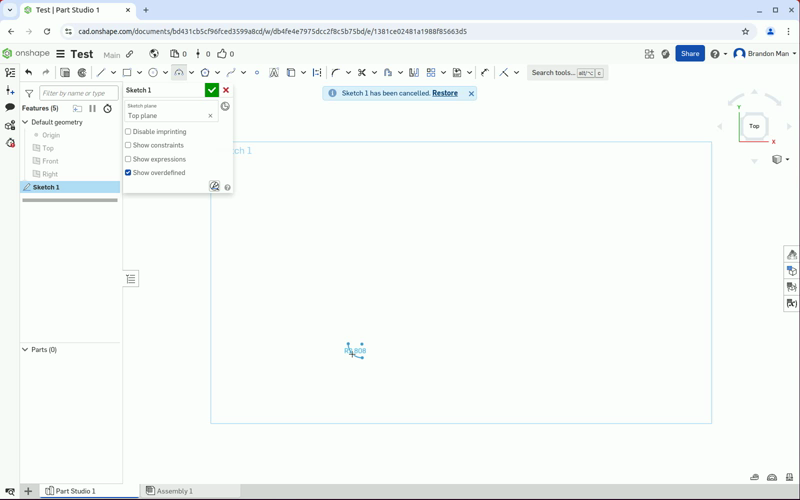
click(352, 353)
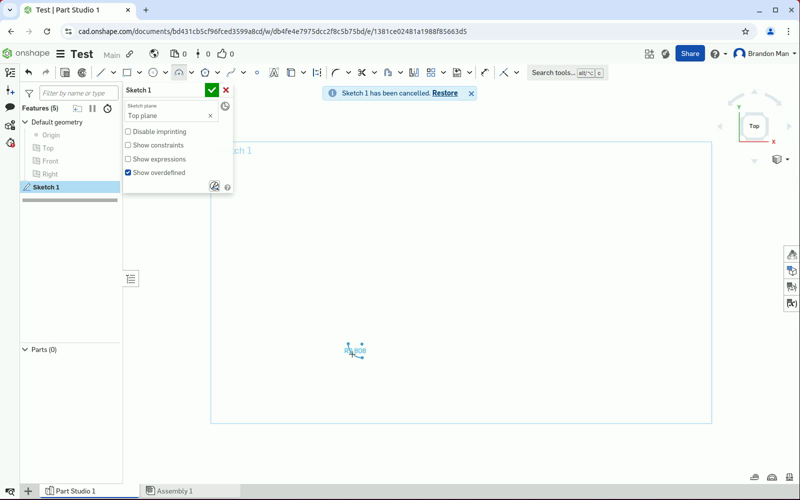
key_up(shift)
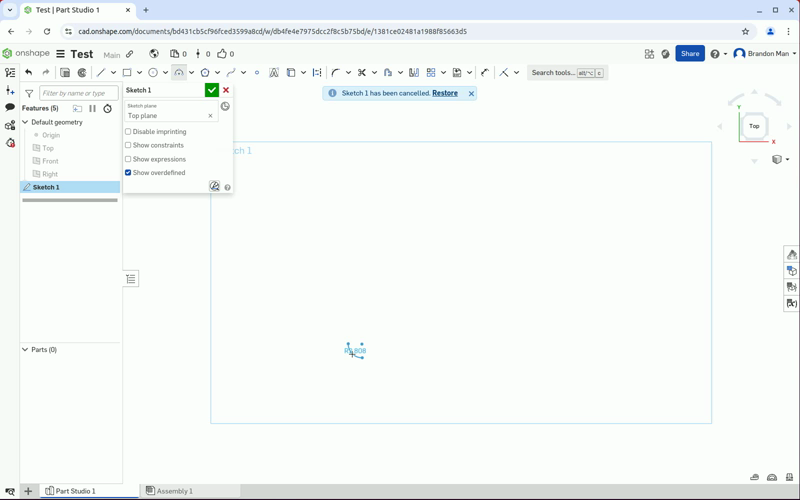
key(esc)
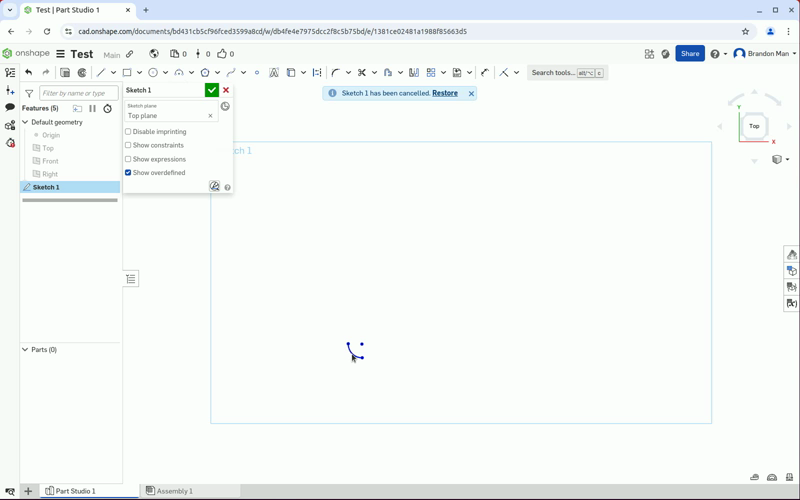
key(l)
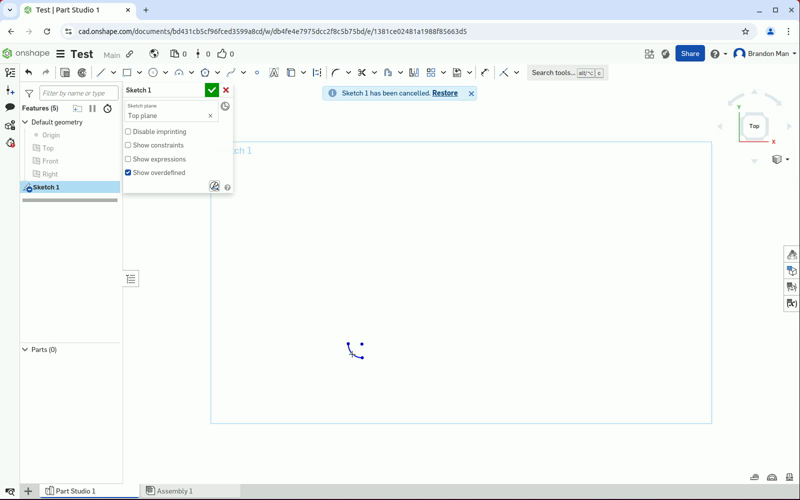
mouse_move(362, 357)
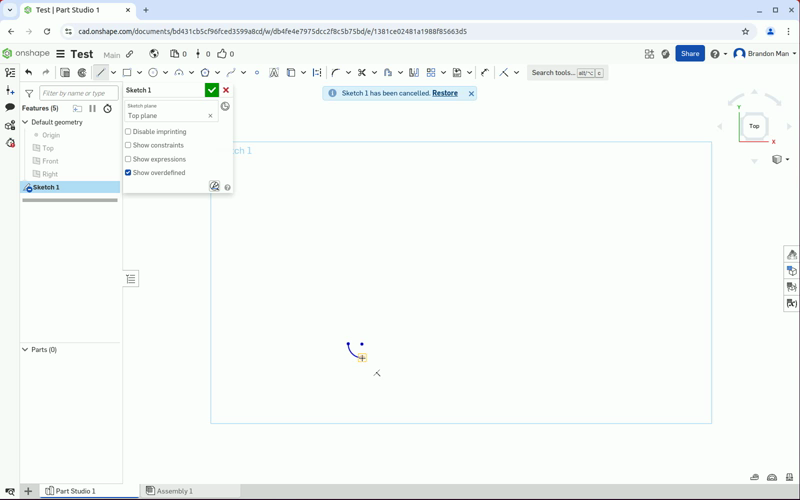
click(362, 357)
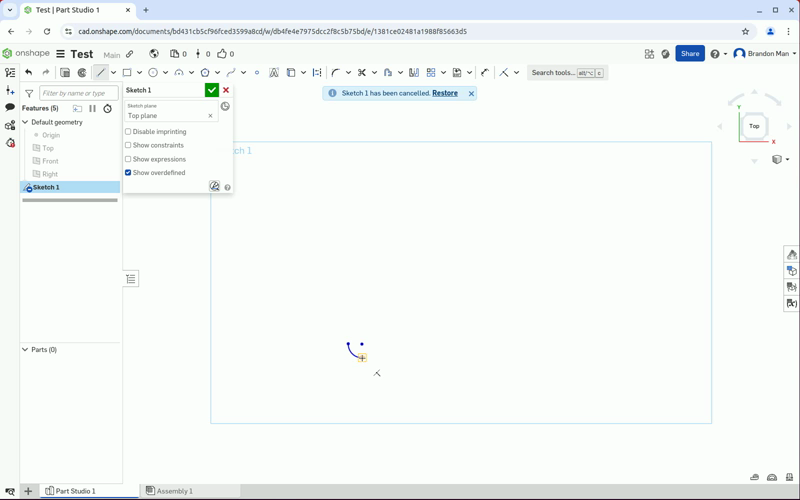
key_down(shift)
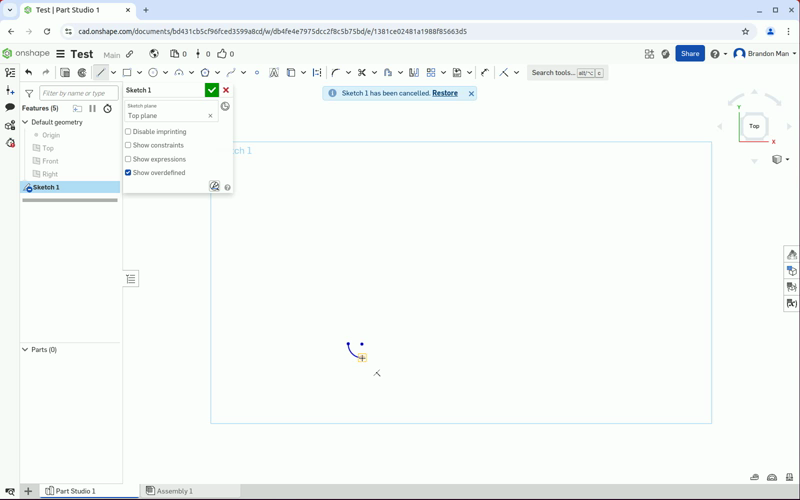
mouse_move(558, 357)
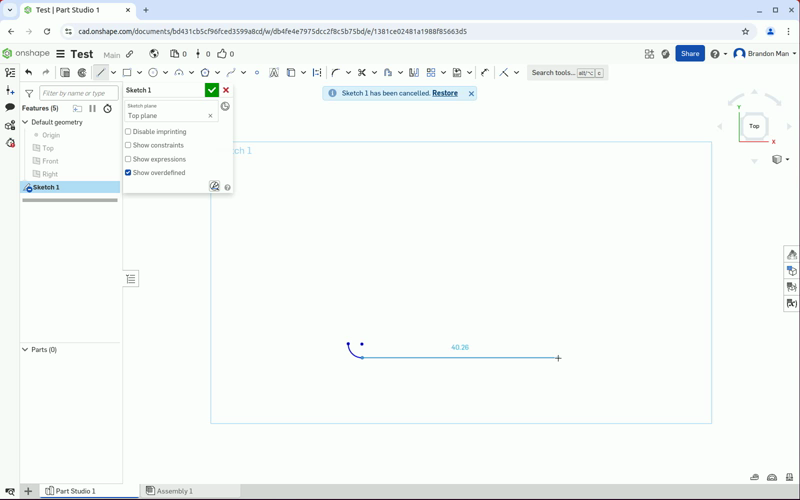
click(558, 357)
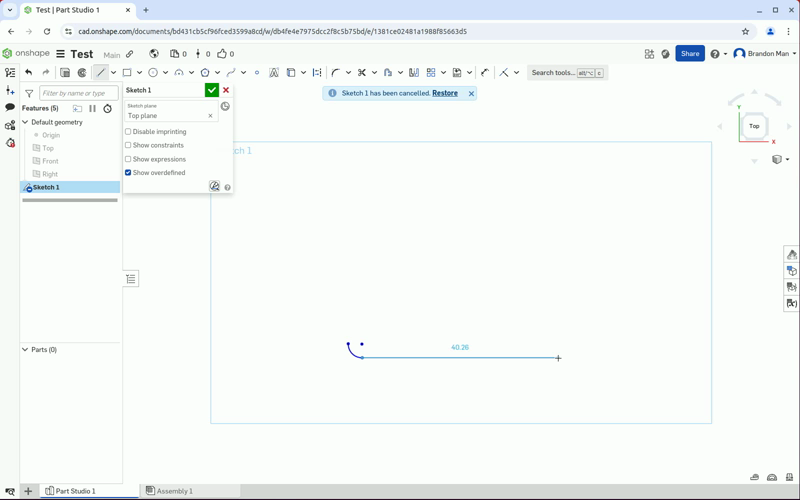
key_up(shift)
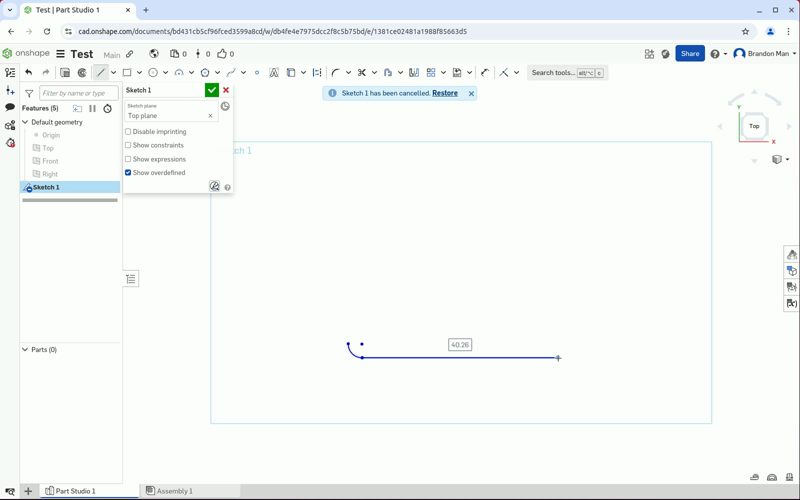
key(esc)
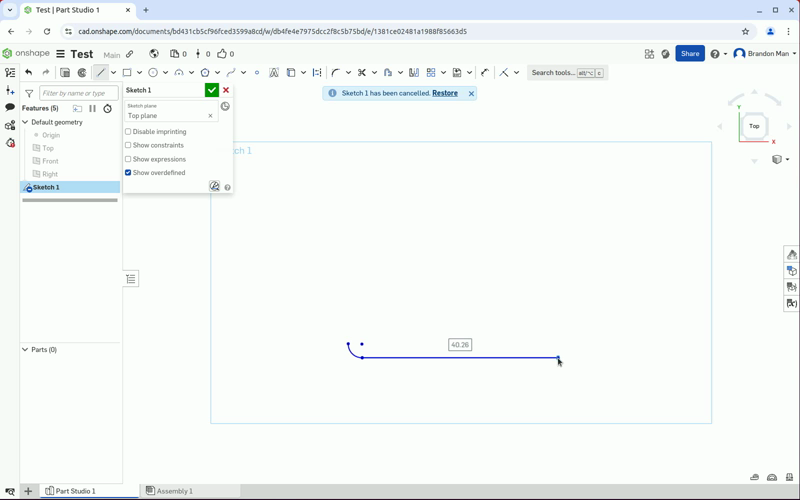
key(a)
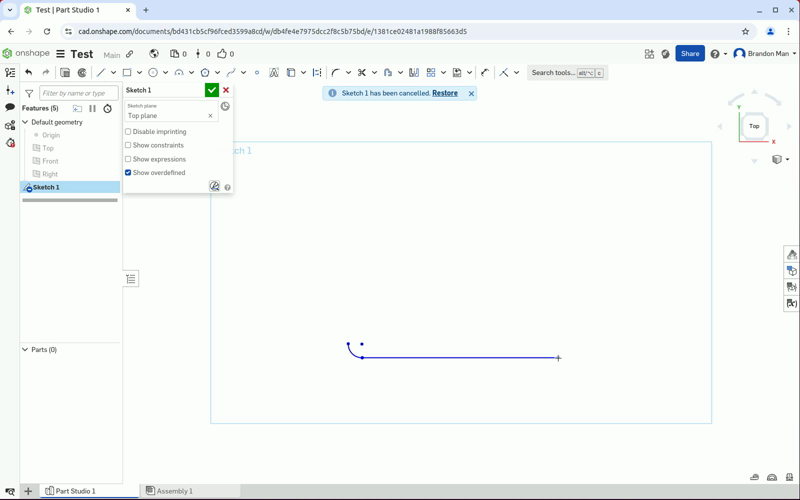
mouse_move(558, 357)
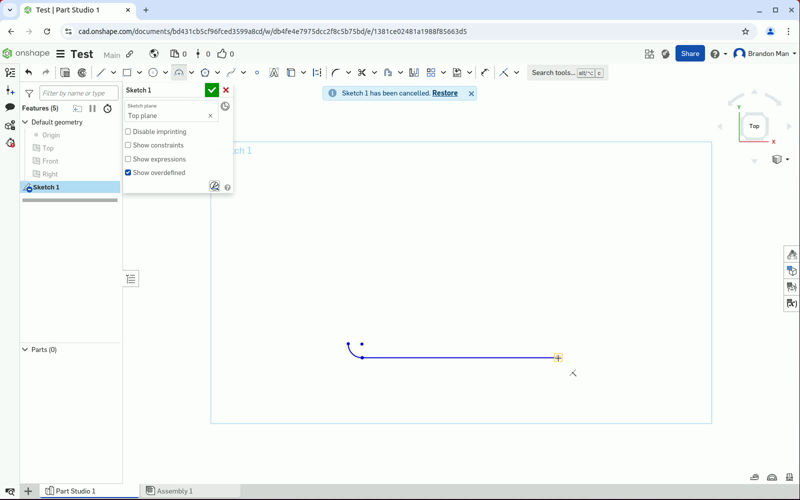
click(558, 357)
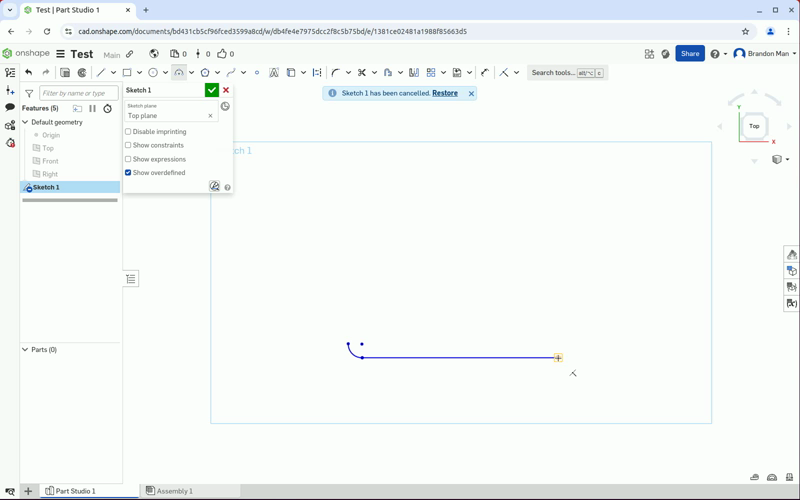
key_down(shift)
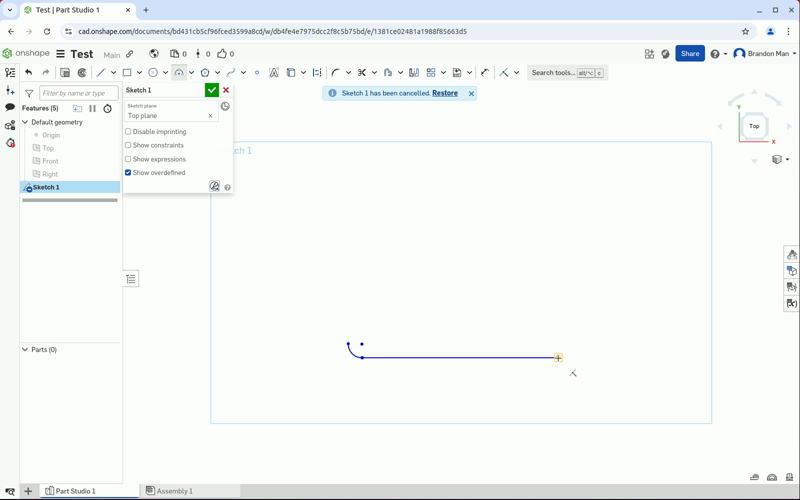
mouse_move(572, 343)
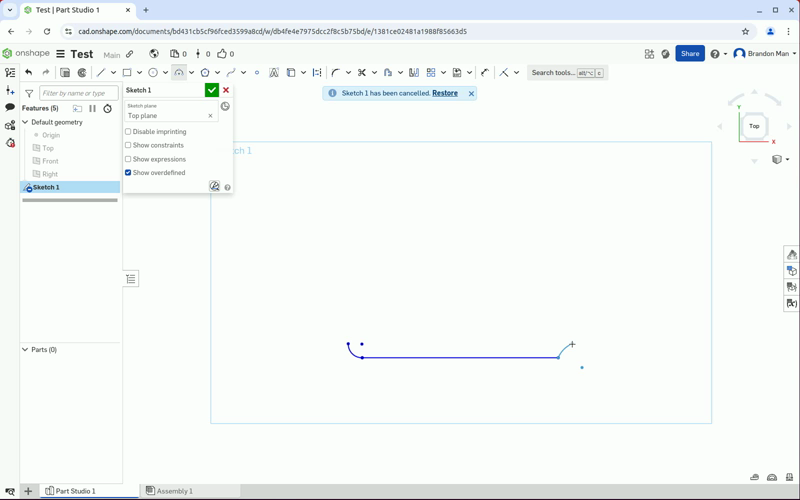
click(572, 343)
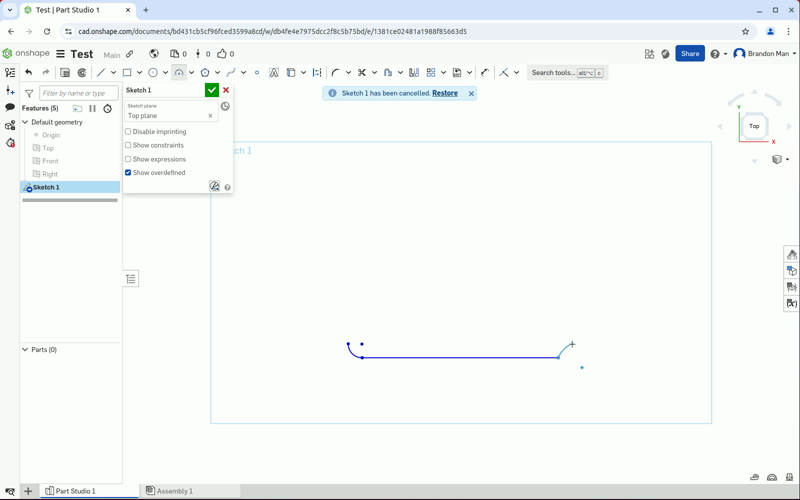
mouse_move(567, 353)
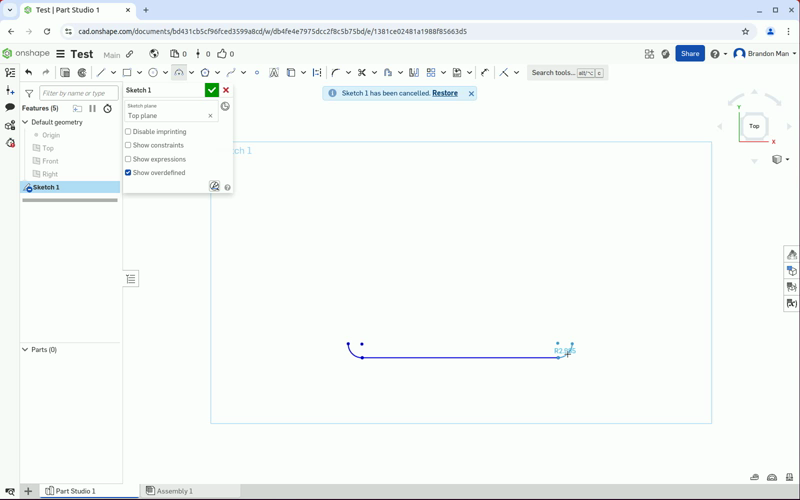
click(567, 353)
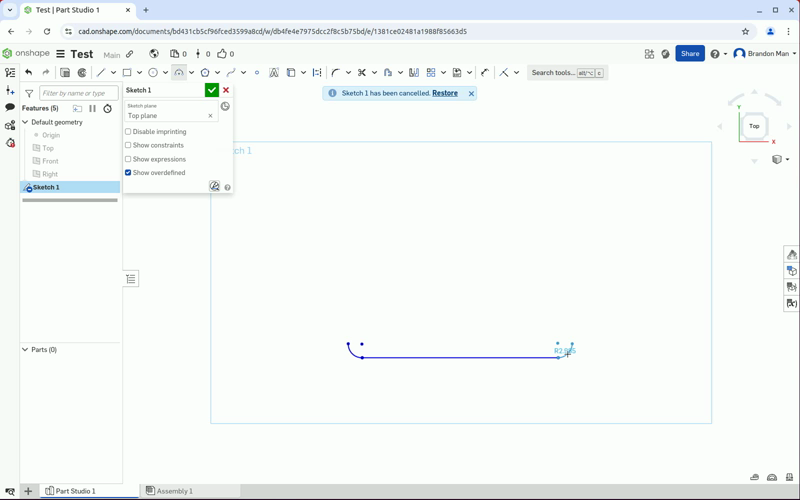
key_up(shift)
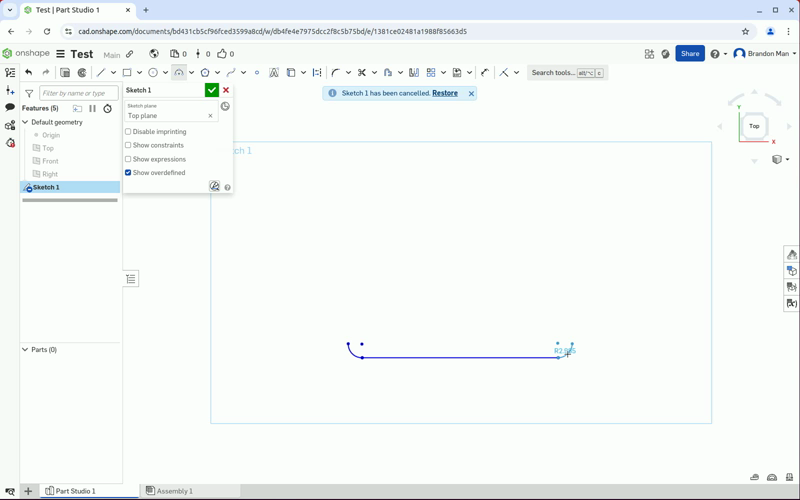
key(esc)
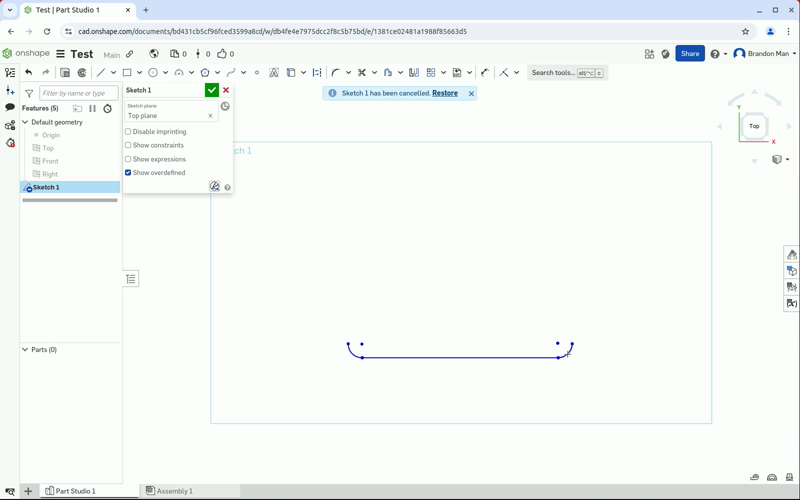
key(l)
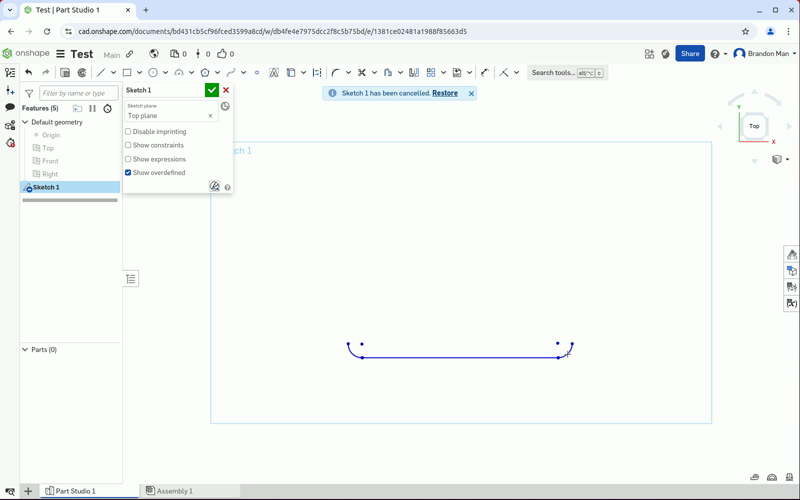
mouse_move(572, 343)
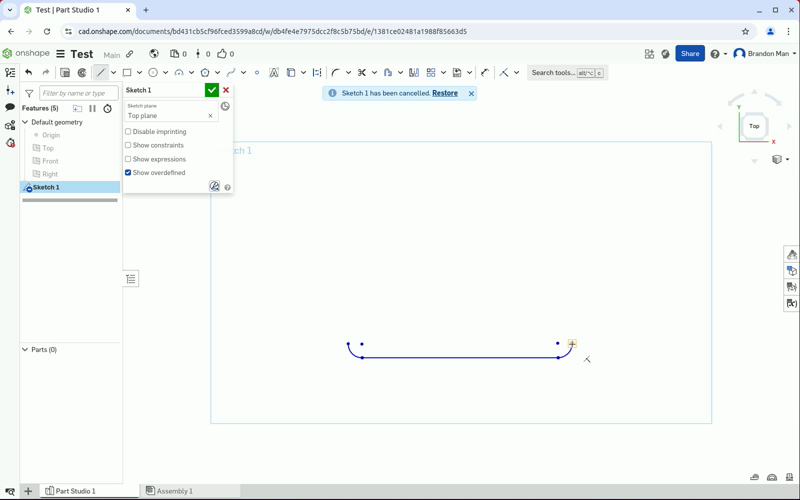
click(572, 343)
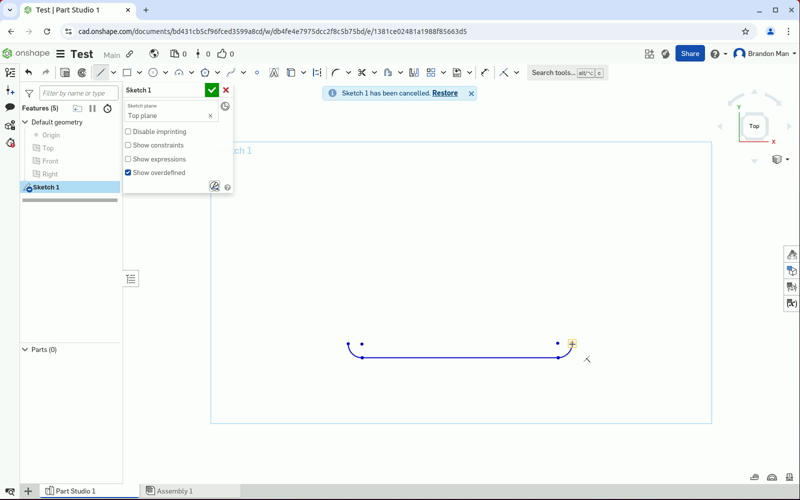
key_down(shift)
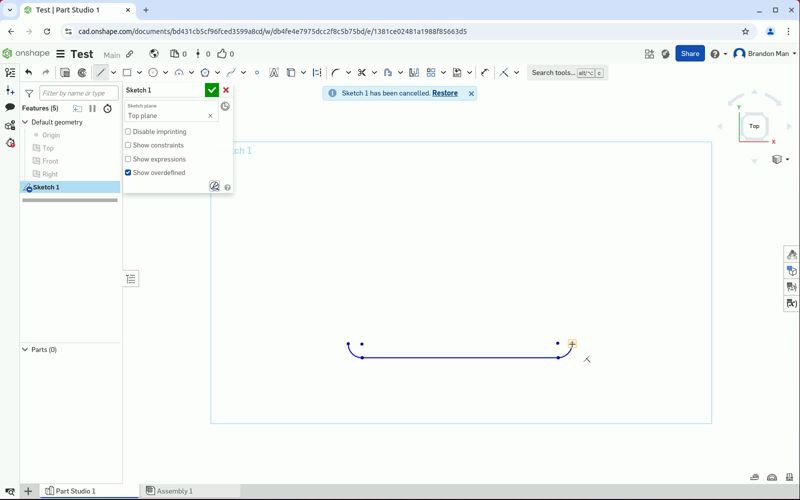
mouse_move(572, 230)
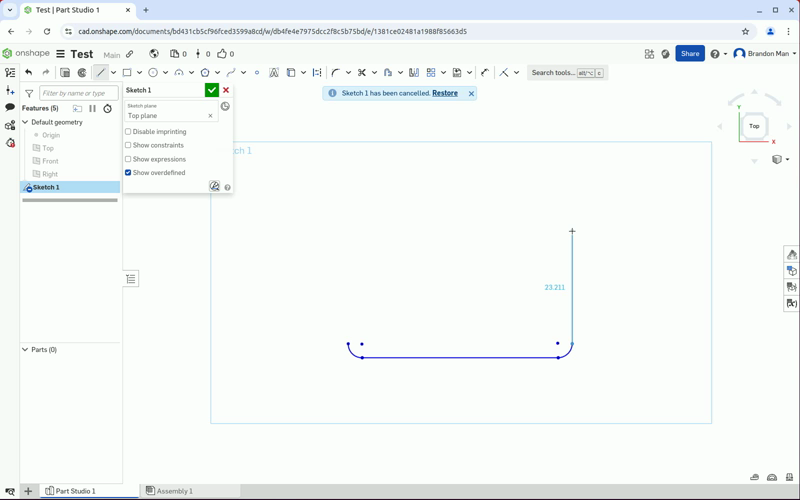
click(572, 230)
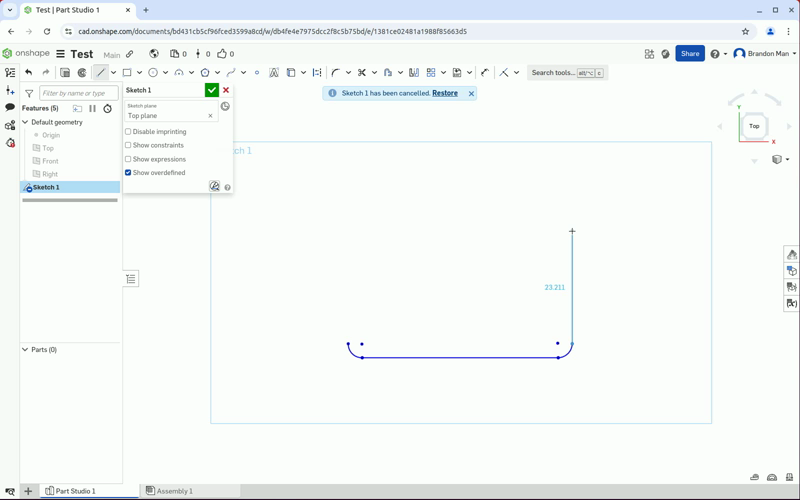
key_up(shift)
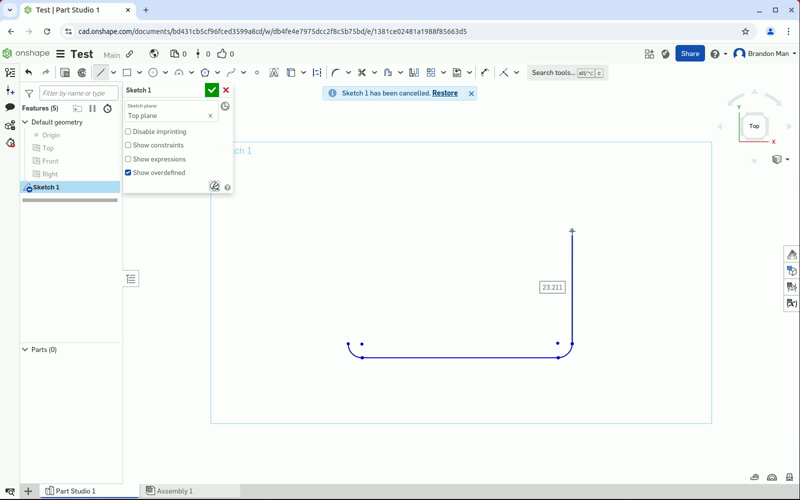
key(esc)
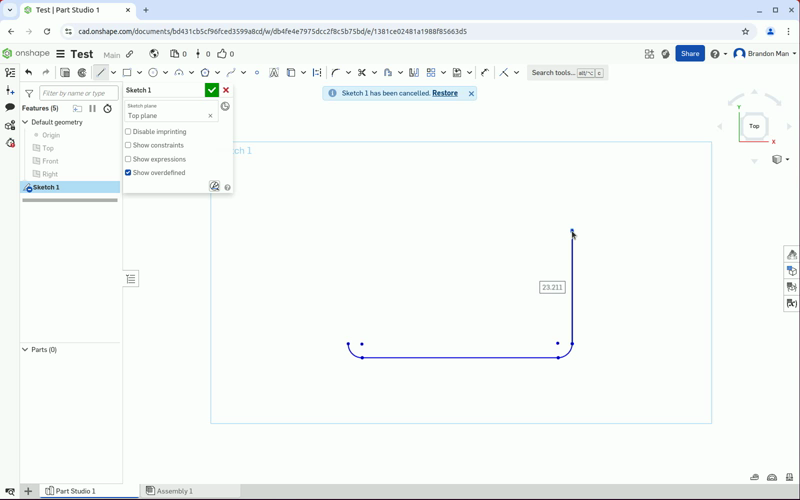
key(a)
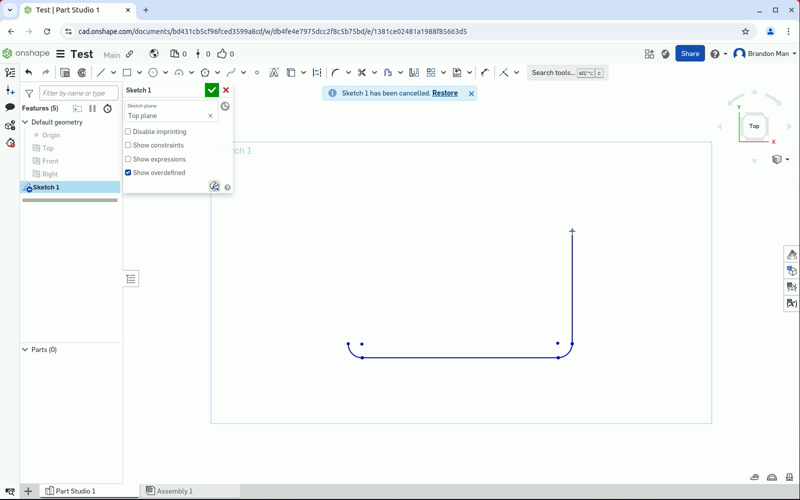
mouse_move(572, 230)
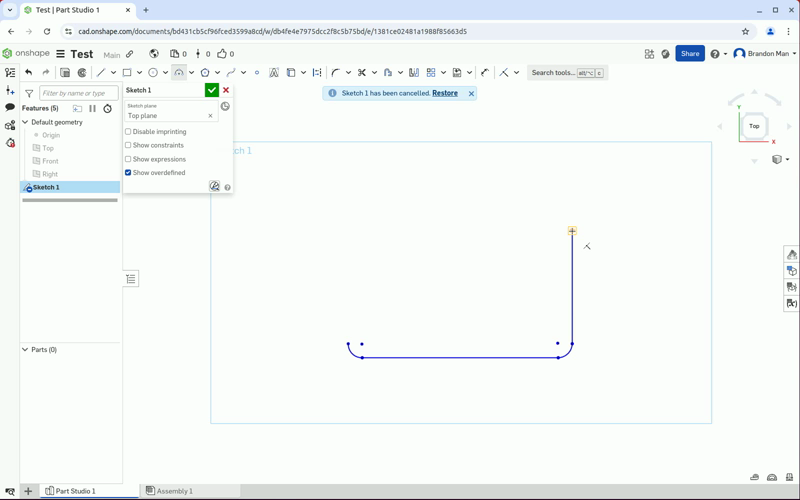
click(572, 230)
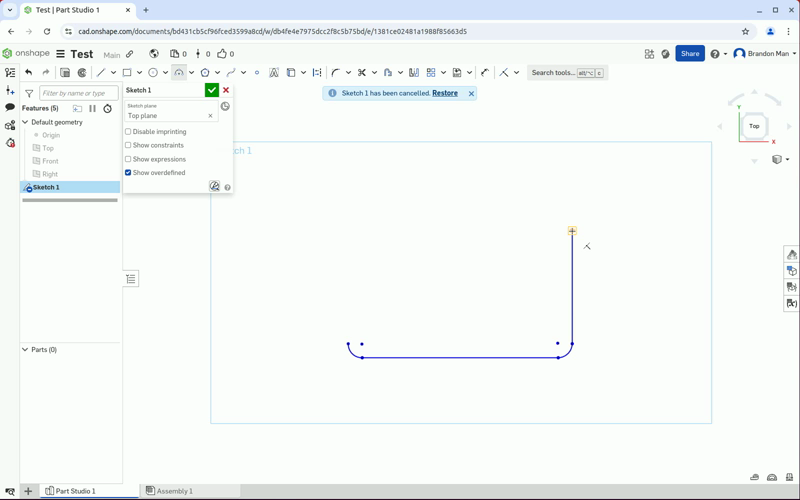
key_down(shift)
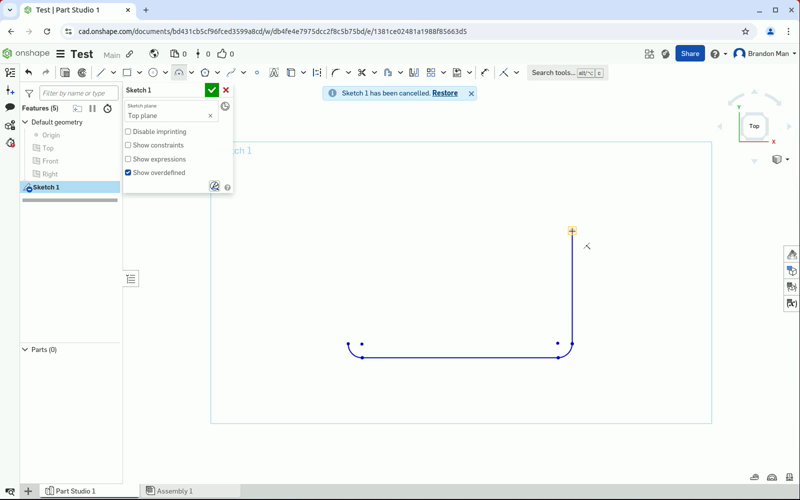
mouse_move(558, 219)
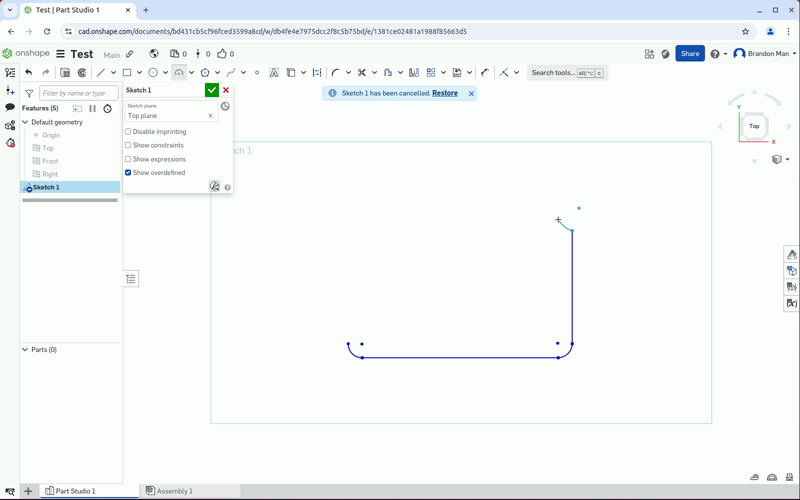
click(558, 219)
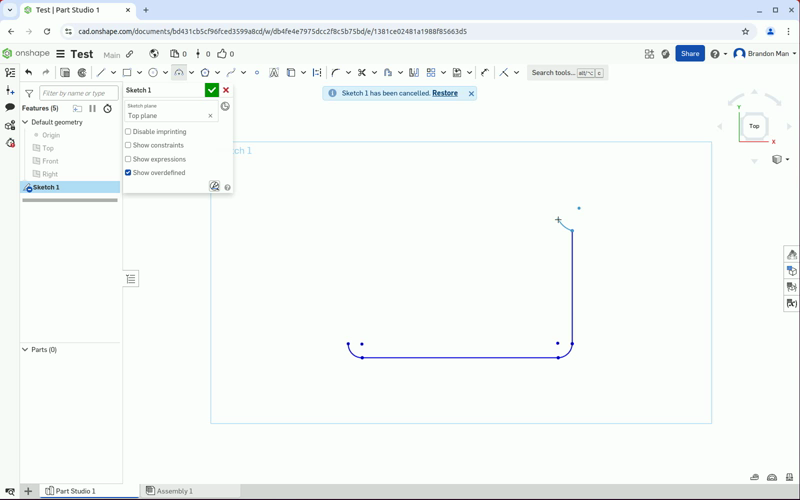
mouse_move(567, 222)
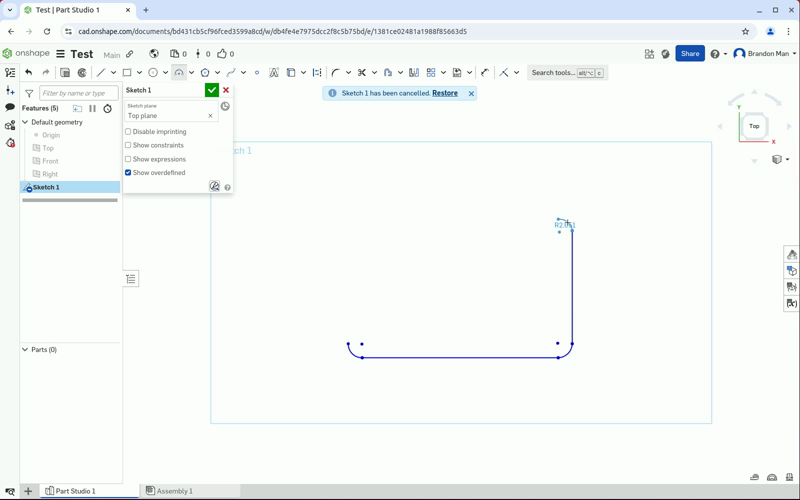
click(567, 222)
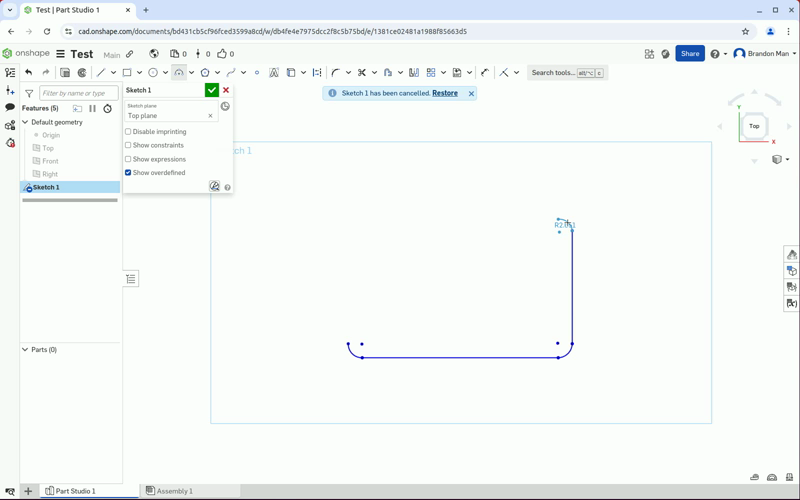
key_up(shift)
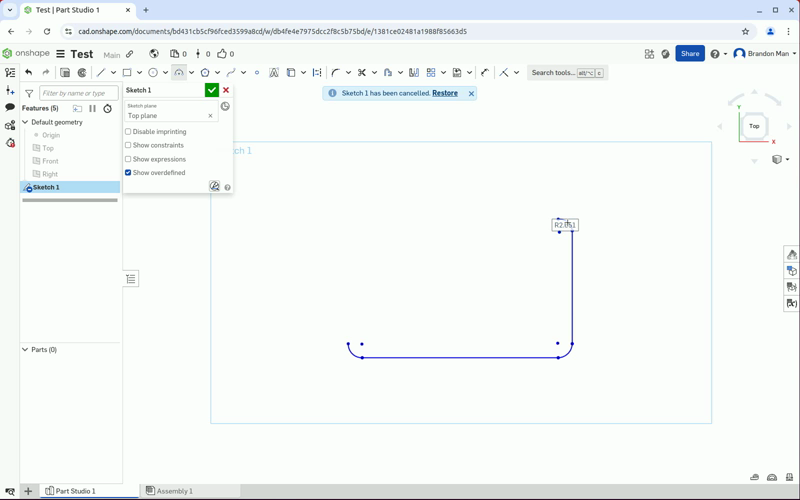
key(esc)
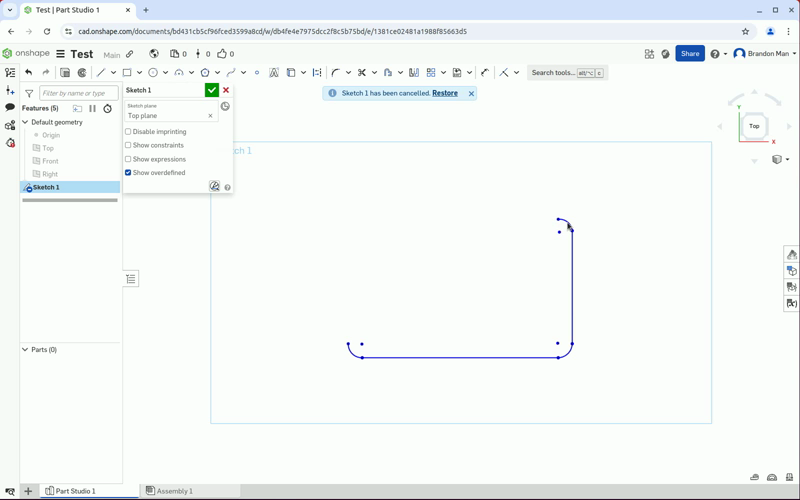
key(l)
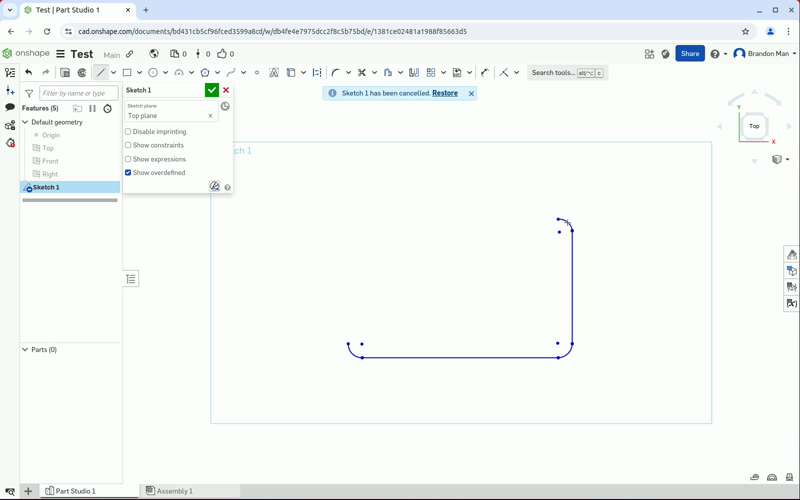
mouse_move(558, 219)
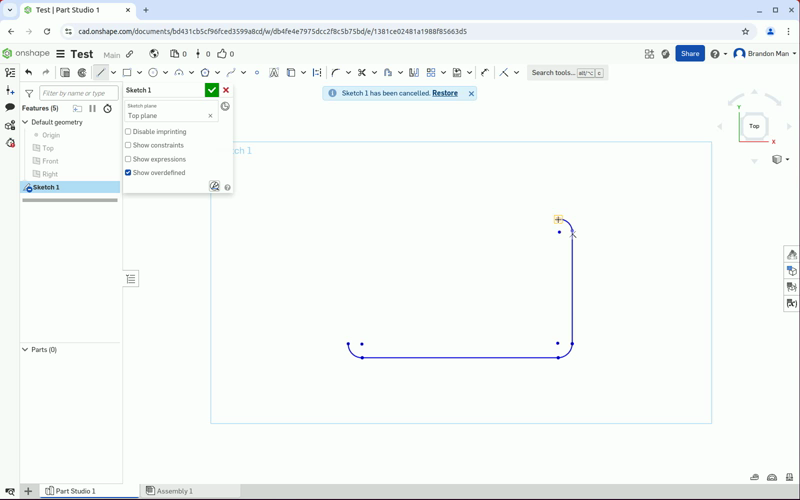
click(558, 219)
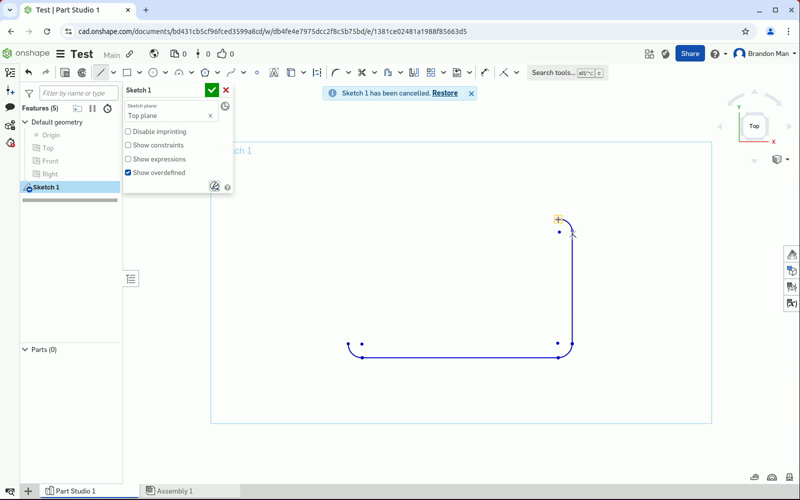
key_down(shift)
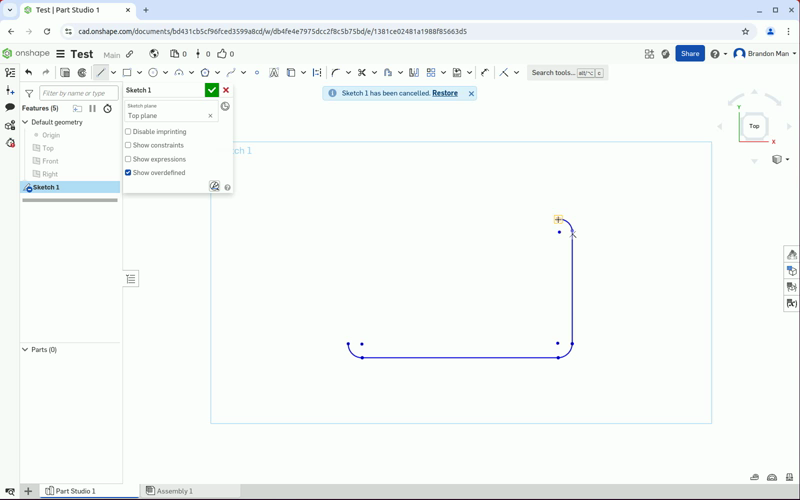
mouse_move(362, 219)
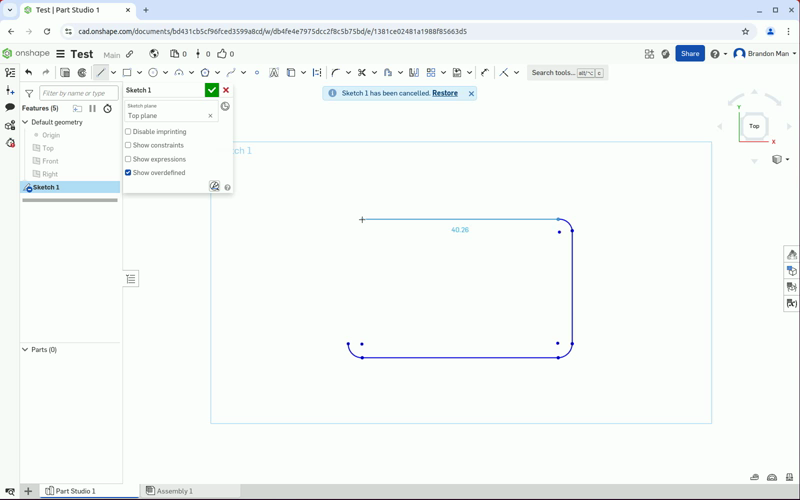
click(362, 219)
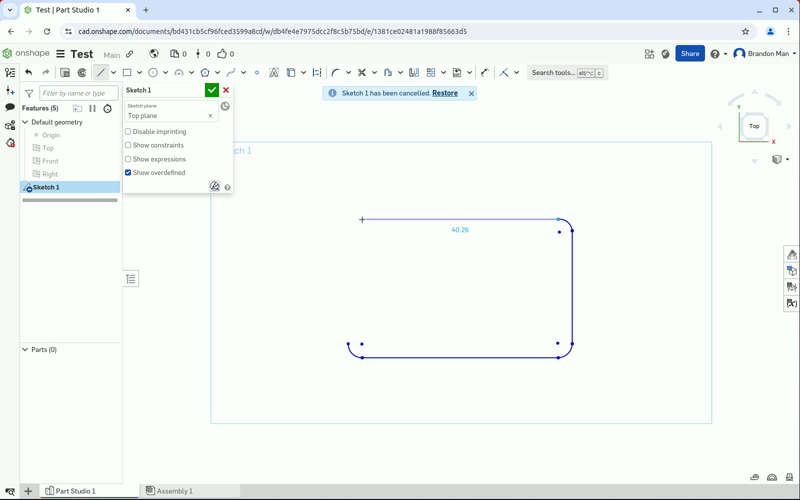
key_up(shift)
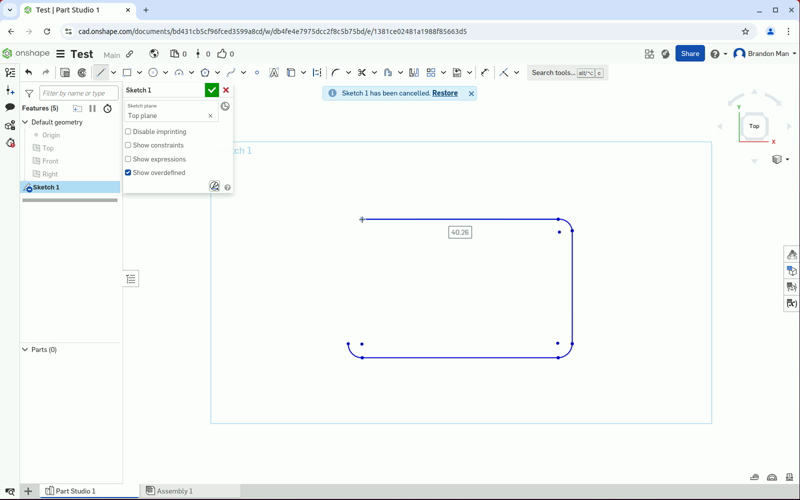
key(esc)
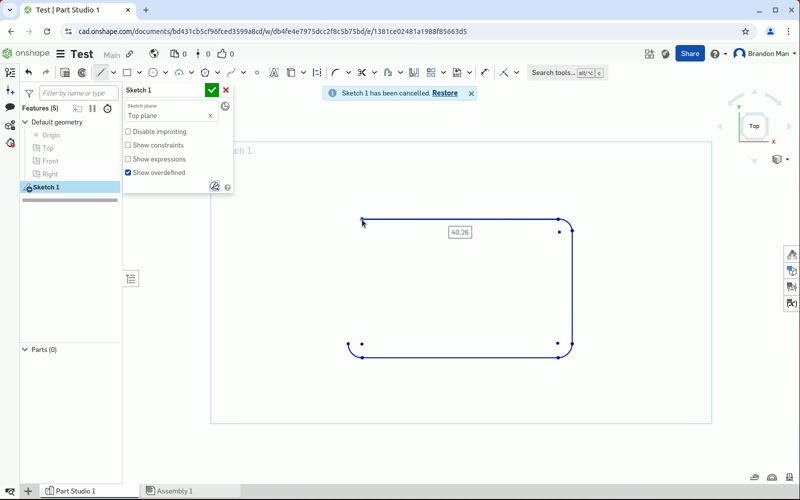
key(a)
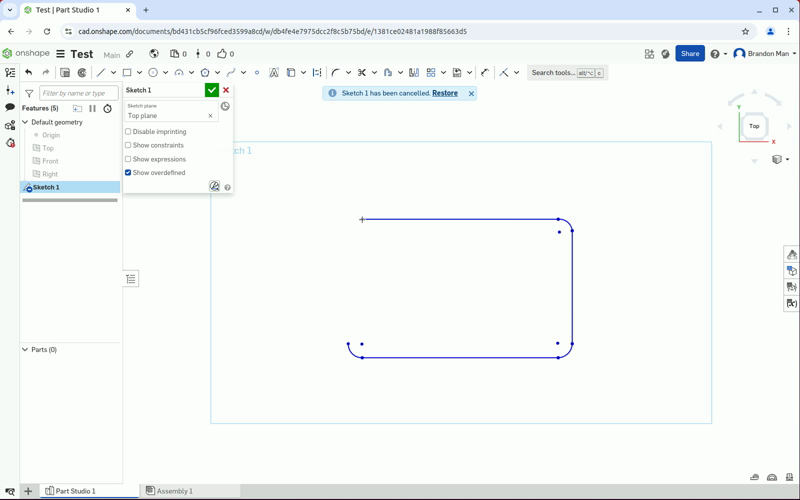
mouse_move(362, 219)
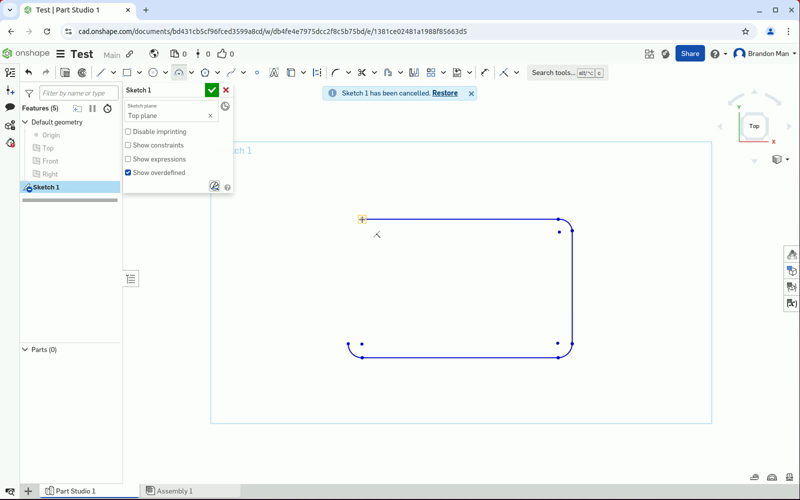
click(362, 219)
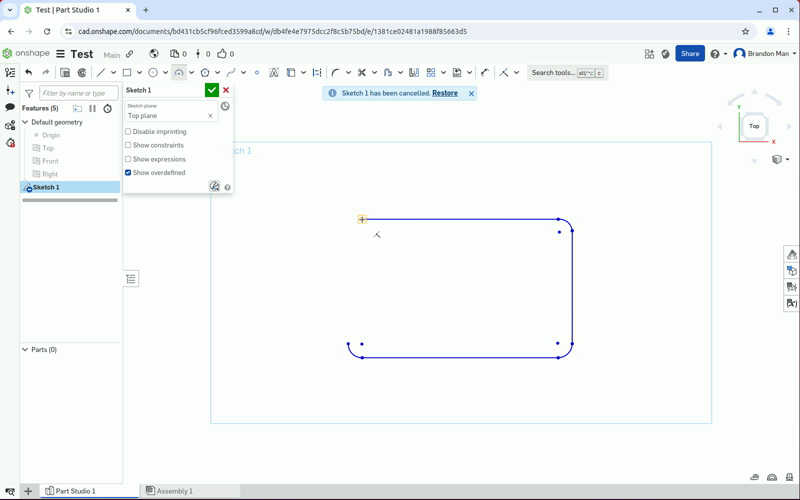
key_down(shift)
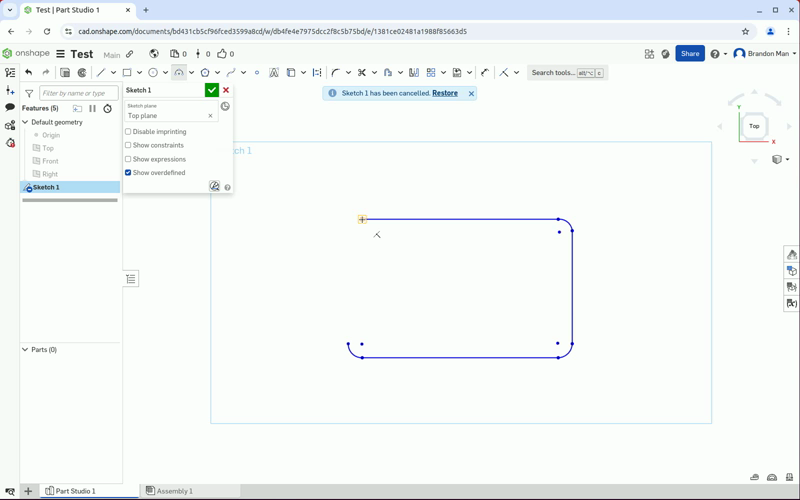
mouse_move(348, 230)
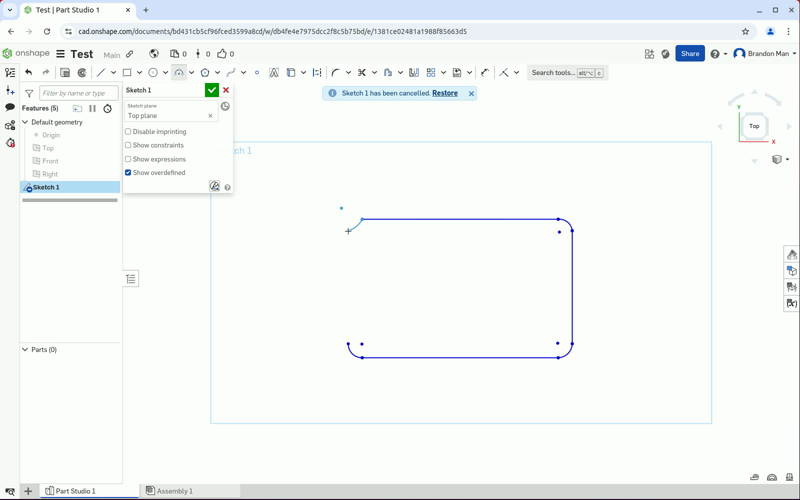
click(348, 230)
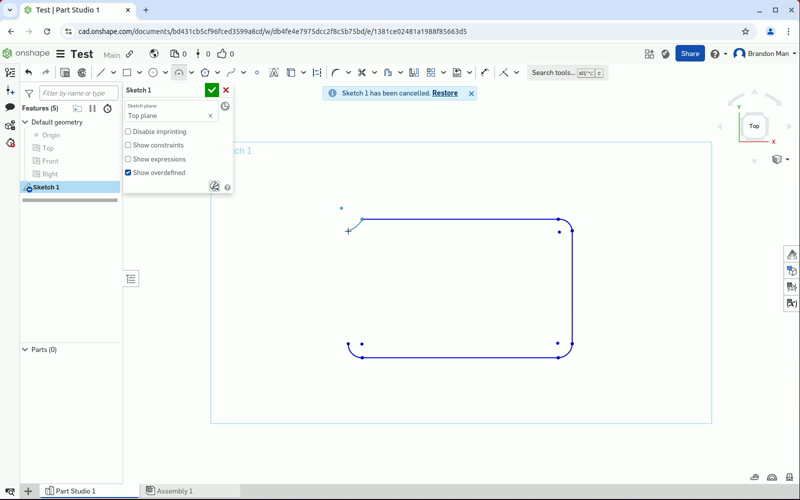
mouse_move(352, 222)
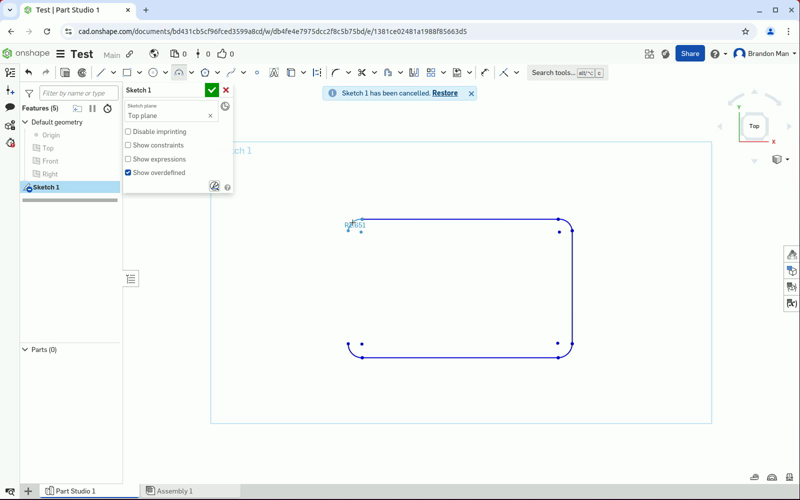
click(352, 222)
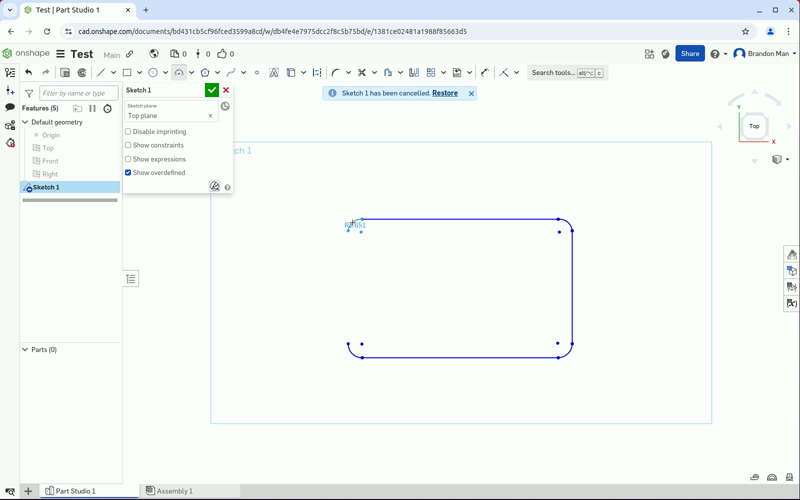
key_up(shift)
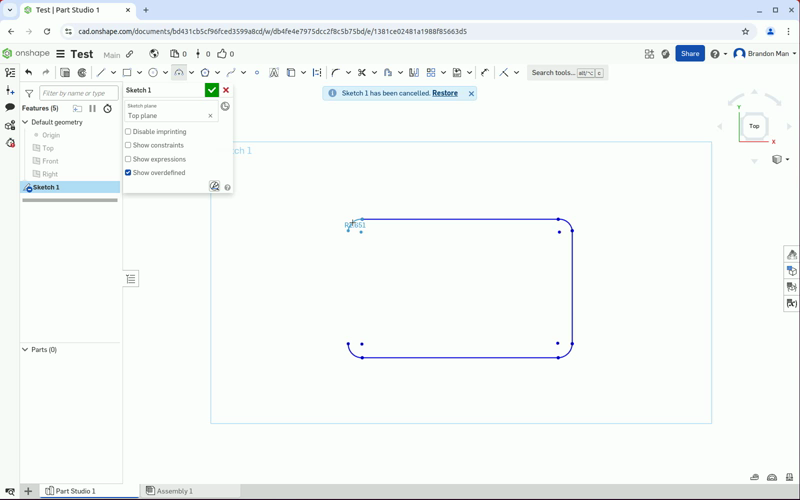
key(esc)
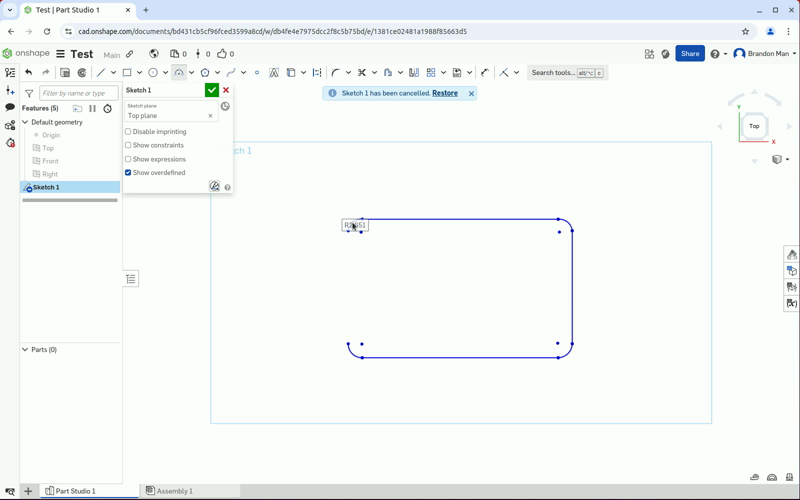
key(l)
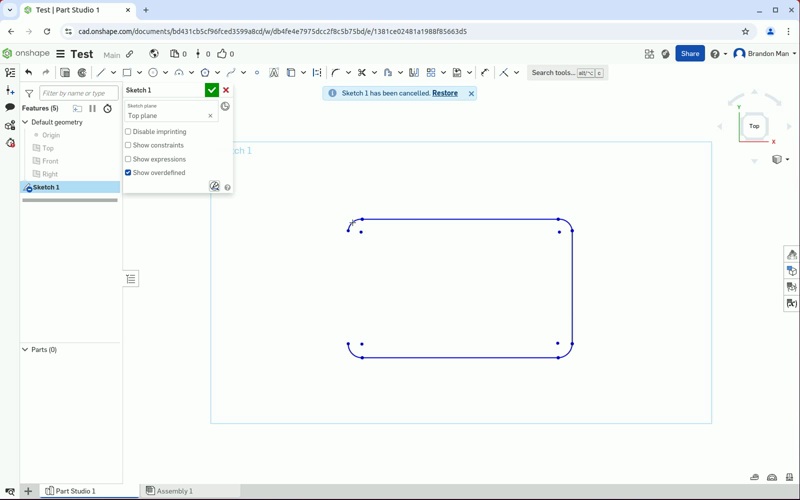
mouse_move(348, 230)
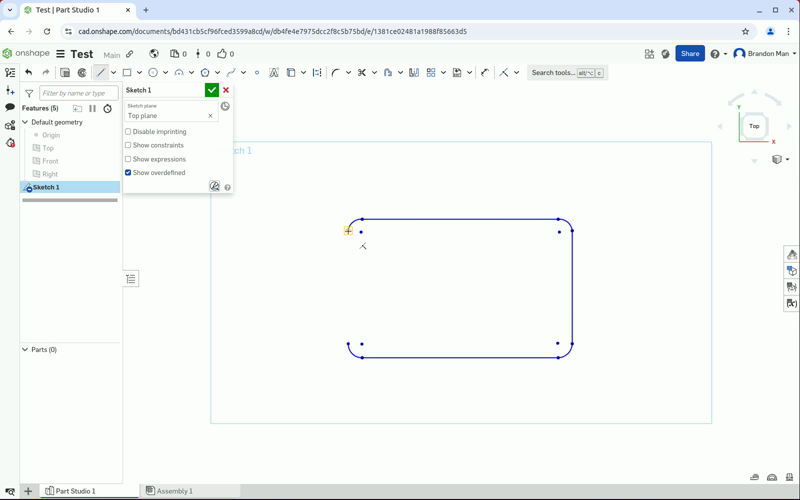
click(348, 230)
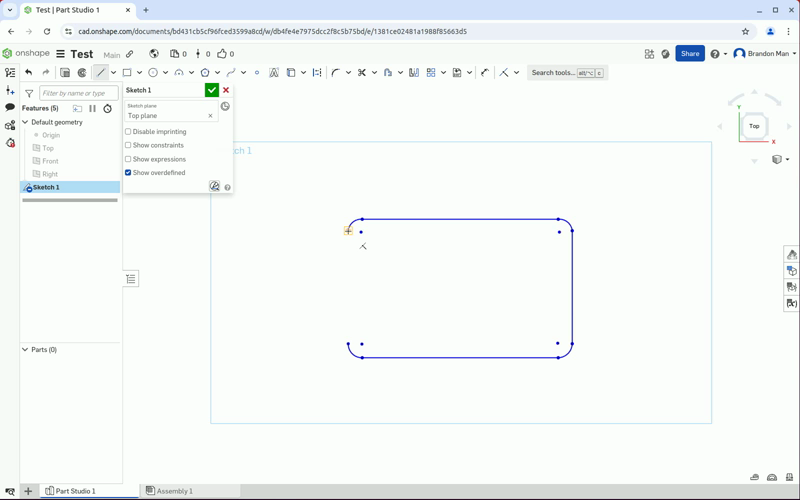
key_down(shift)
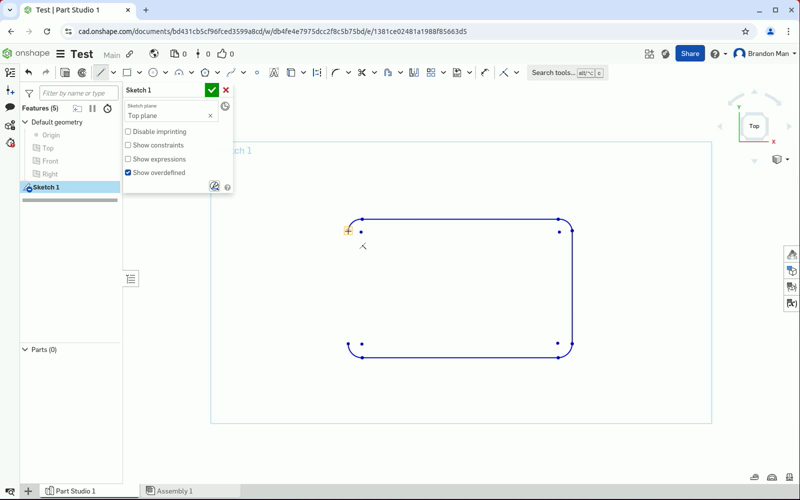
mouse_move(348, 343)
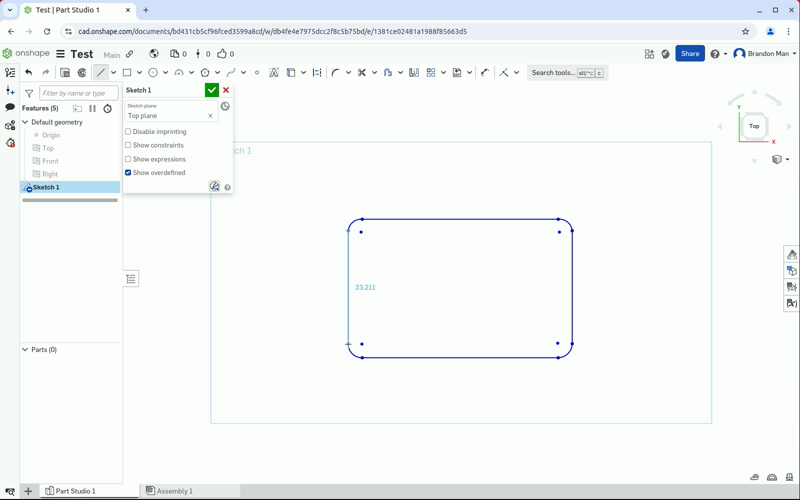
key_up(shift)
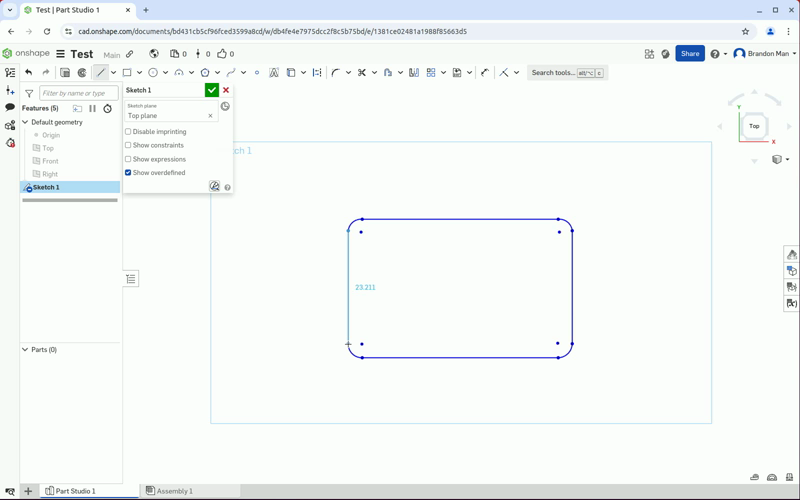
click(348, 343)
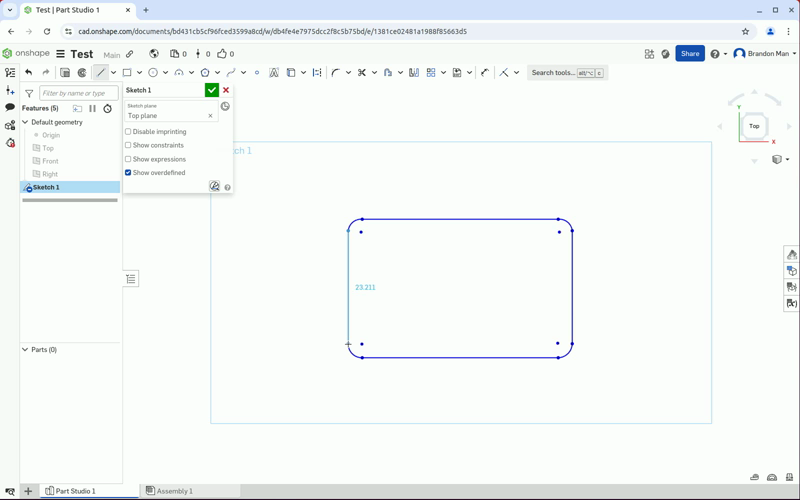
key(esc)
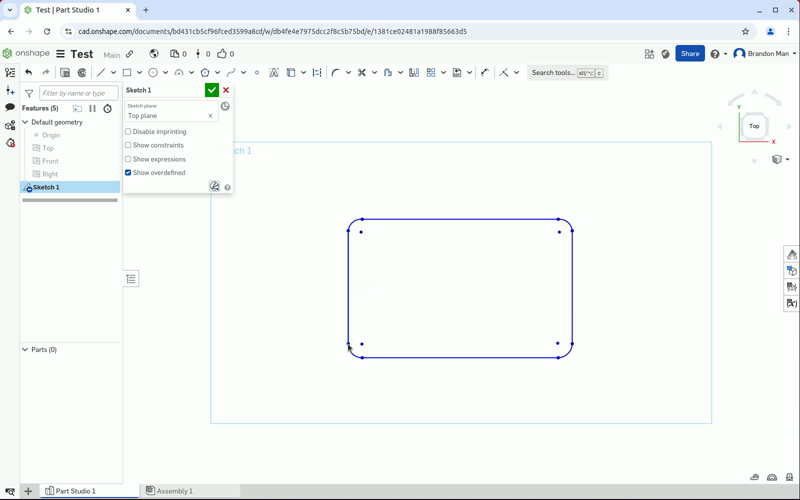
mouse_move(473, 310)
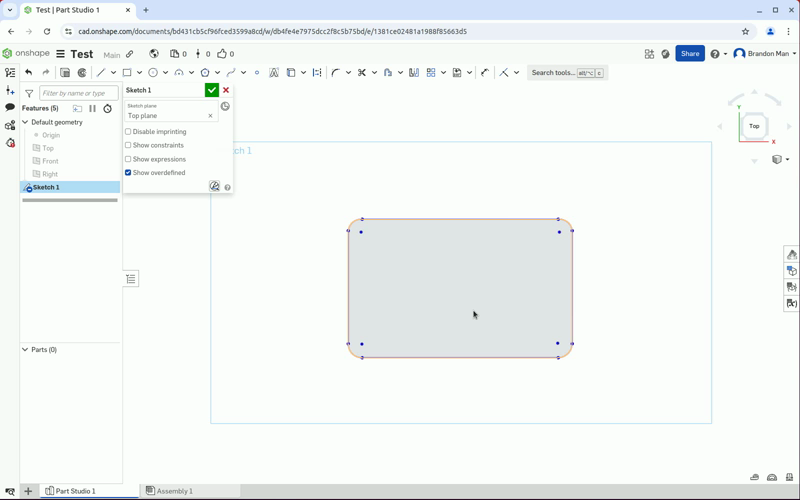
click(473, 310)
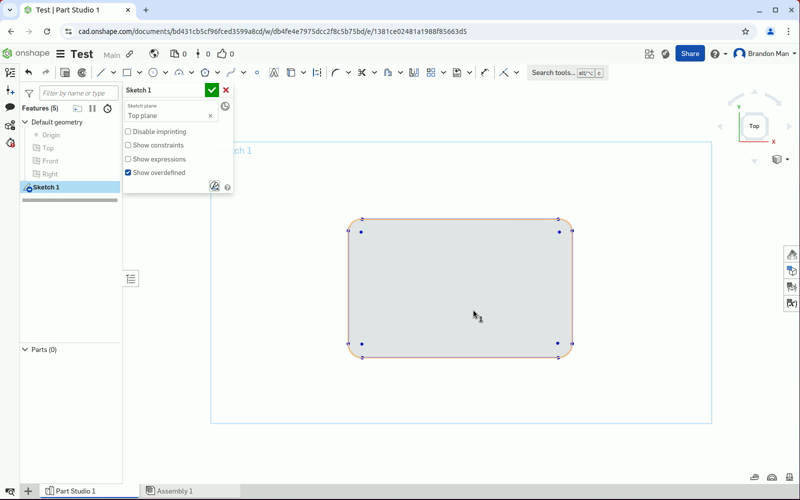
mouse_move(73, 352)
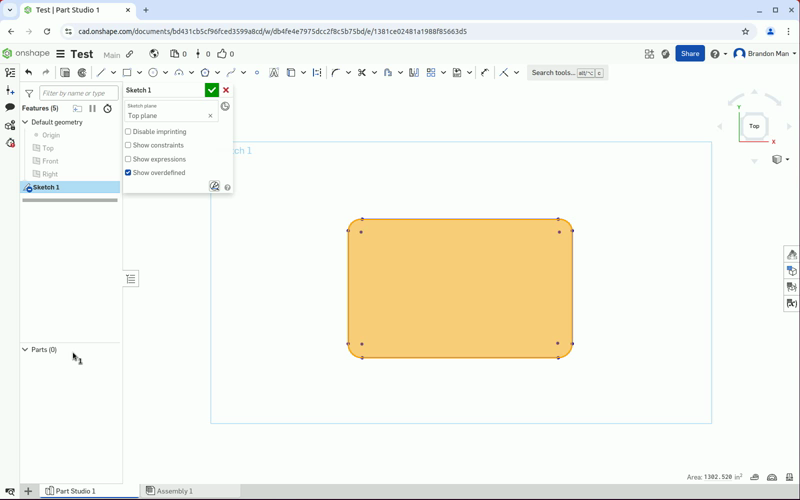
key(shift+y)
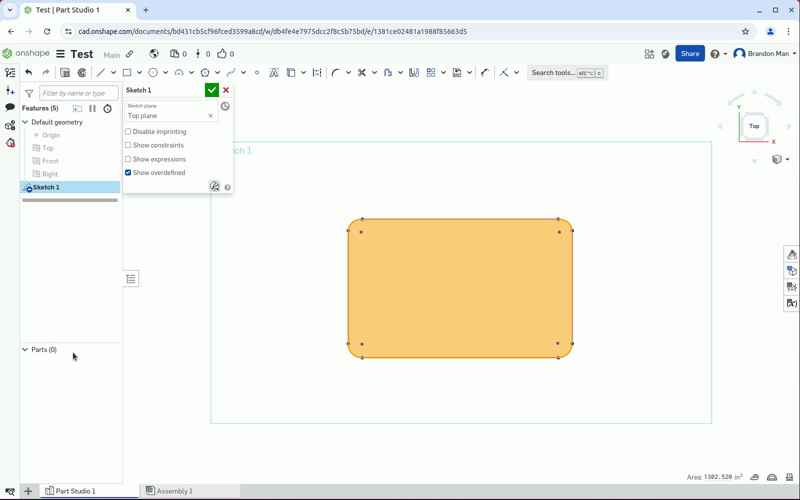
key(shift+e)
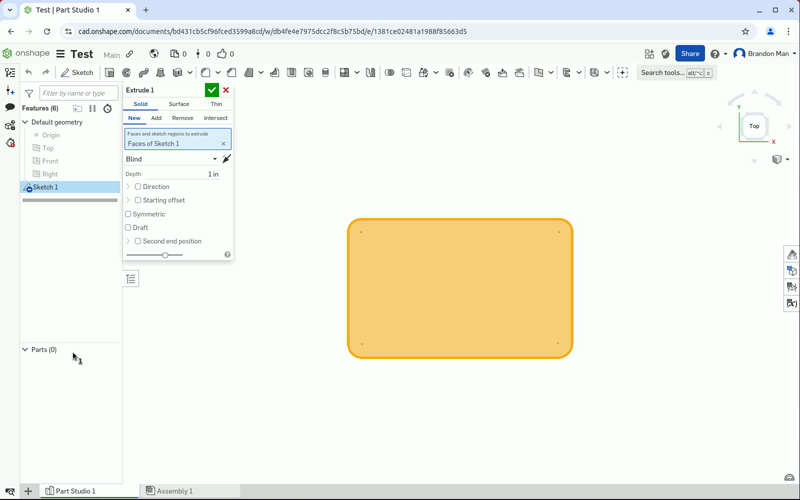
mouse_move(143, 106)
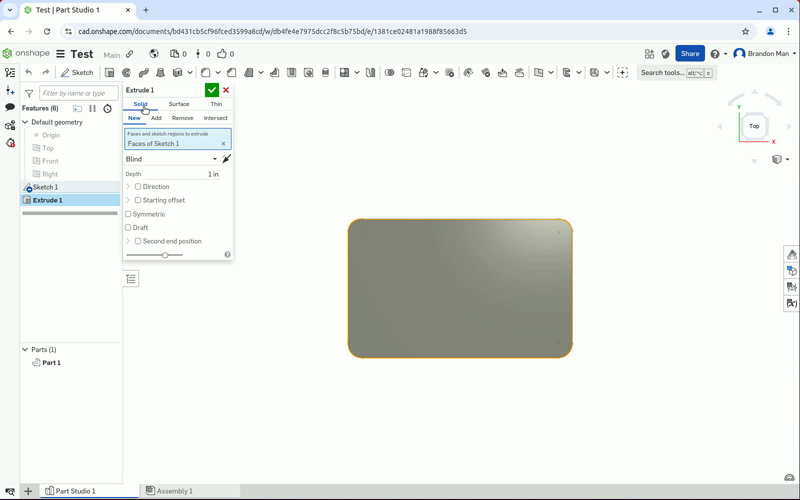
click(143, 106)
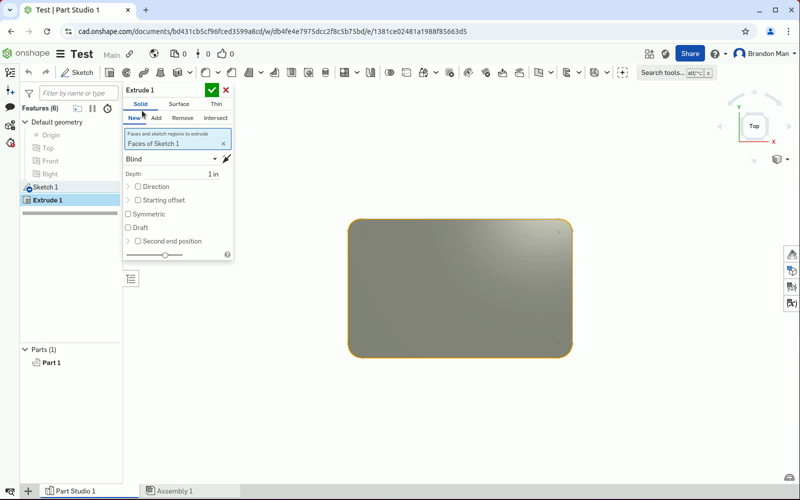
mouse_move(137, 120)
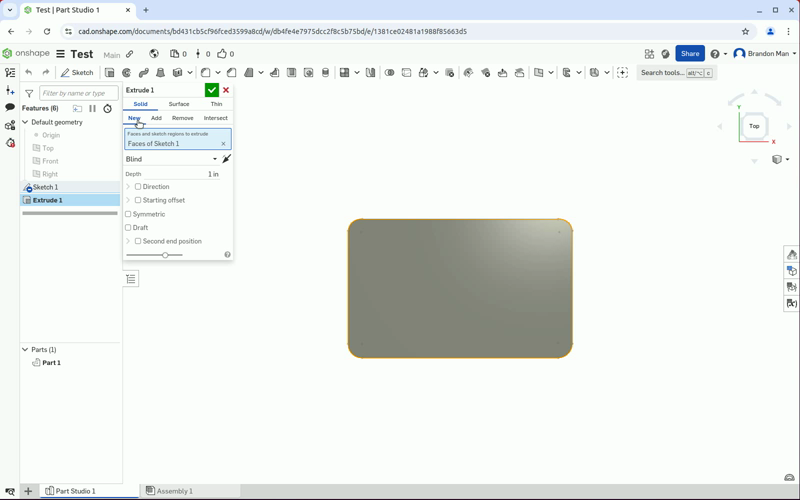
click(137, 120)
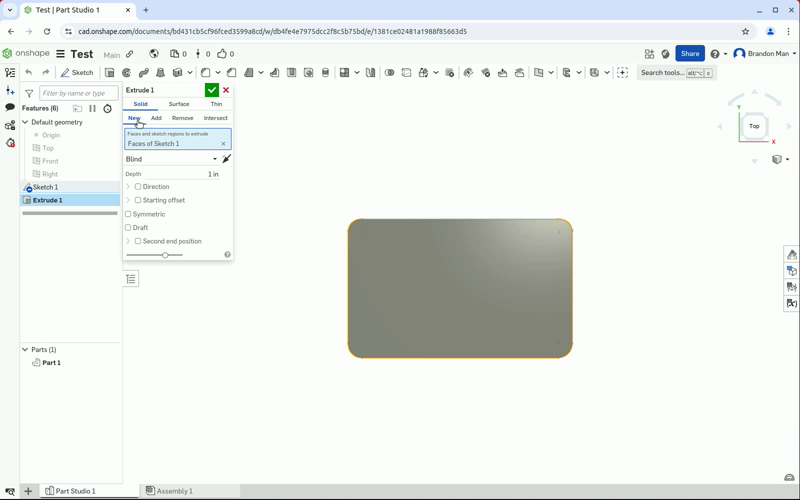
key(tab, 4)
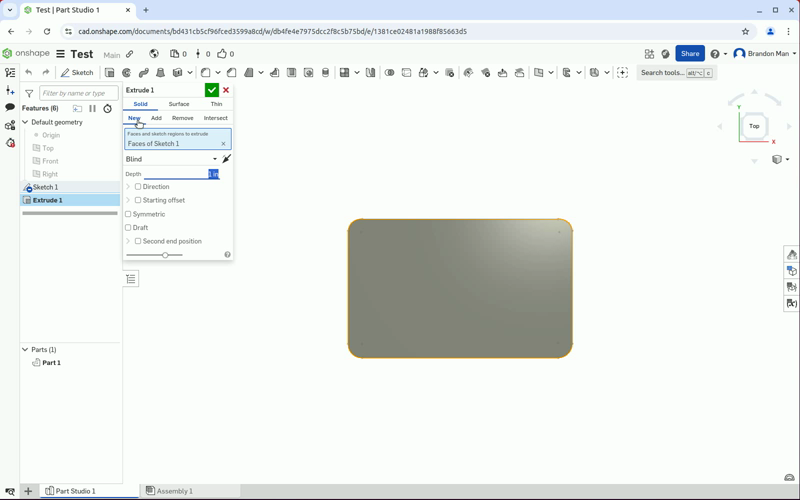
text(12.276)
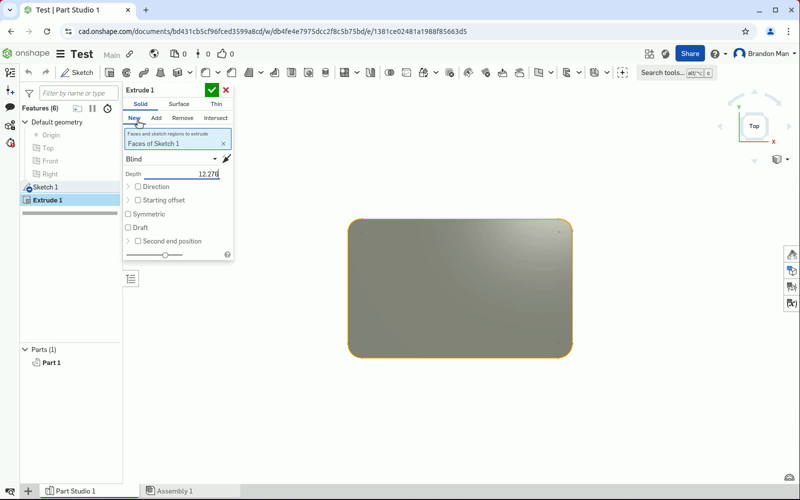
key(enter)
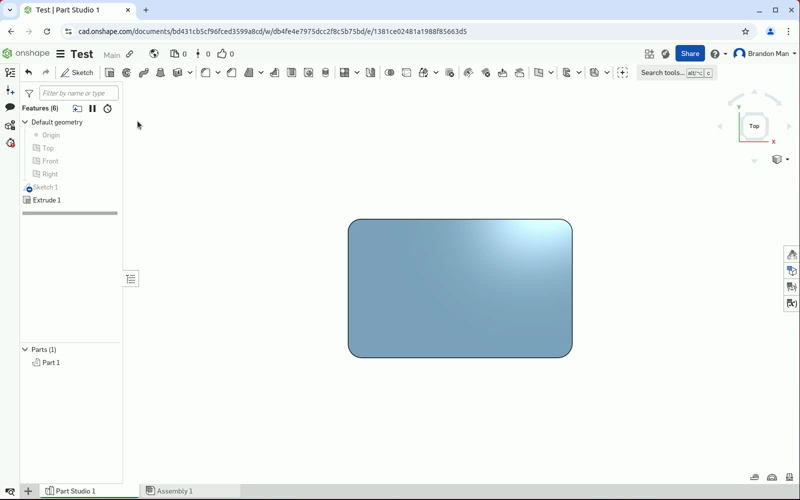
key(shift+h)
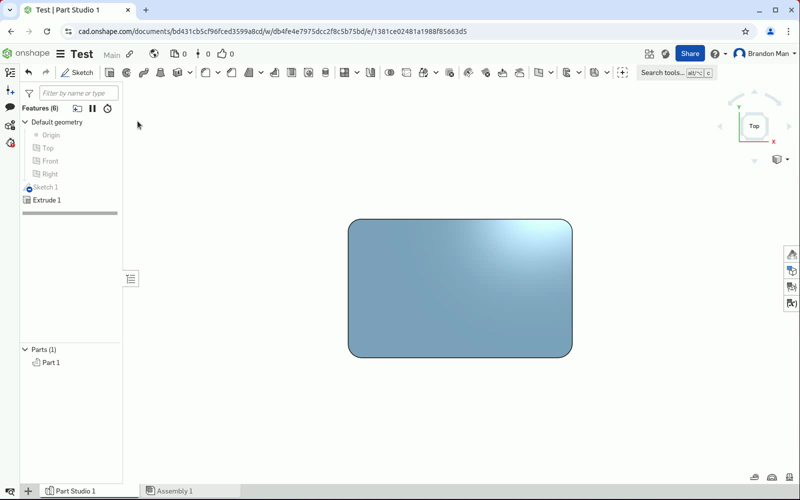
key(shift+h)
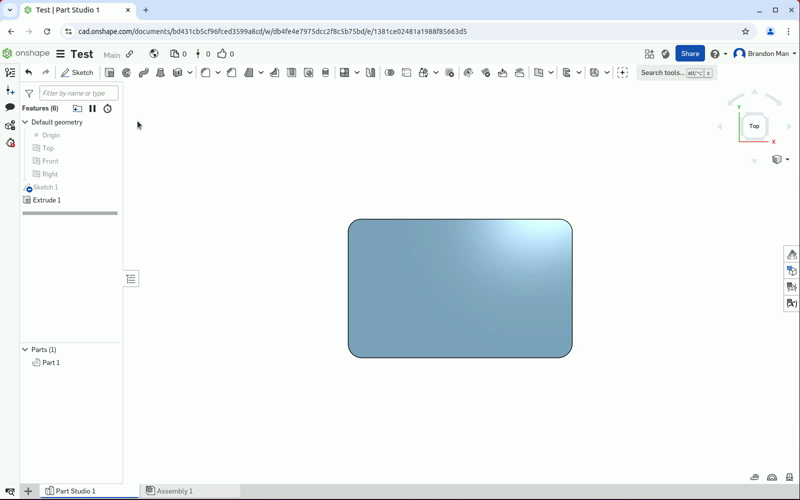
mouse_move(73, 189)
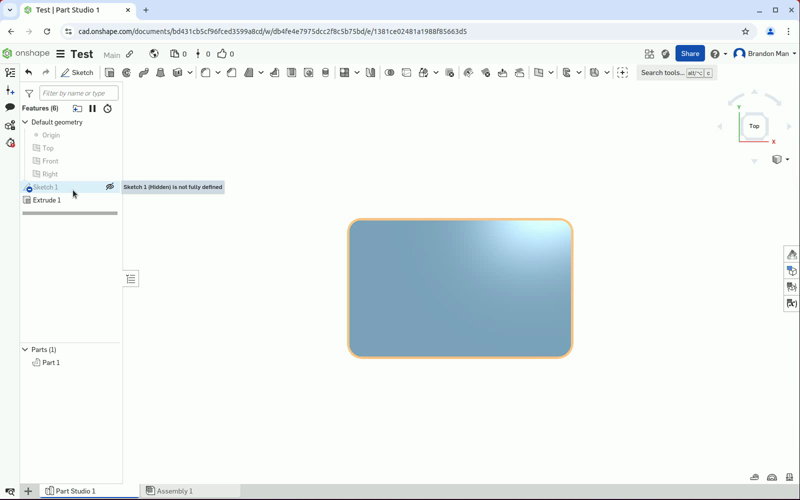
click(73, 189)
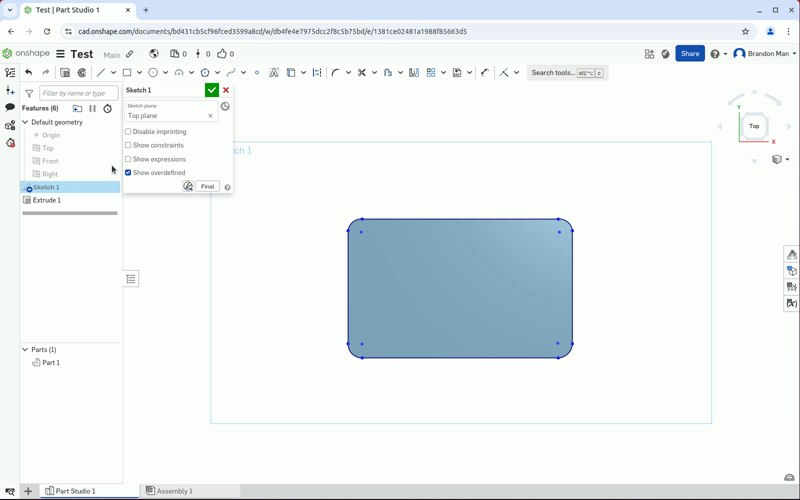
mouse_move(229, 92)
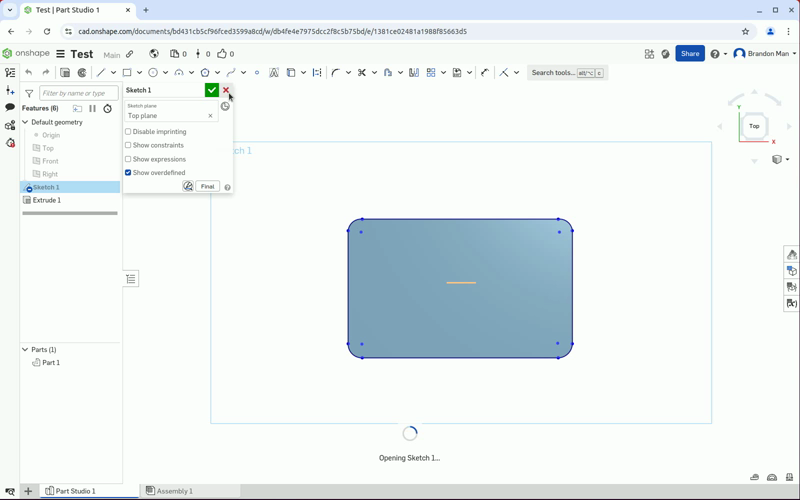
click(229, 92)
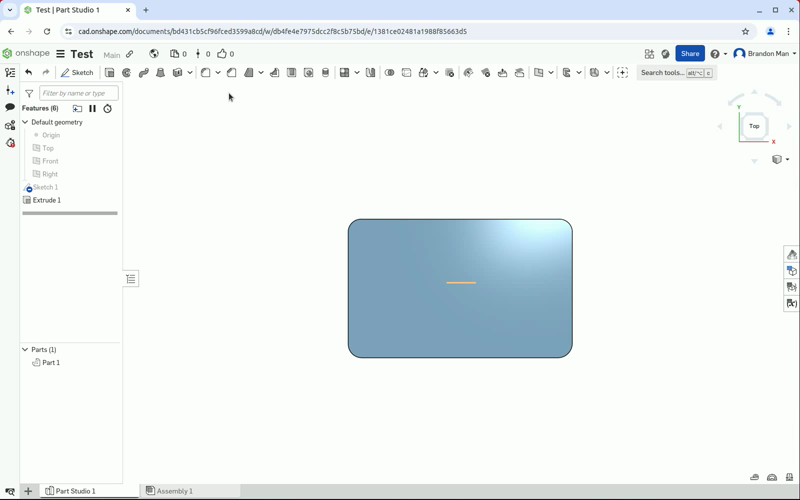
mouse_move(541, 75)
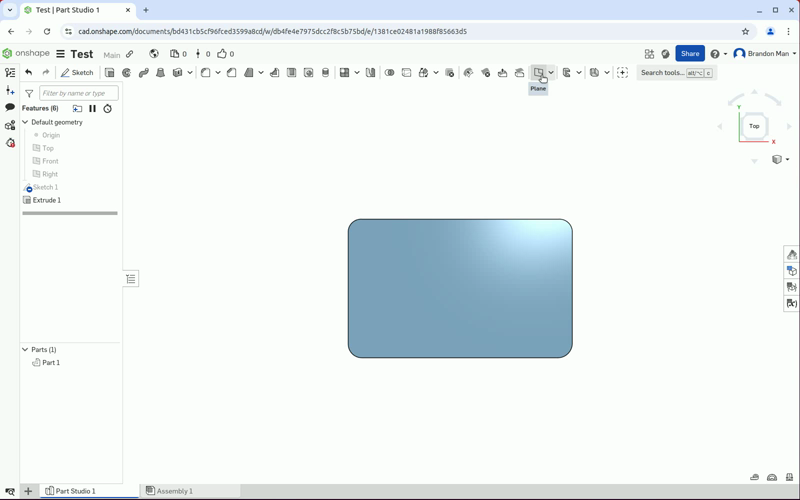
click(541, 75)
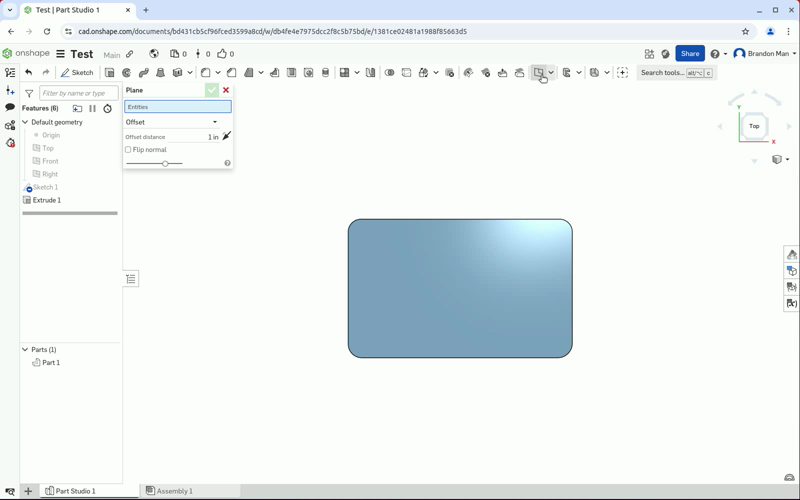
mouse_move(73, 150)
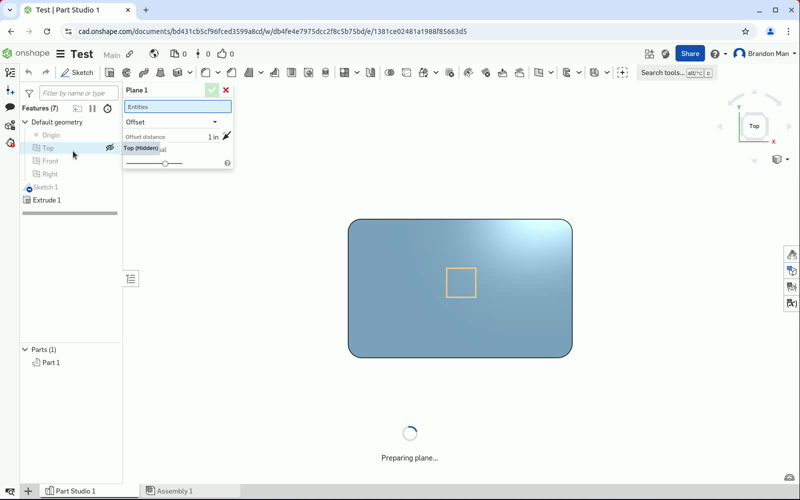
click(73, 150)
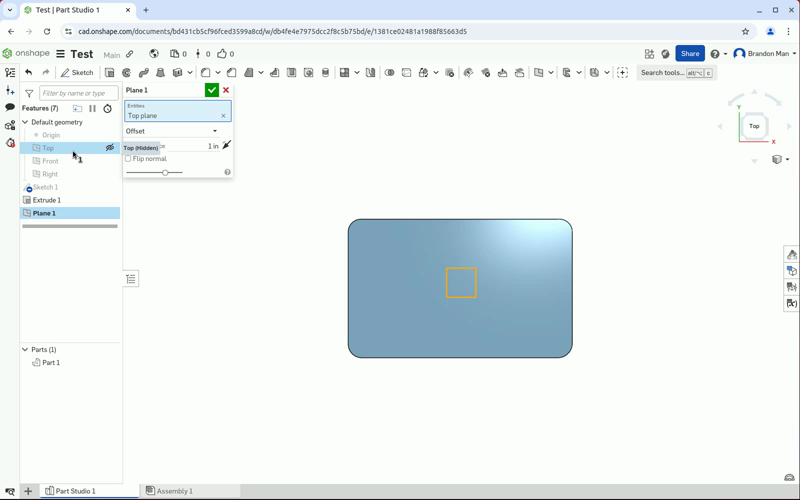
key(tab, 2)
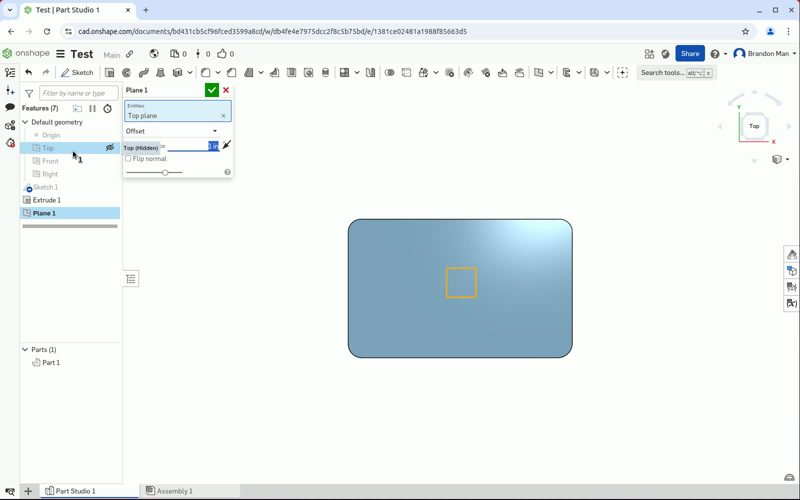
text(12.263)
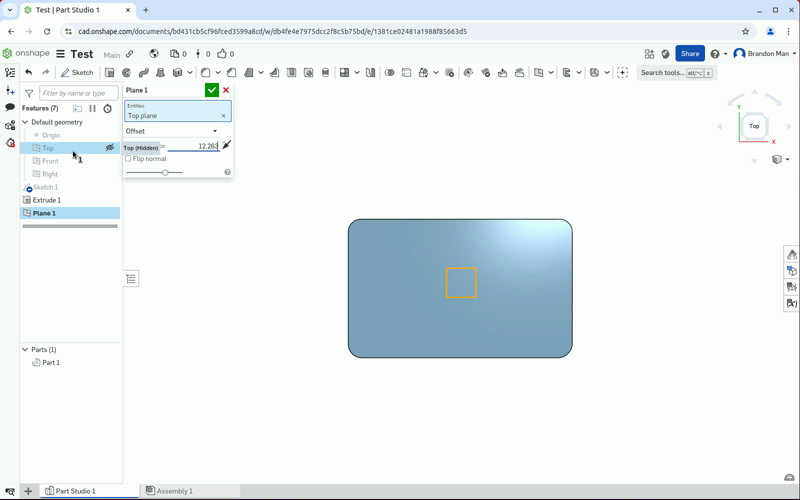
key(enter, 2)
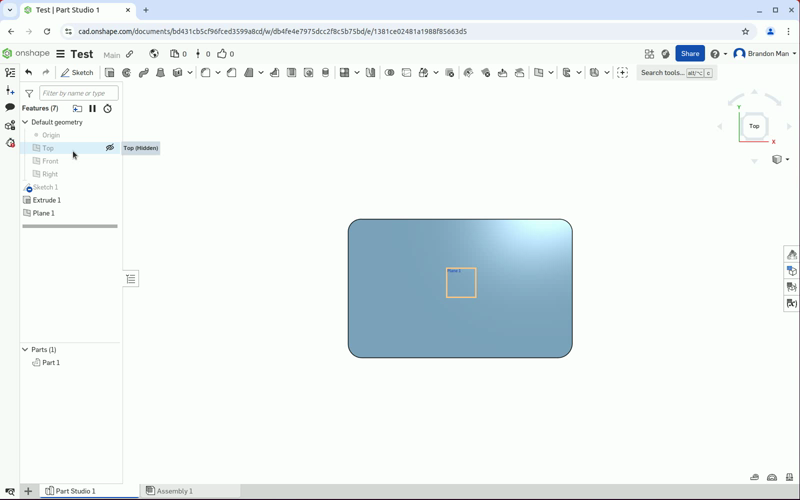
key(shift+s)
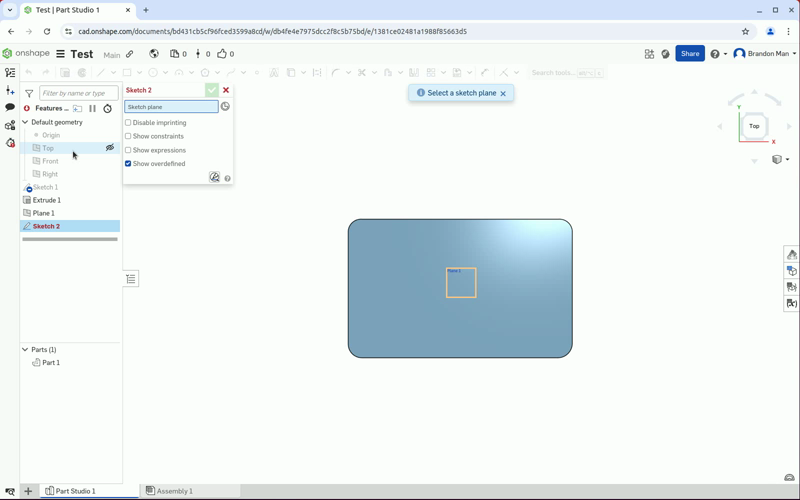
mouse_move(73, 215)
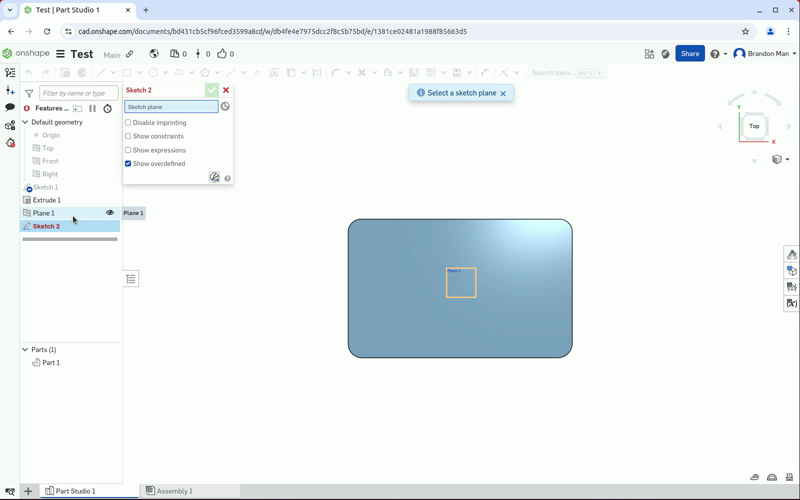
click(73, 215)
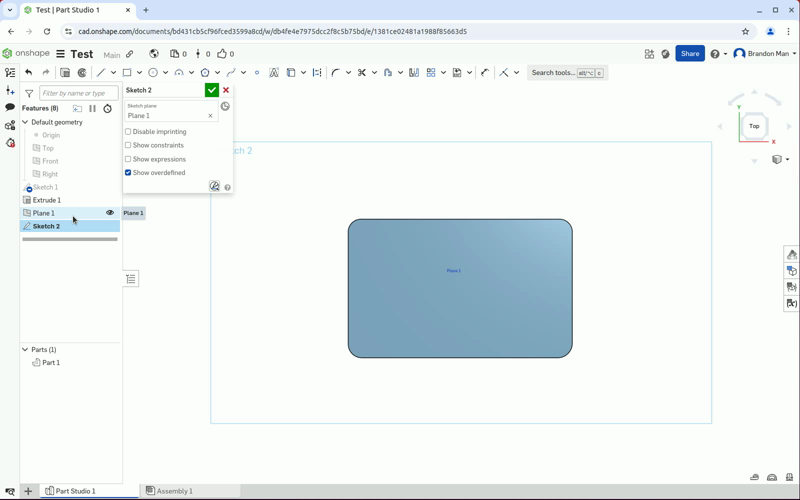
mouse_move(73, 352)
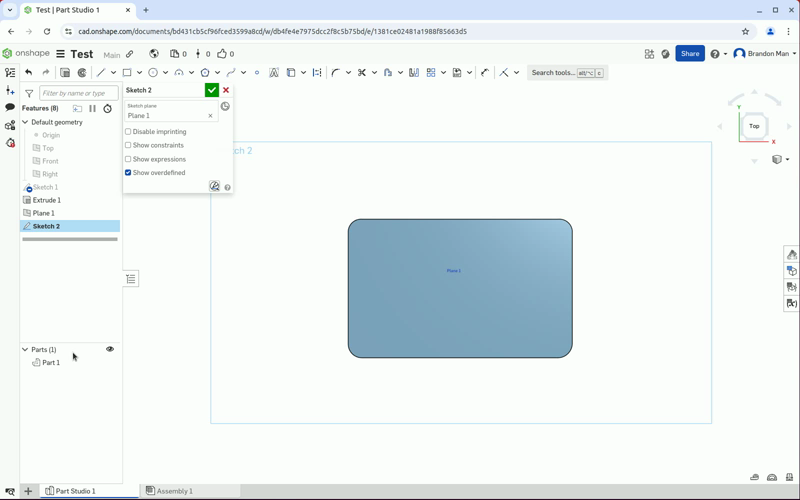
key(y)
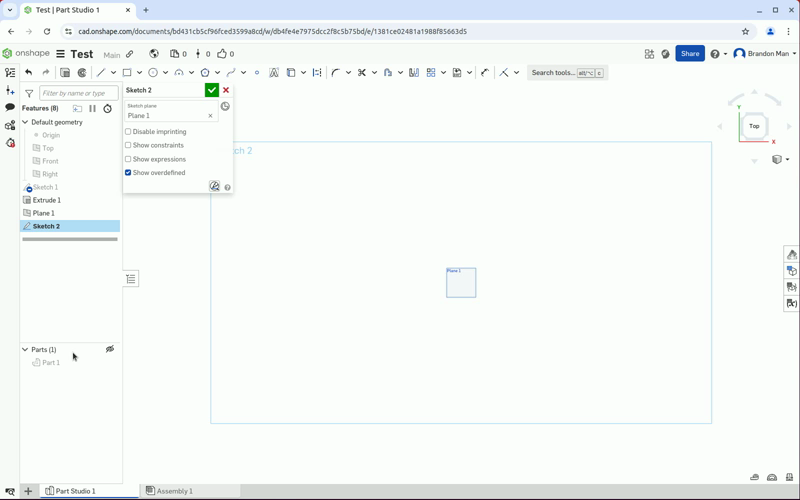
key(a)
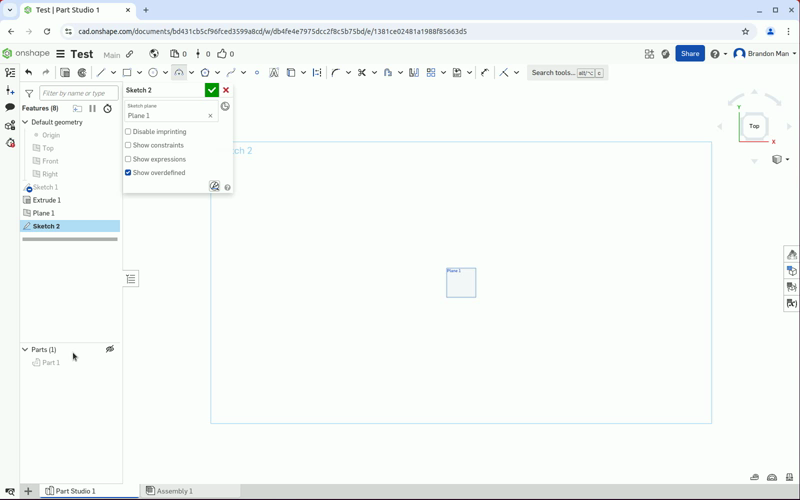
key_down(shift)
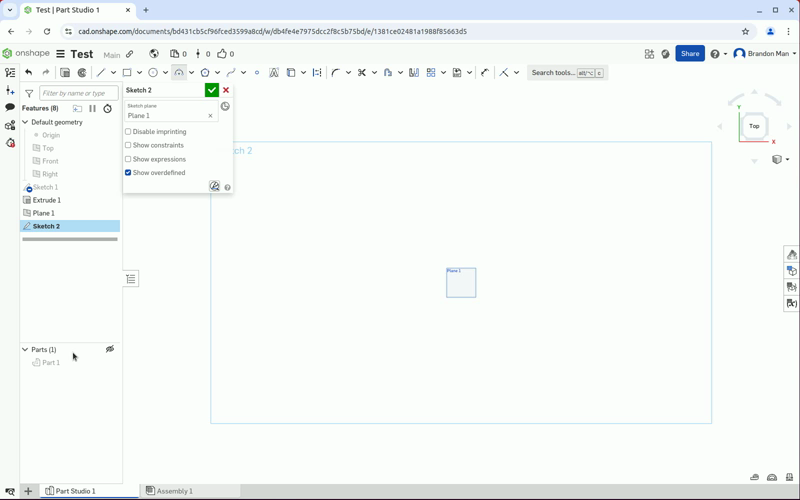
mouse_move(487, 318)
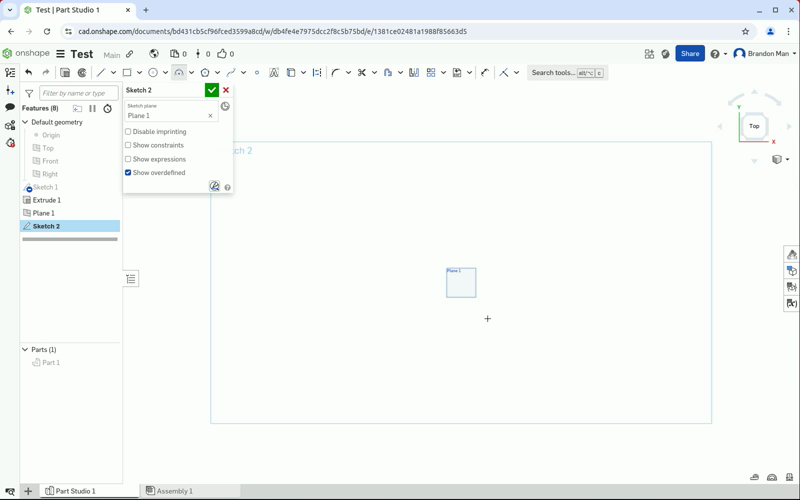
click(487, 318)
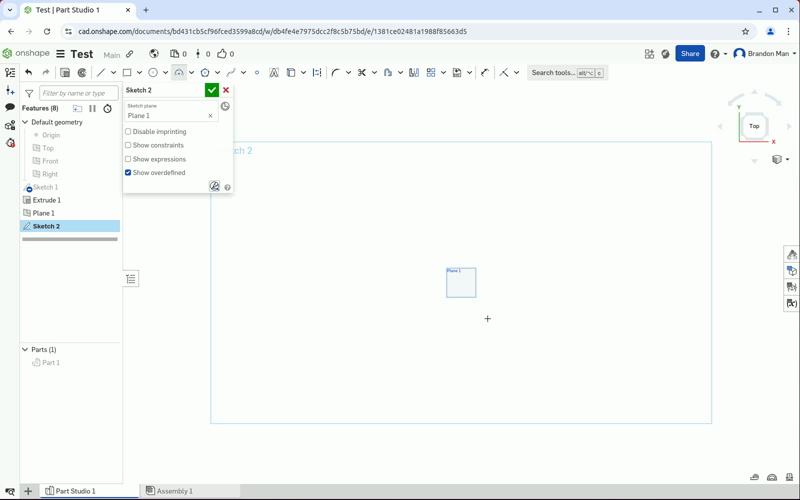
key_up(shift)
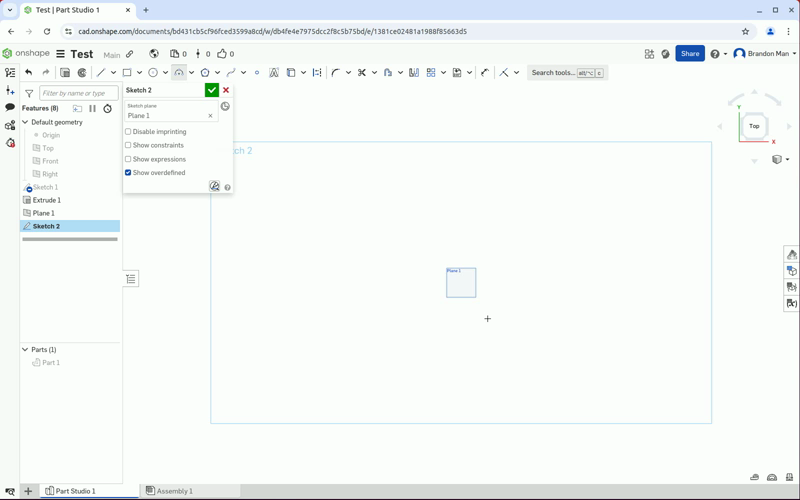
key_down(shift)
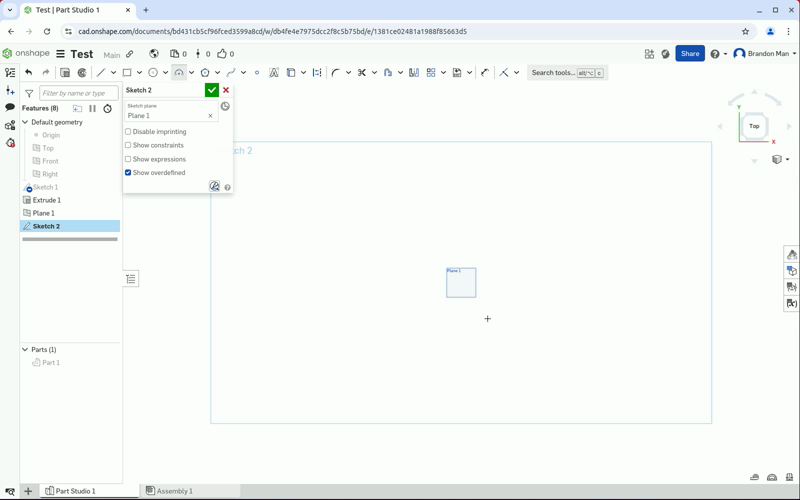
mouse_move(495, 325)
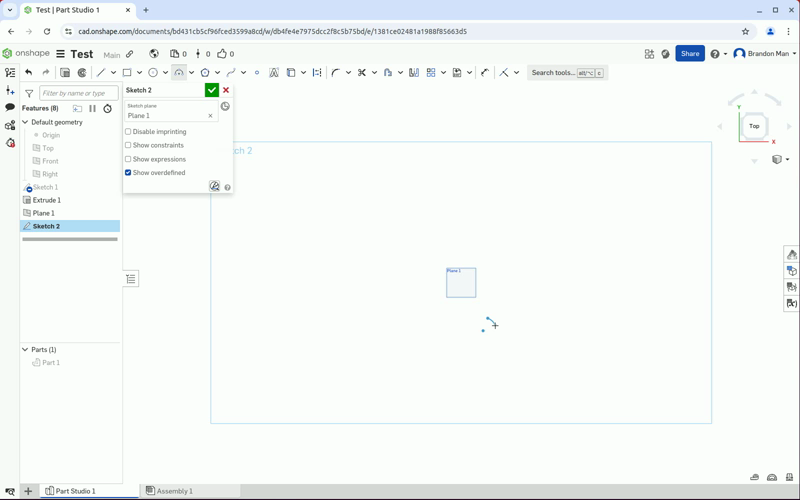
click(495, 325)
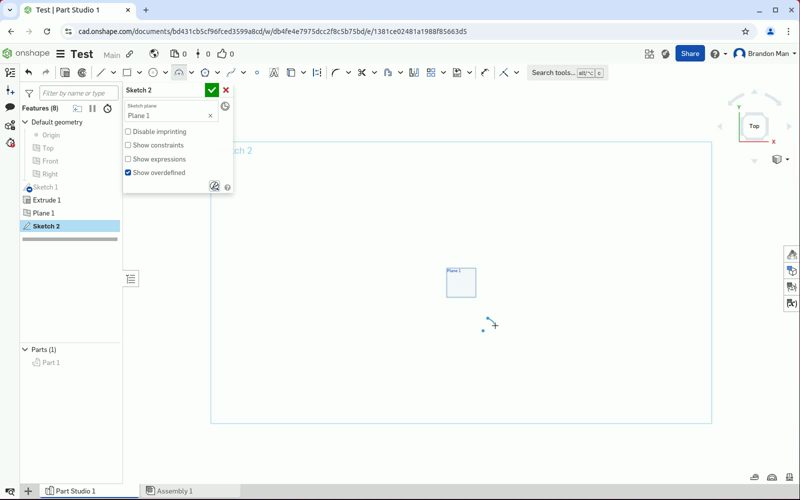
mouse_move(489, 323)
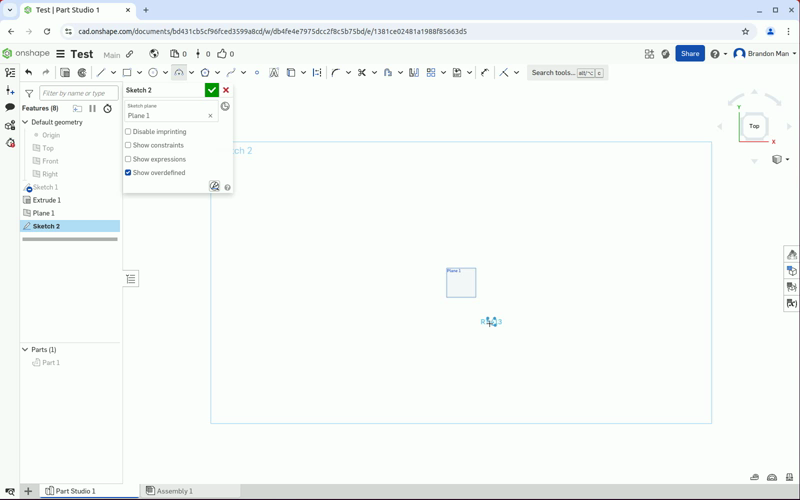
click(489, 323)
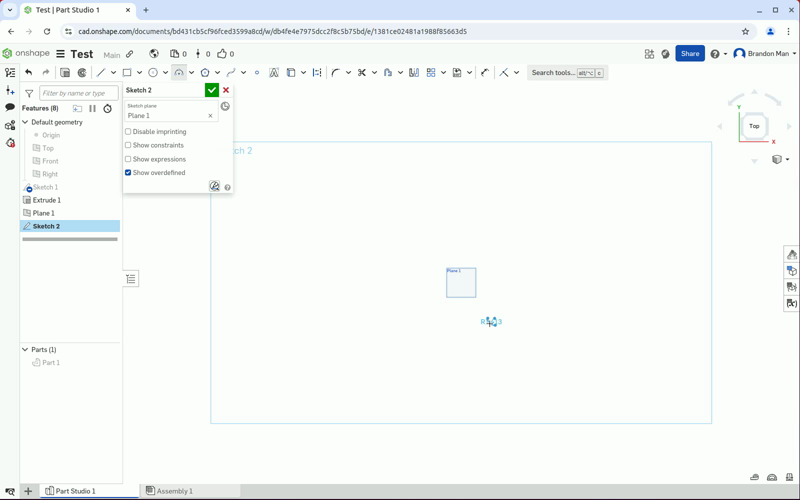
key_up(shift)
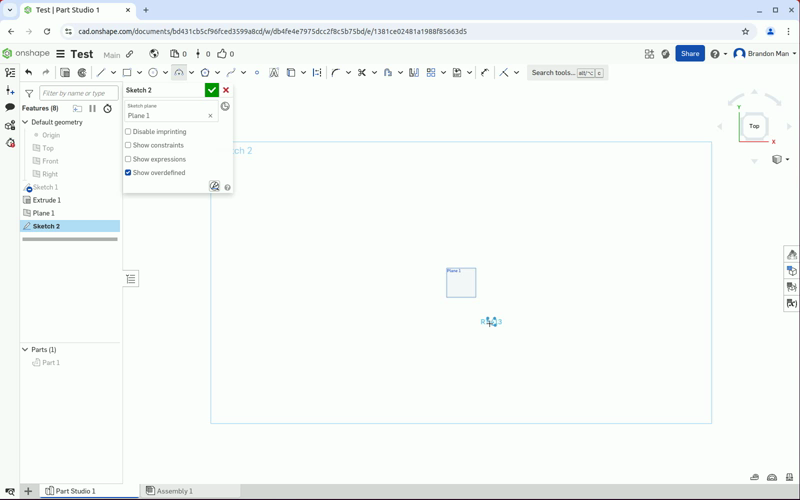
key(esc)
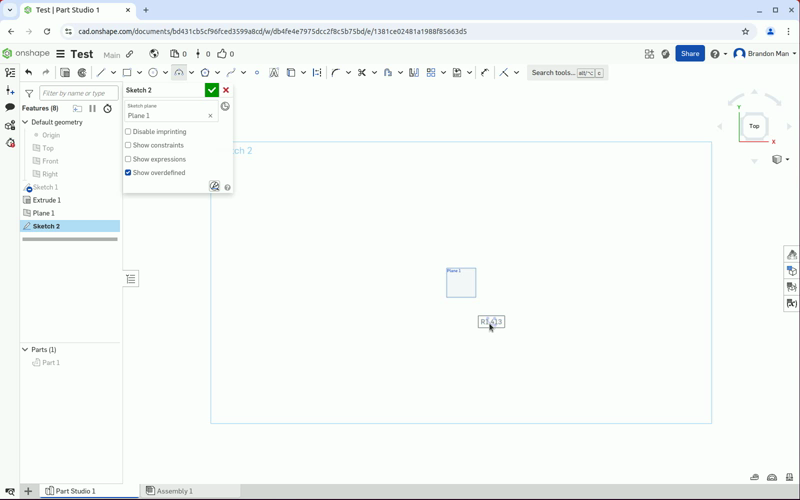
key(l)
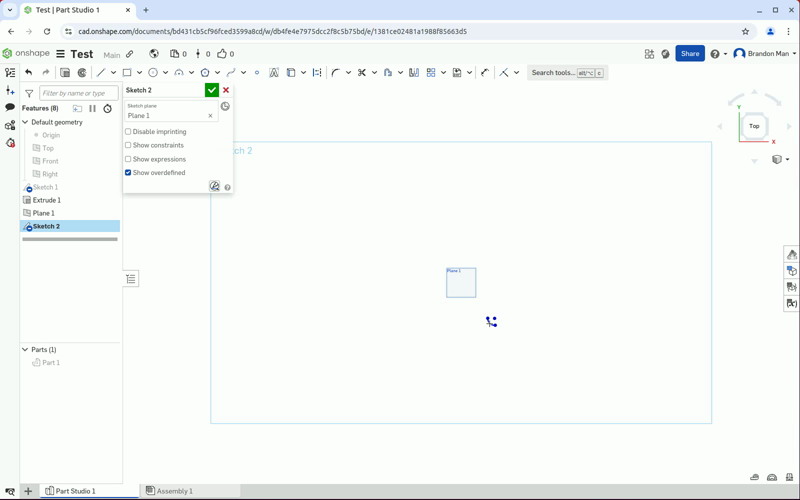
mouse_move(495, 325)
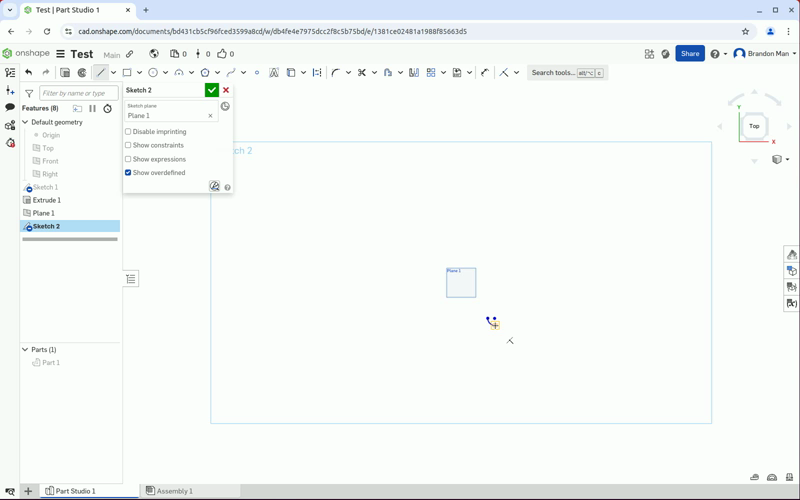
click(495, 325)
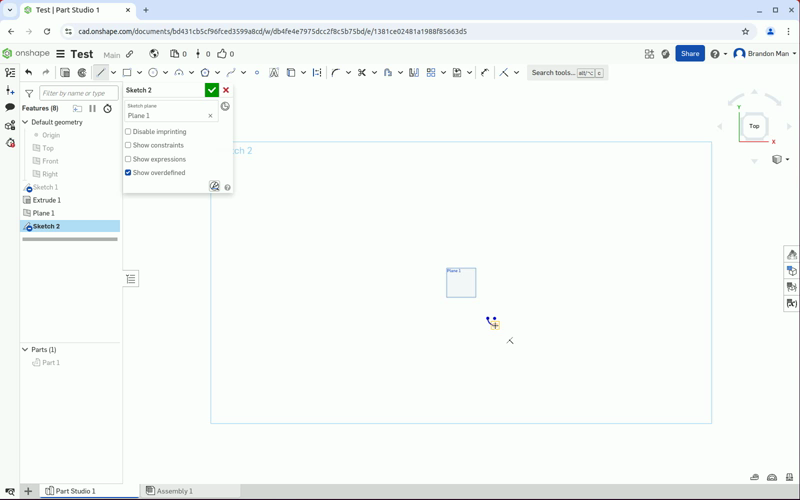
key_down(shift)
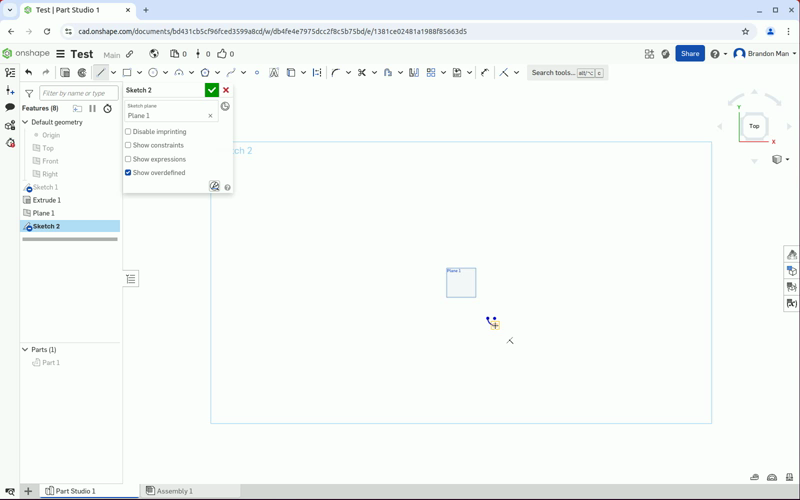
mouse_move(525, 325)
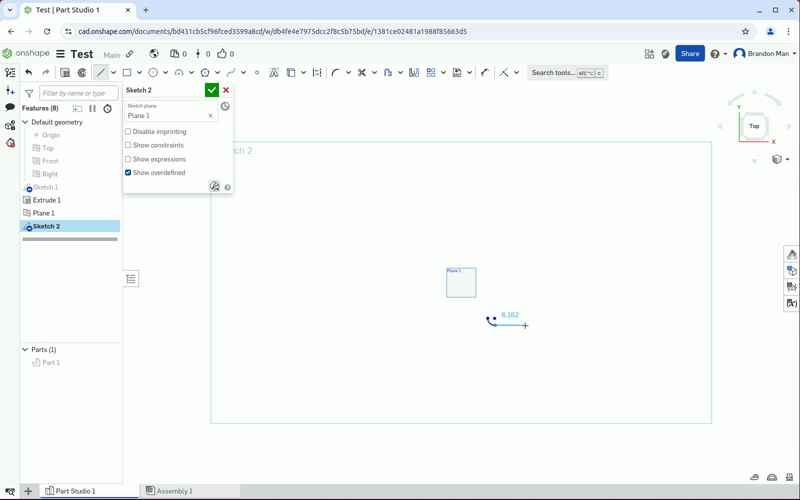
mouse_move(538, 325)
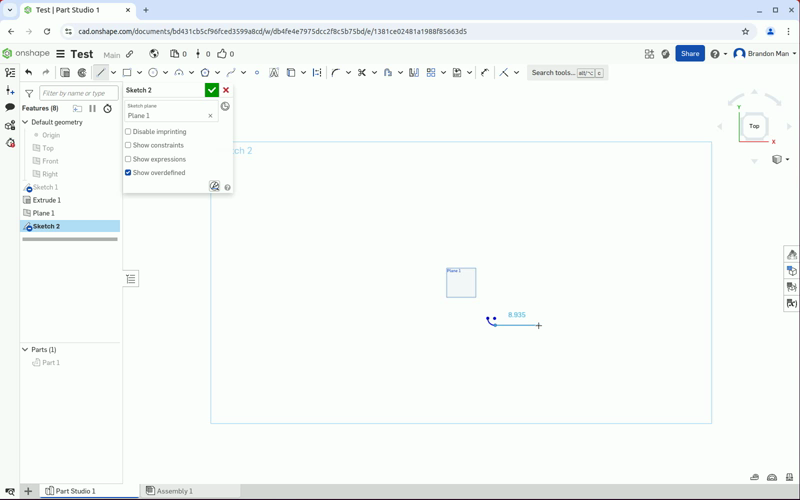
click(538, 325)
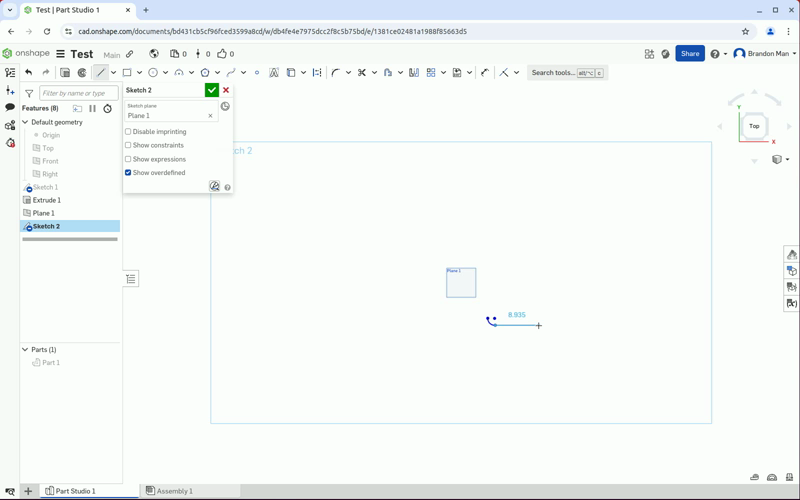
key_up(shift)
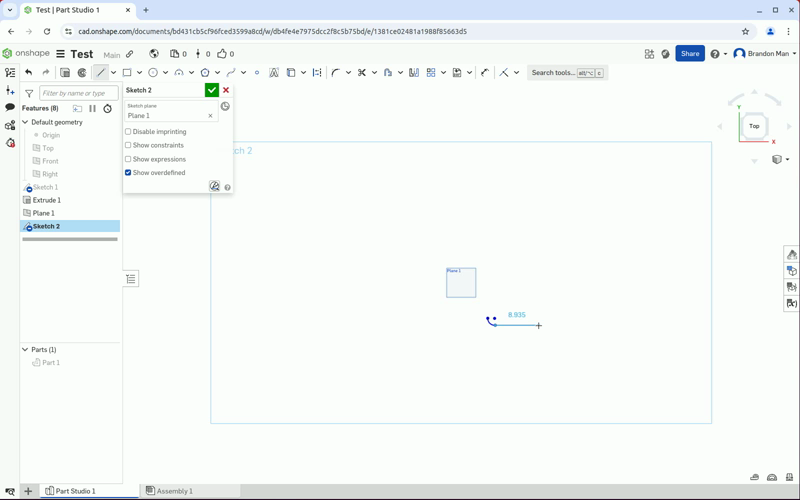
key(esc)
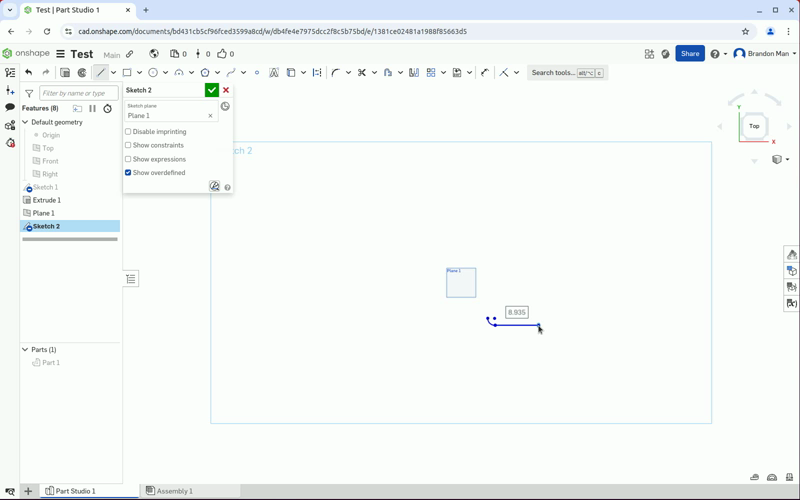
key(a)
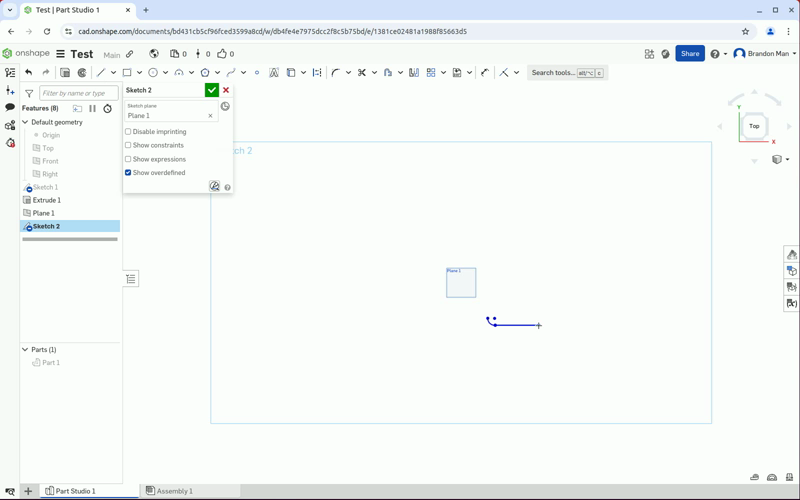
mouse_move(538, 325)
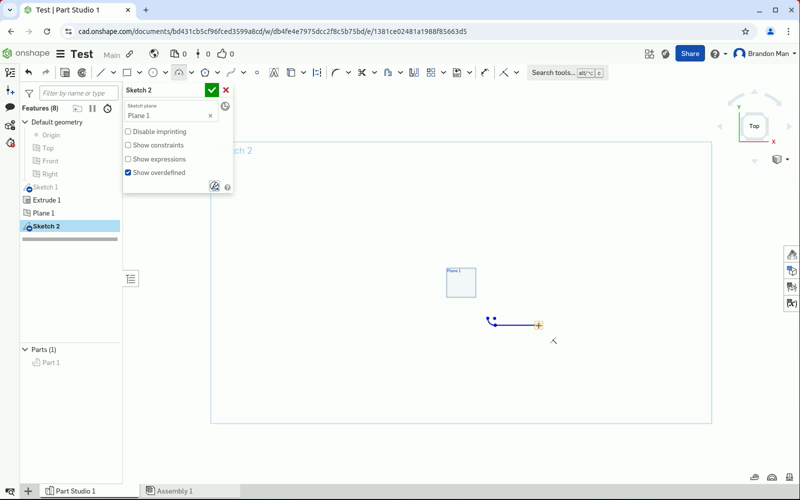
click(538, 325)
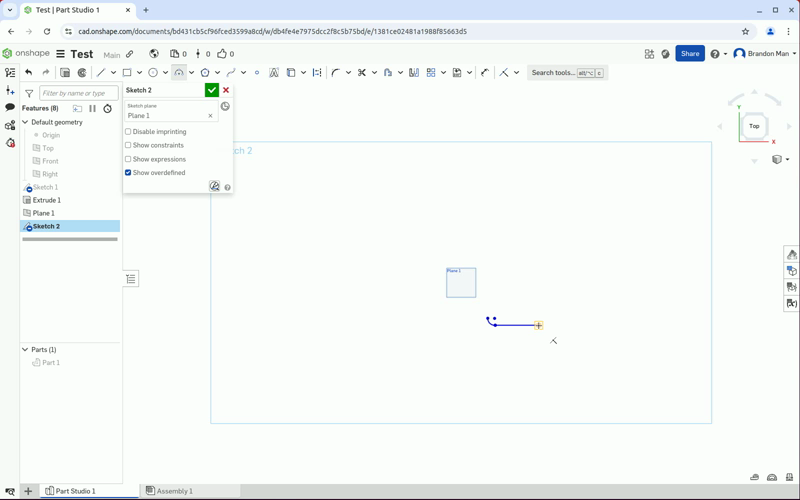
key_down(shift)
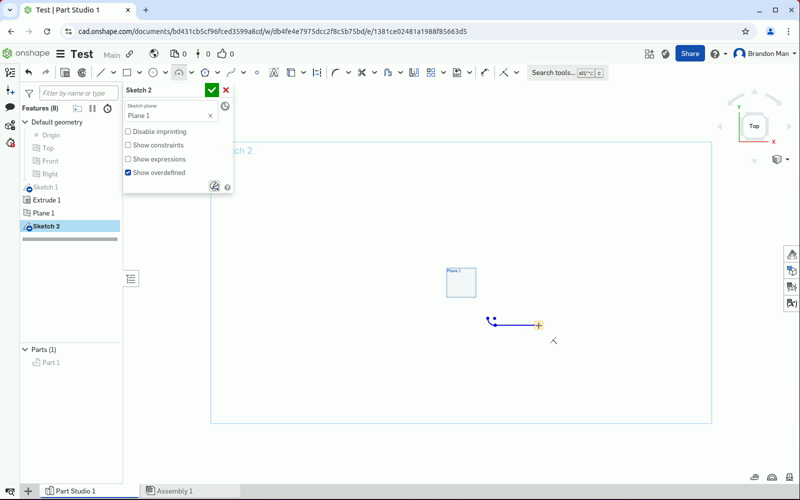
mouse_move(545, 318)
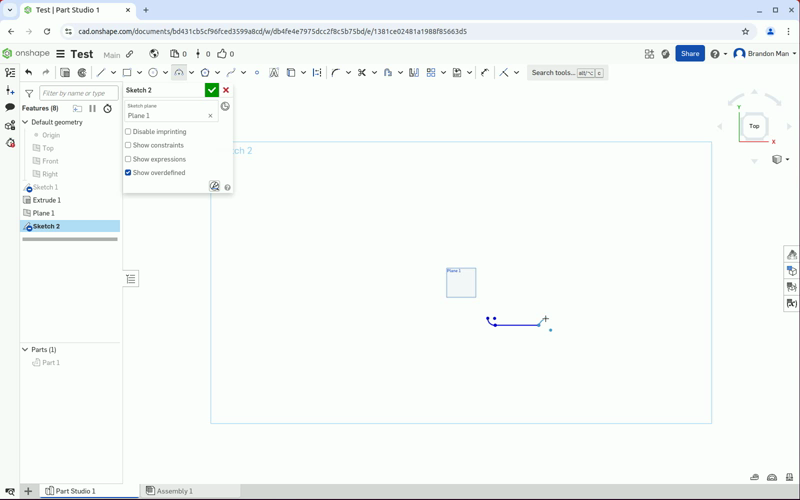
click(545, 318)
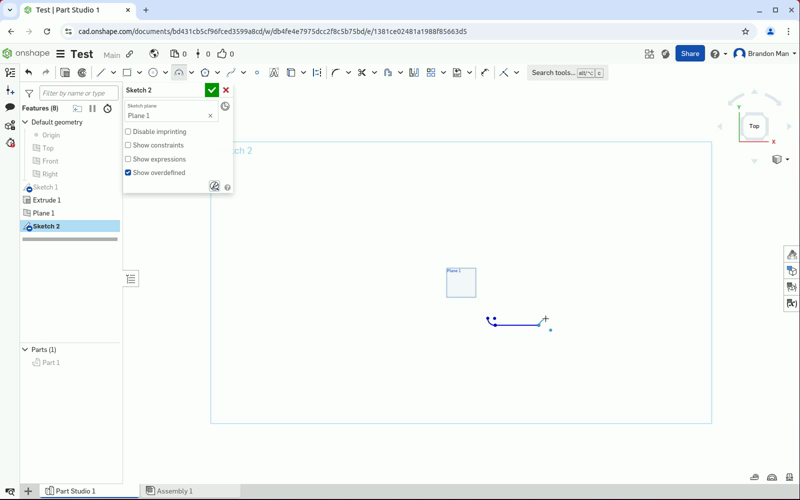
mouse_move(543, 323)
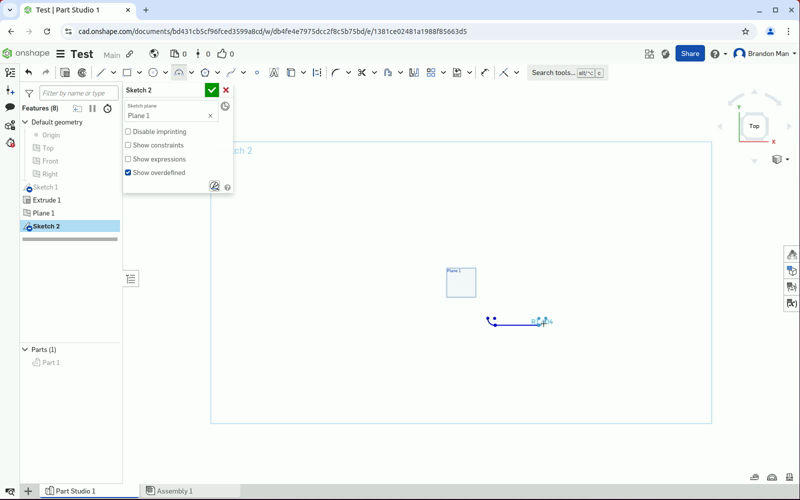
click(543, 323)
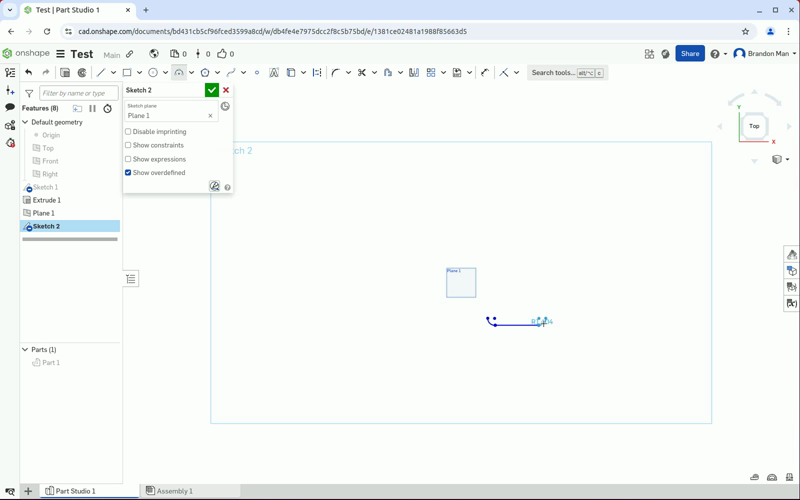
key_up(shift)
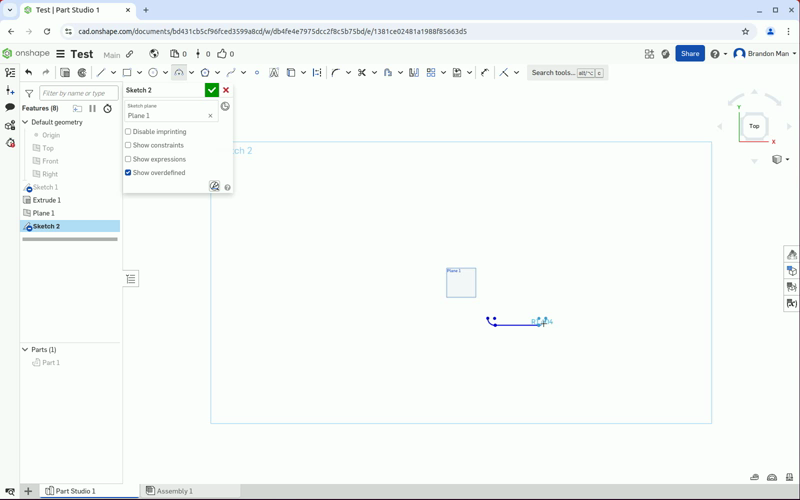
key(esc)
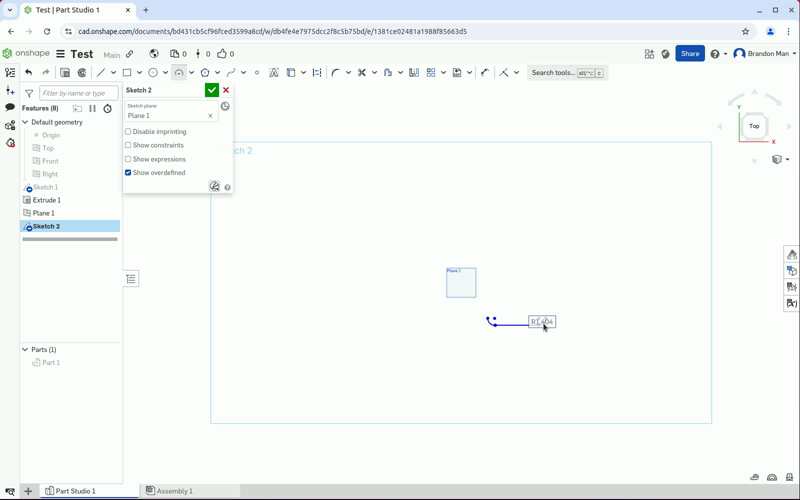
key(l)
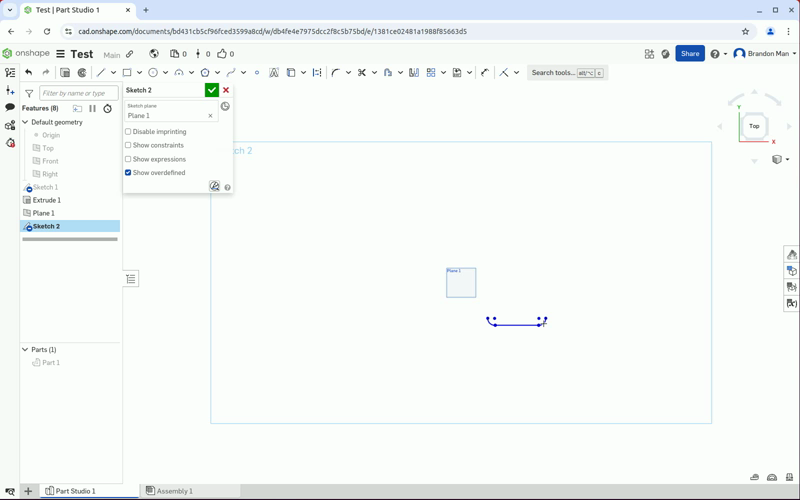
mouse_move(545, 318)
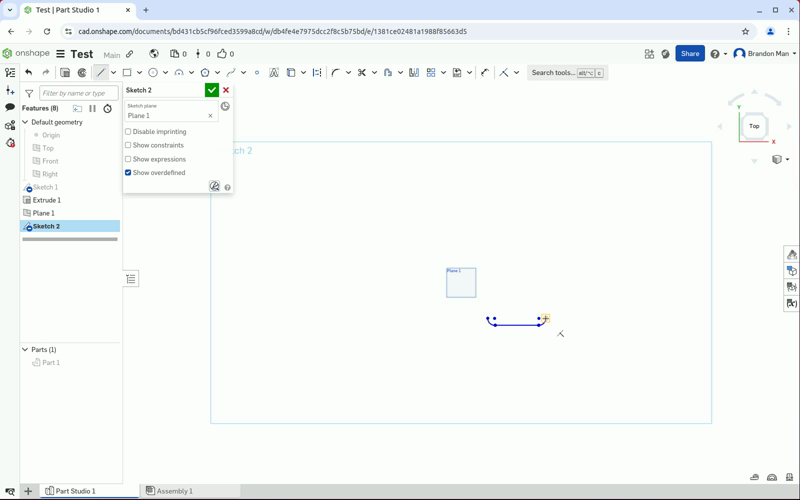
click(545, 318)
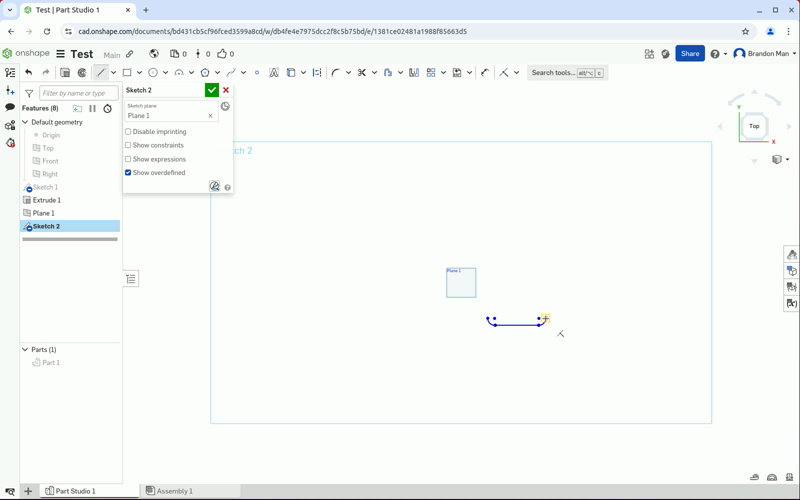
key_down(shift)
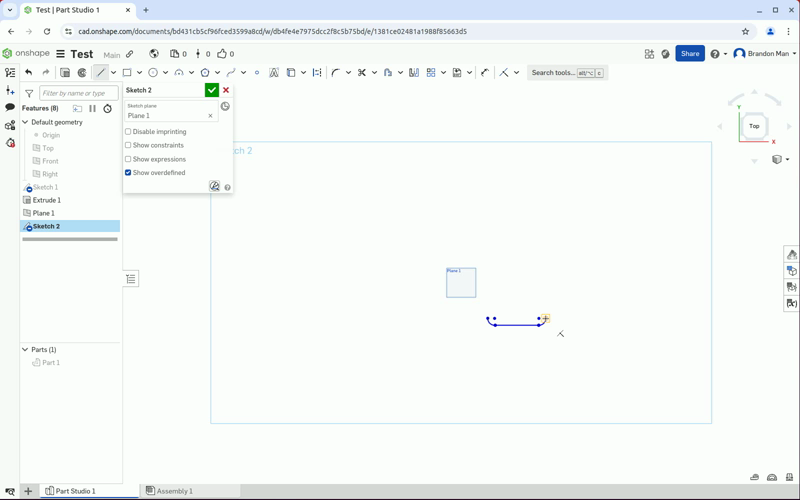
mouse_move(545, 248)
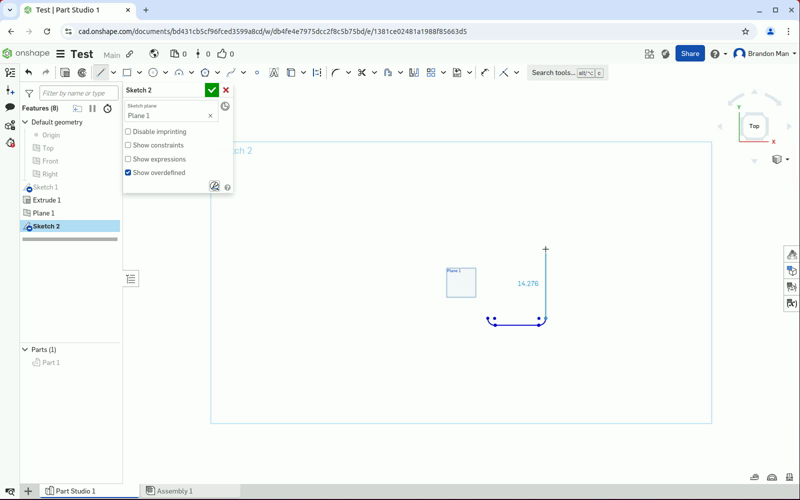
click(545, 248)
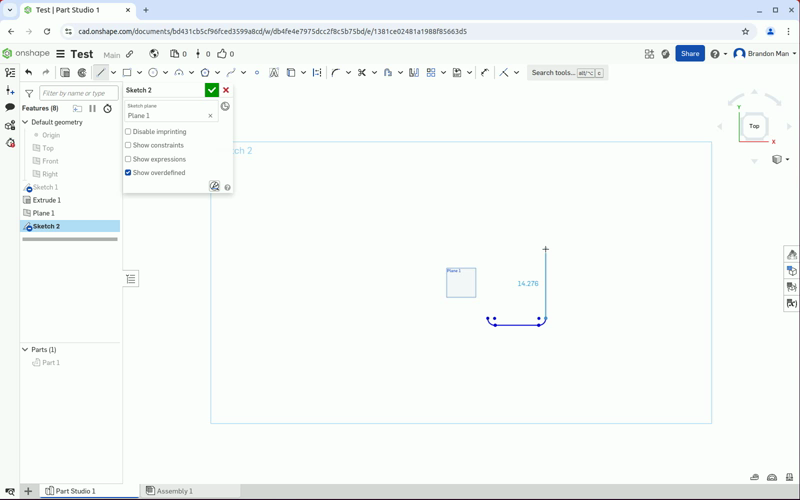
key_up(shift)
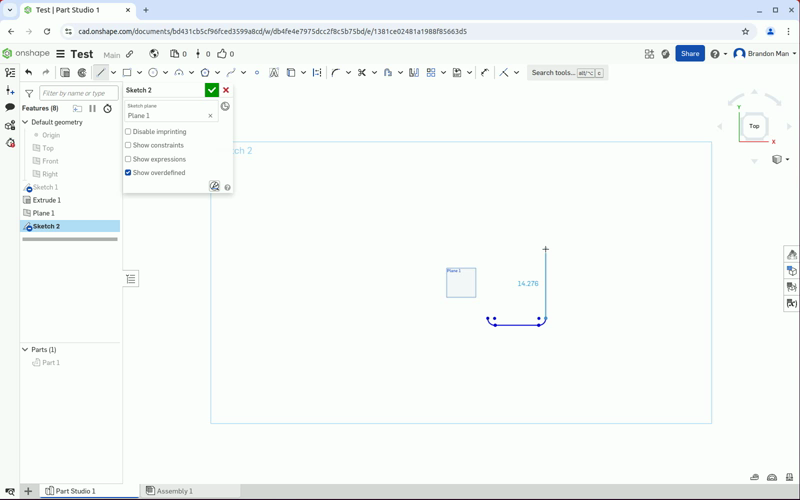
key(esc)
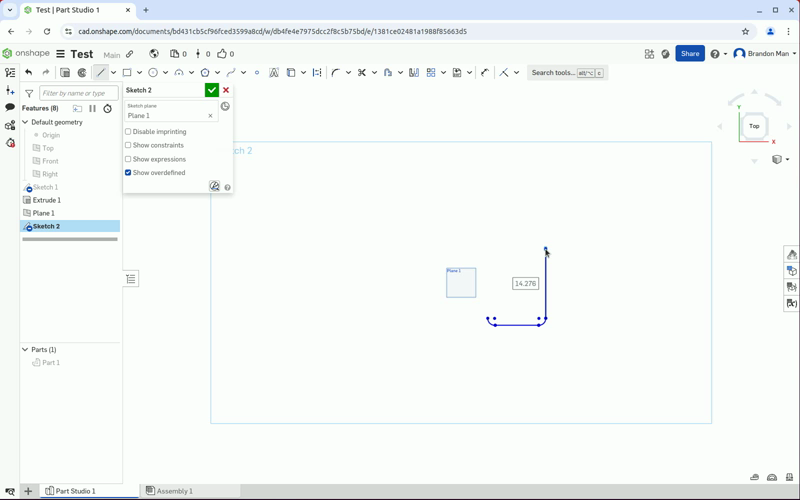
key(a)
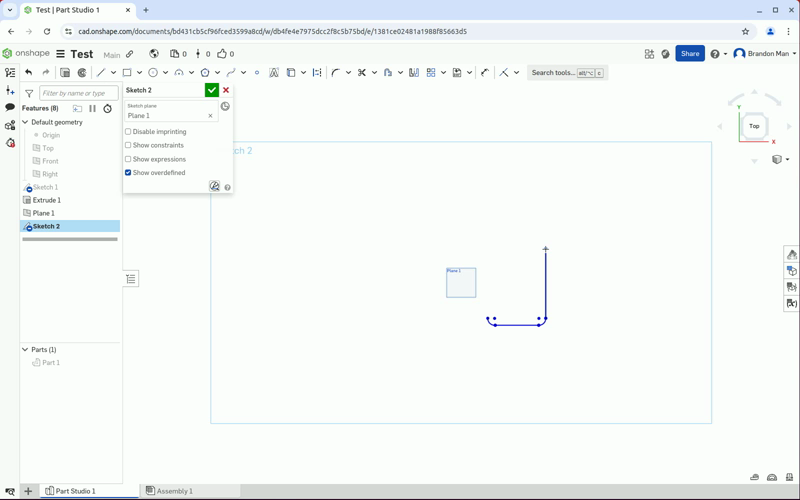
mouse_move(545, 248)
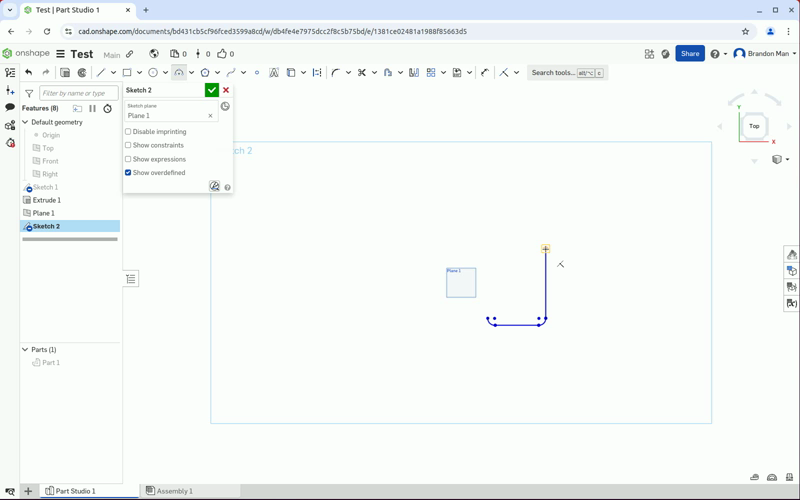
click(545, 248)
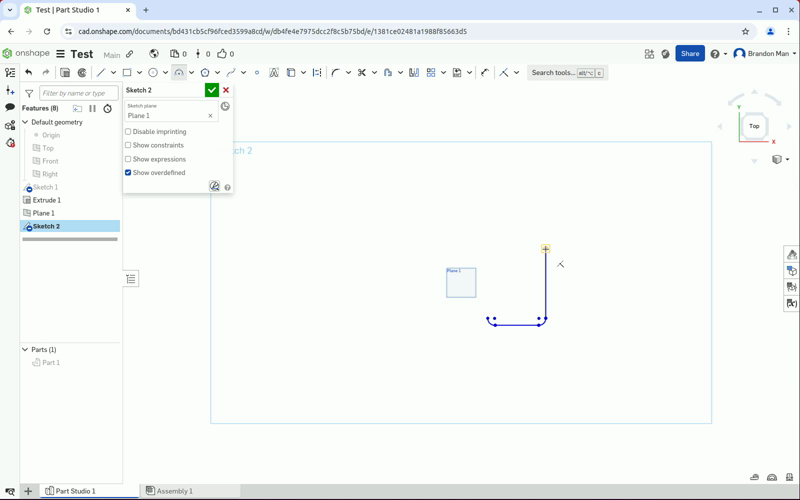
key_down(shift)
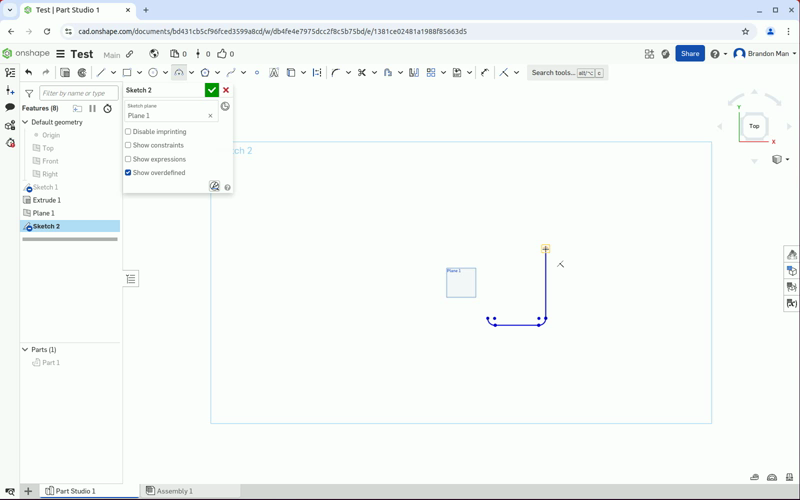
mouse_move(538, 241)
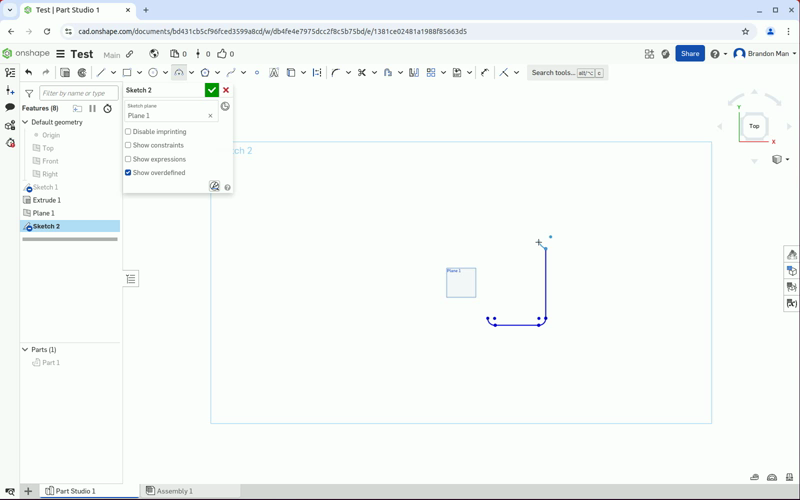
click(538, 241)
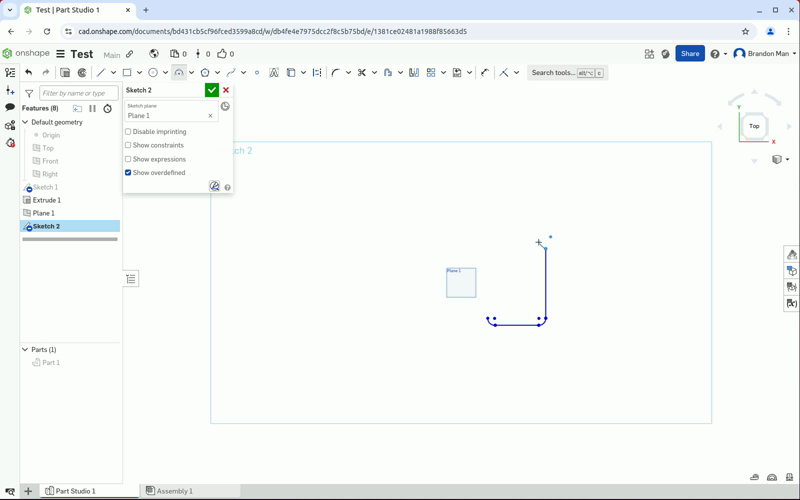
mouse_move(543, 243)
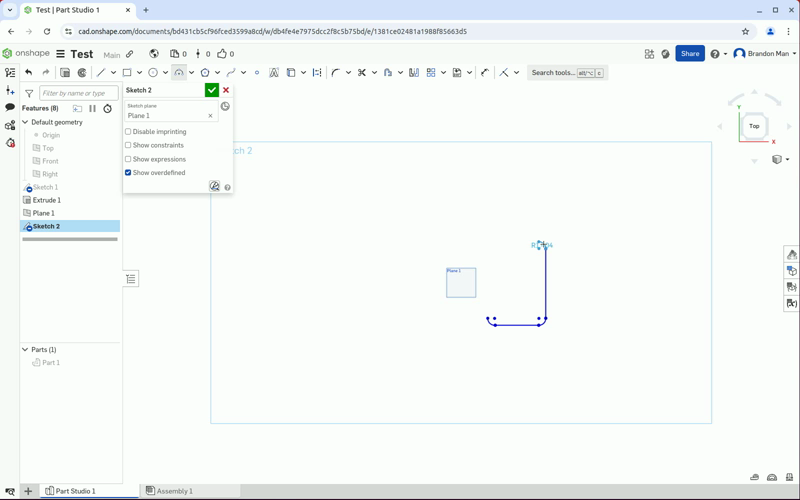
click(543, 243)
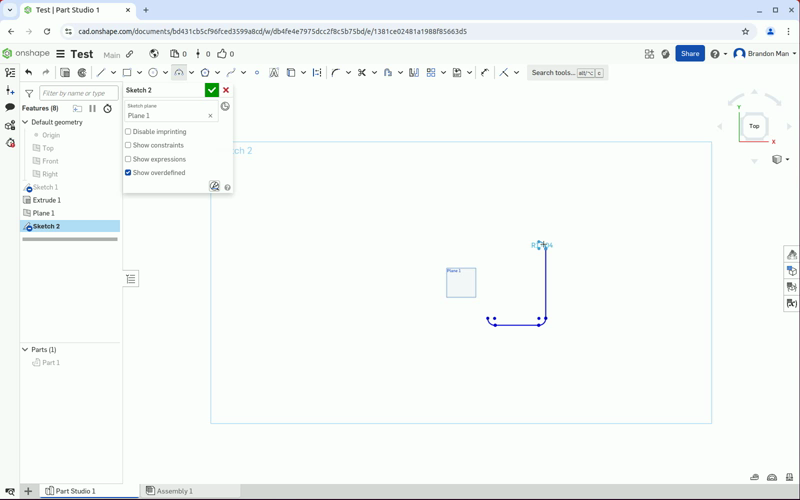
key_up(shift)
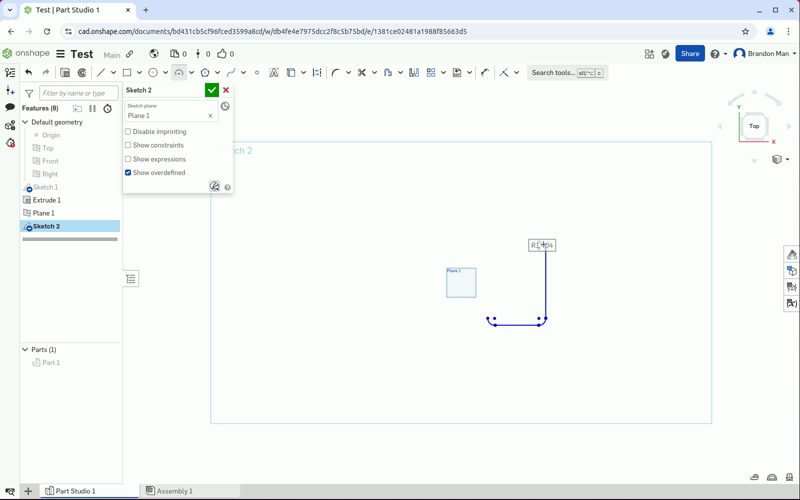
key(esc)
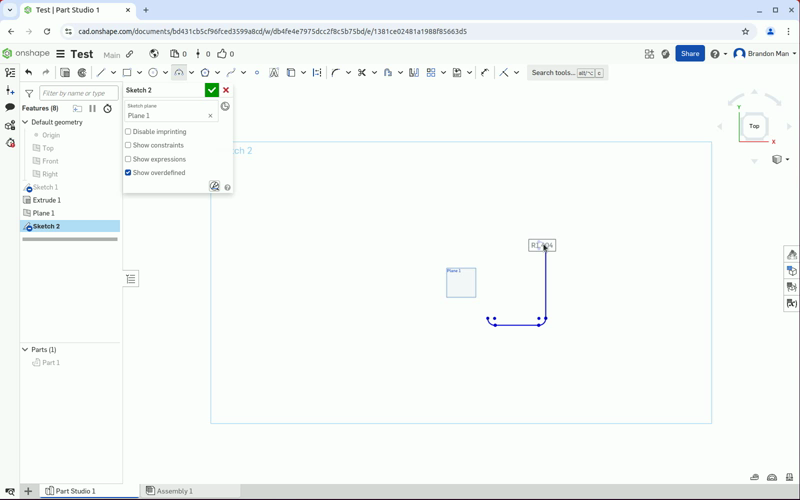
key(l)
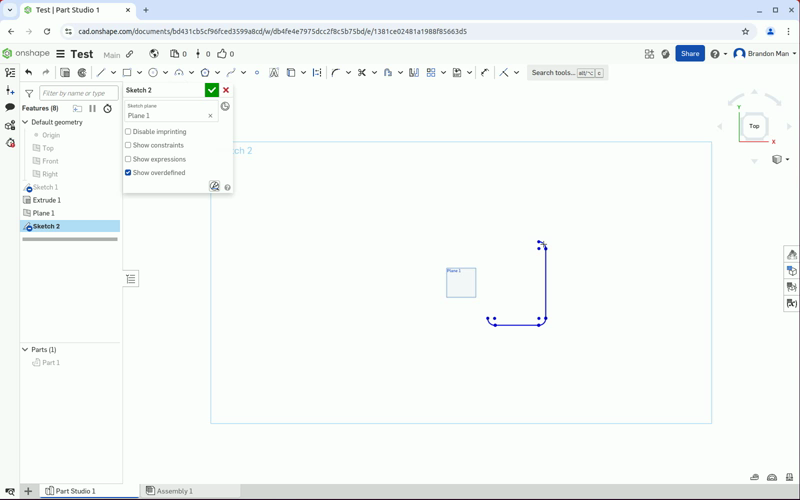
mouse_move(538, 241)
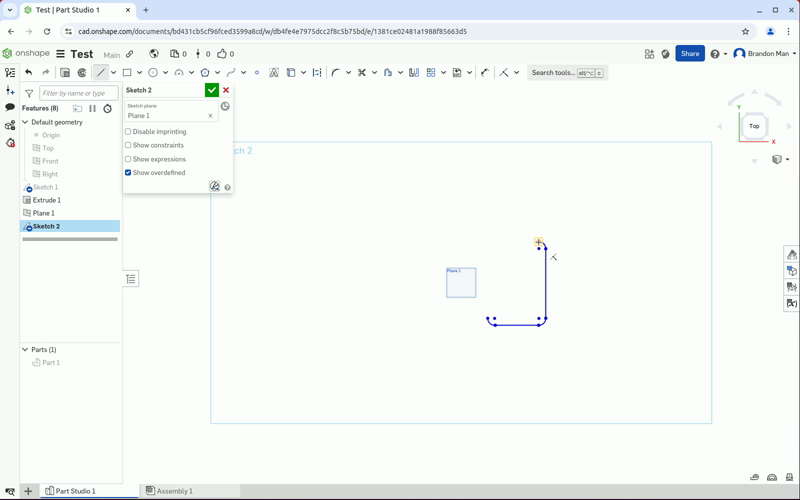
click(538, 241)
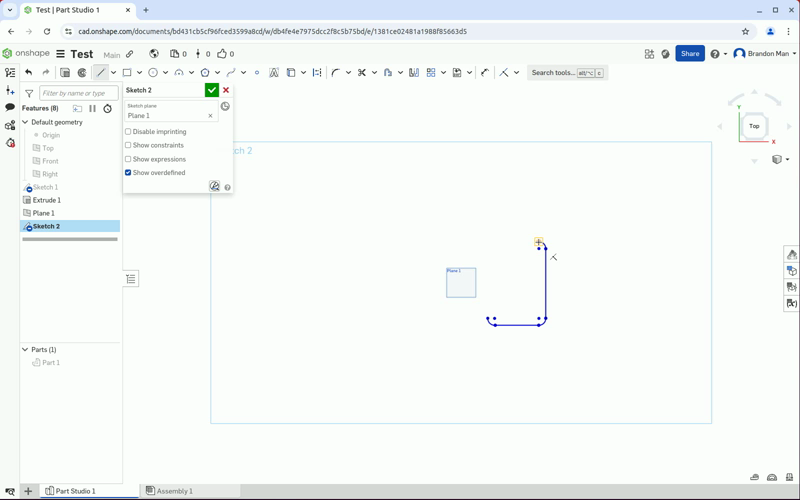
key_down(shift)
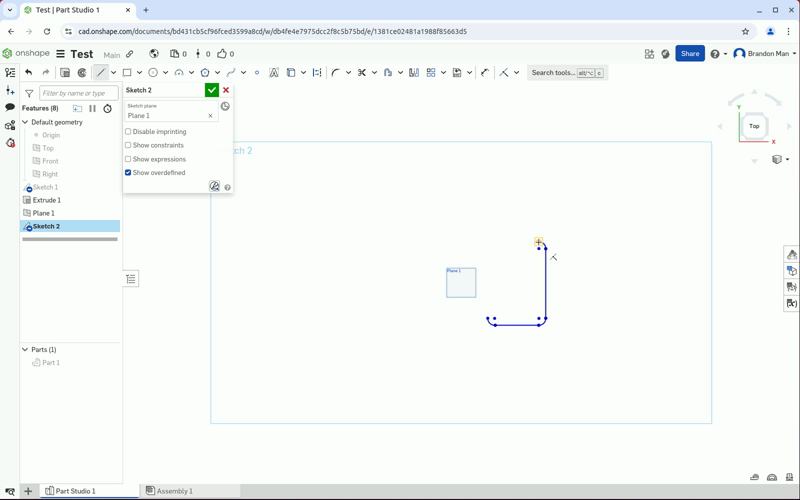
mouse_move(568, 241)
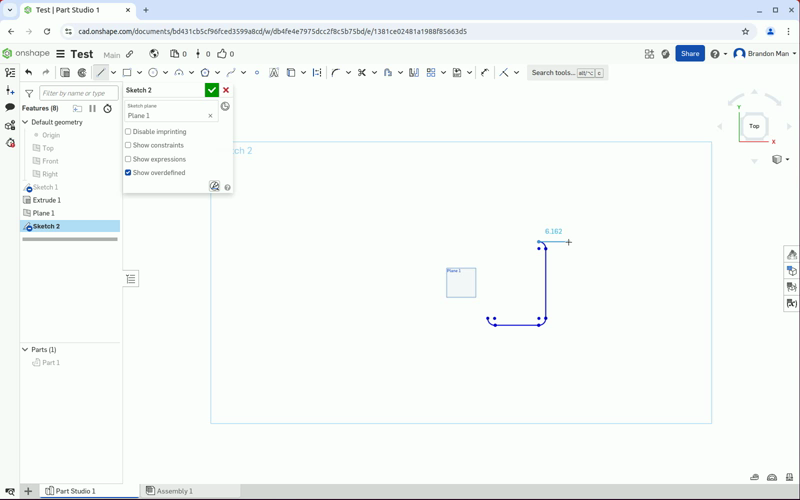
mouse_move(495, 241)
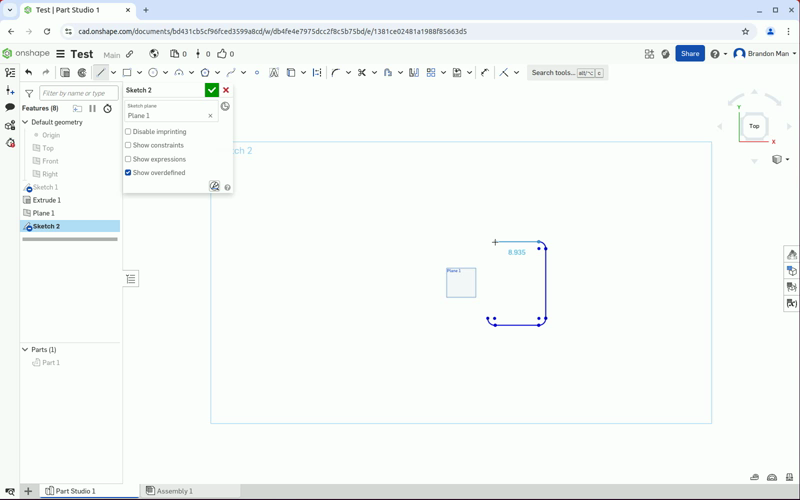
click(495, 241)
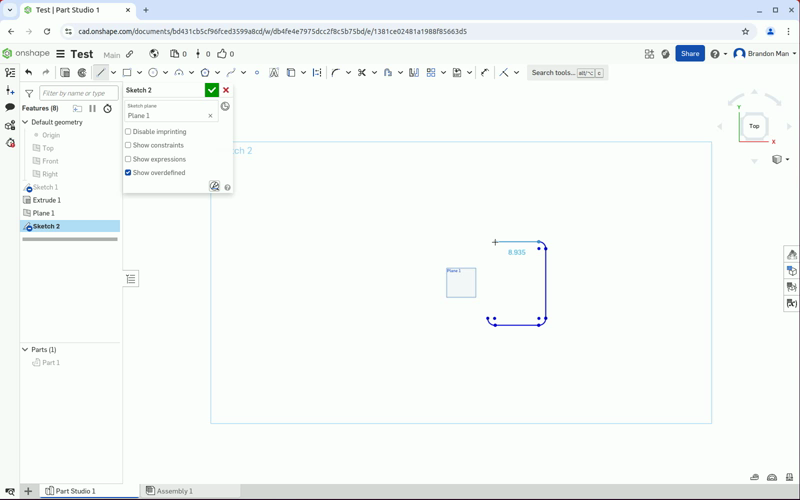
key_up(shift)
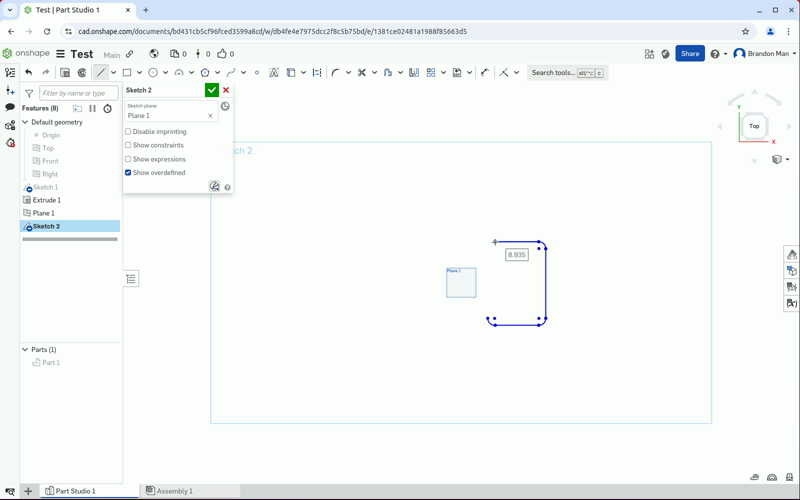
key(esc)
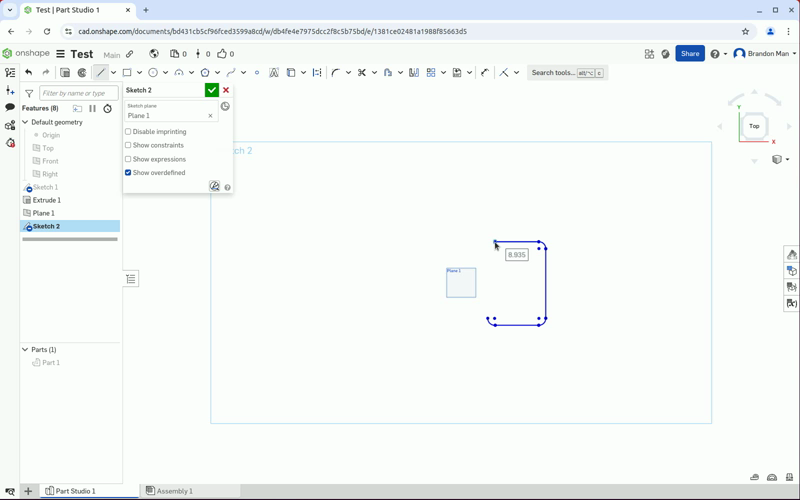
key(a)
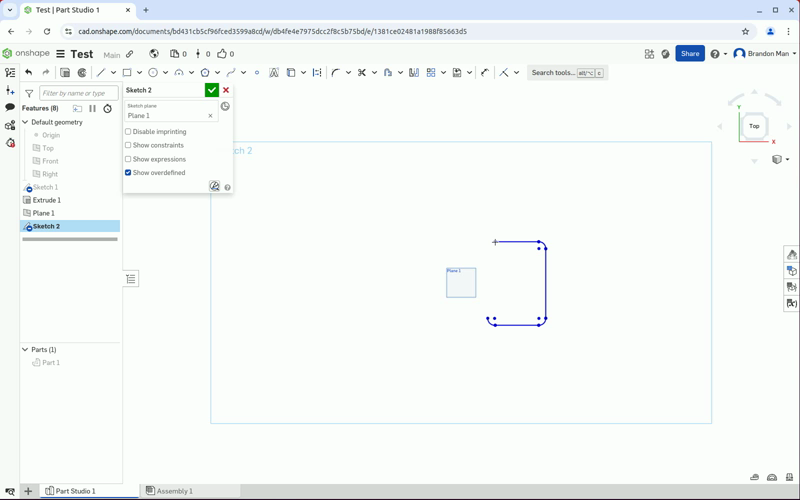
mouse_move(495, 241)
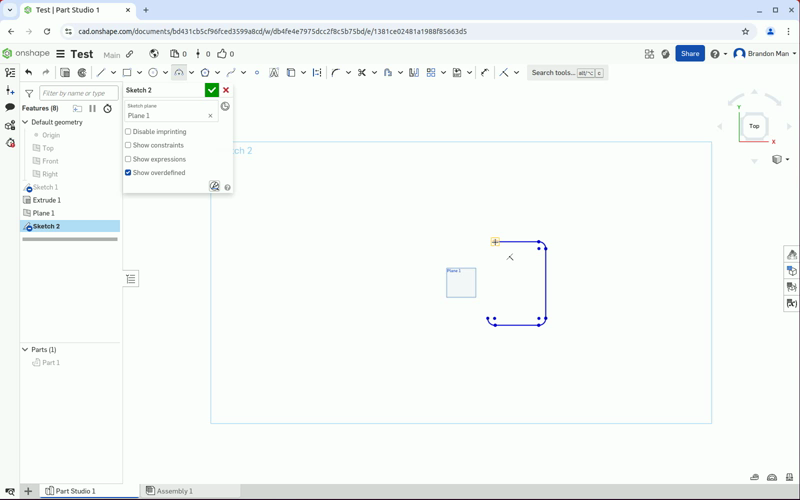
click(495, 241)
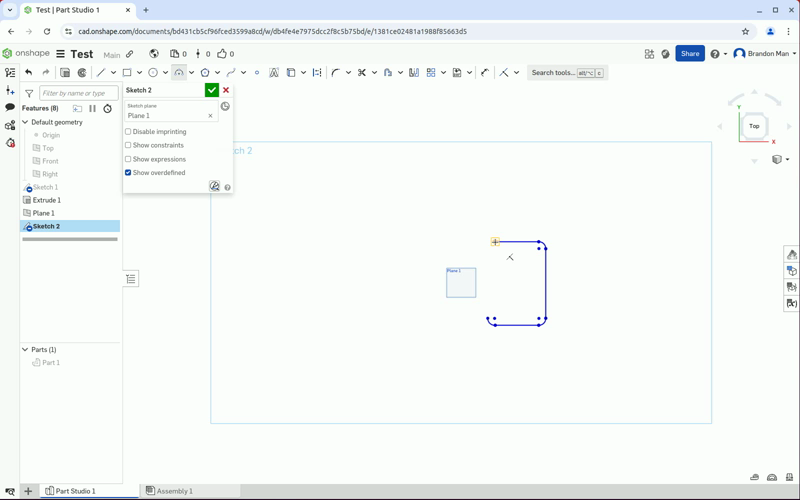
key_down(shift)
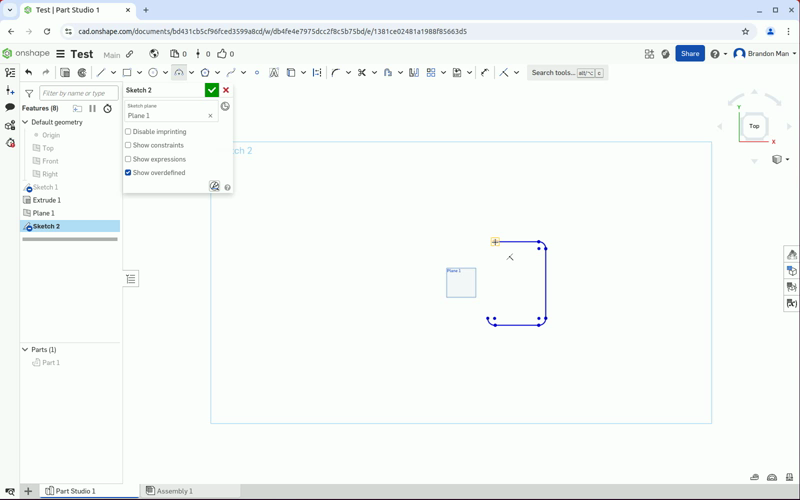
mouse_move(487, 248)
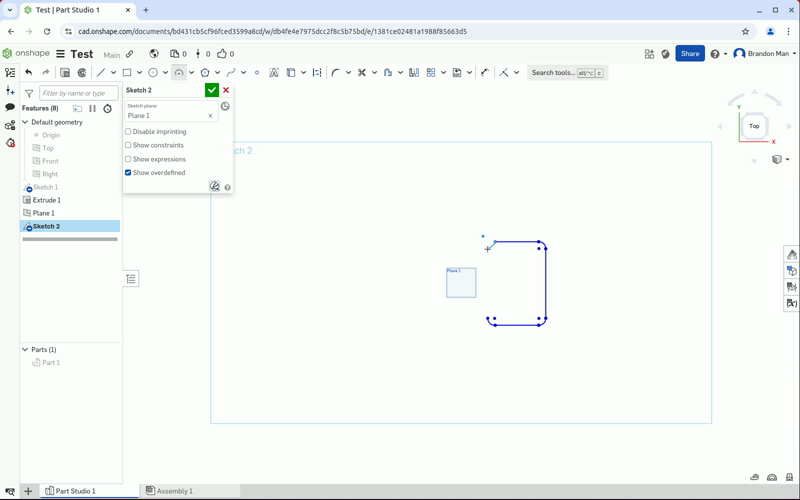
click(487, 248)
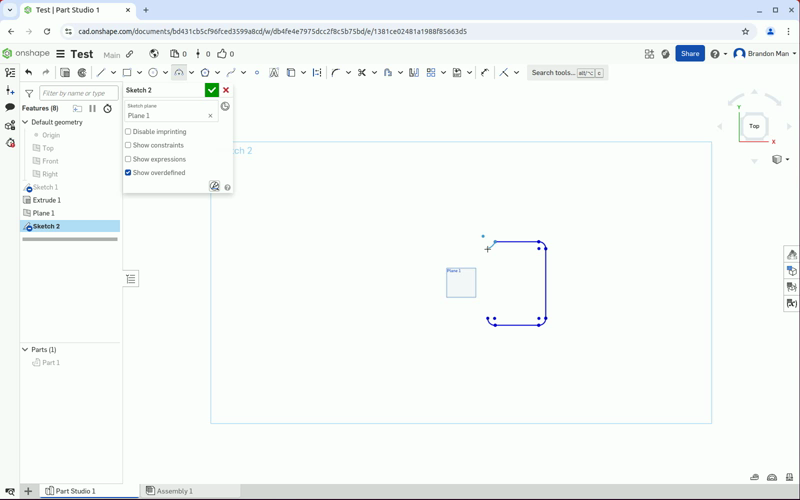
mouse_move(489, 243)
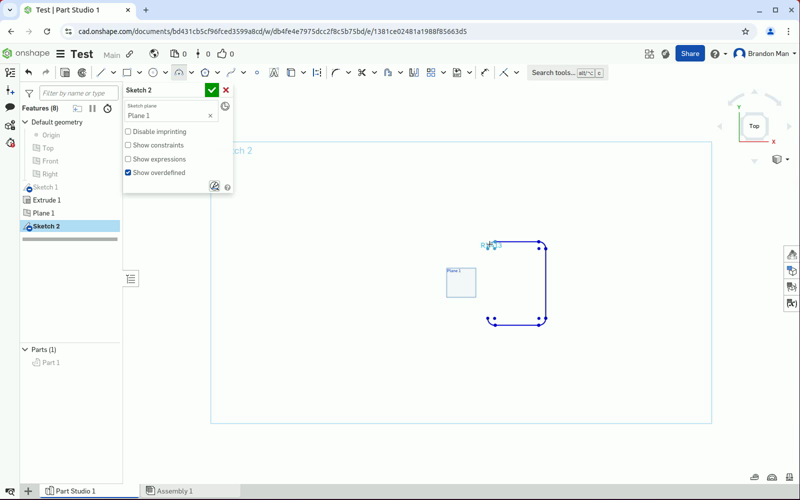
click(489, 243)
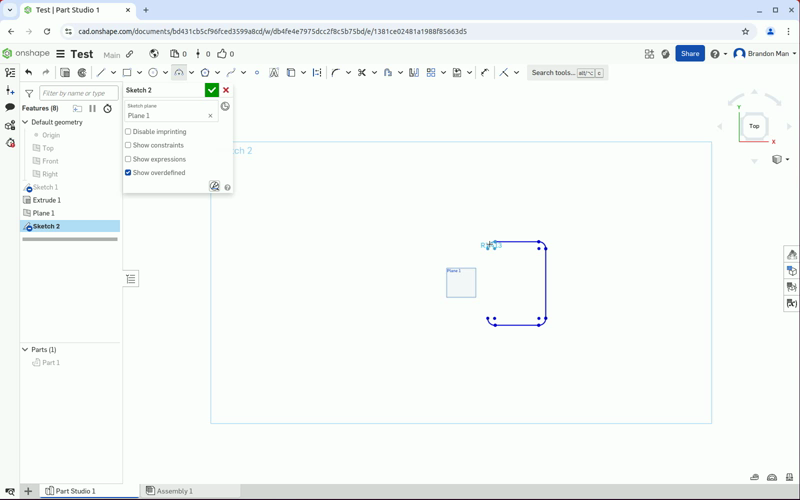
key_up(shift)
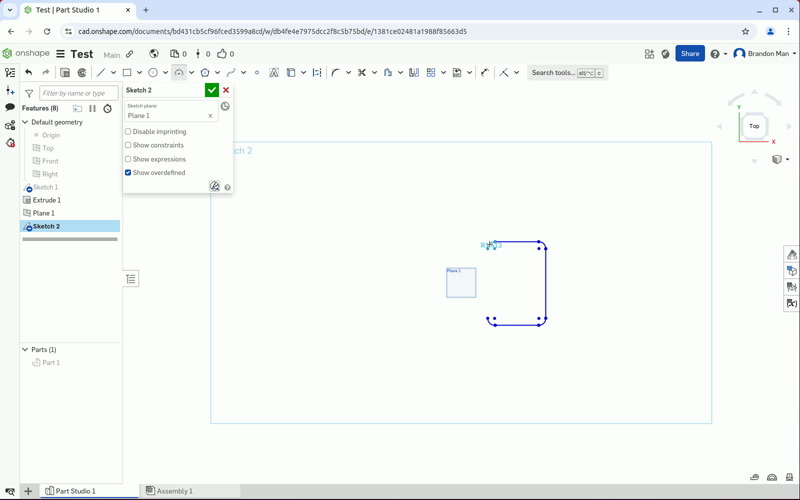
key(esc)
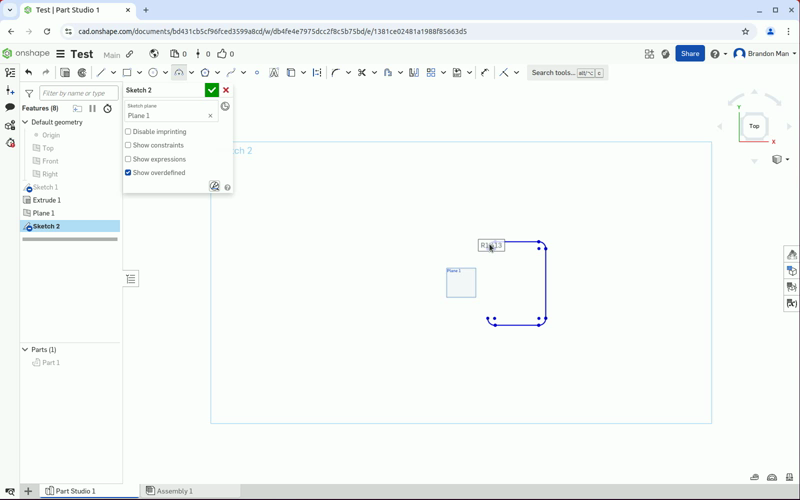
key(l)
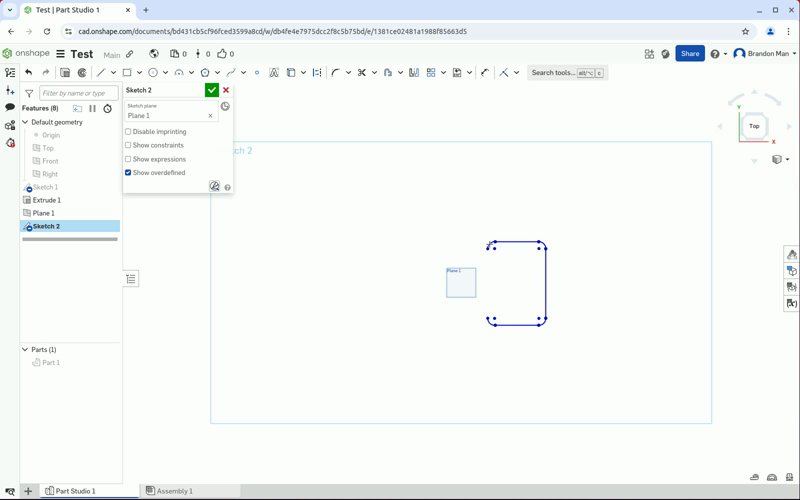
mouse_move(487, 248)
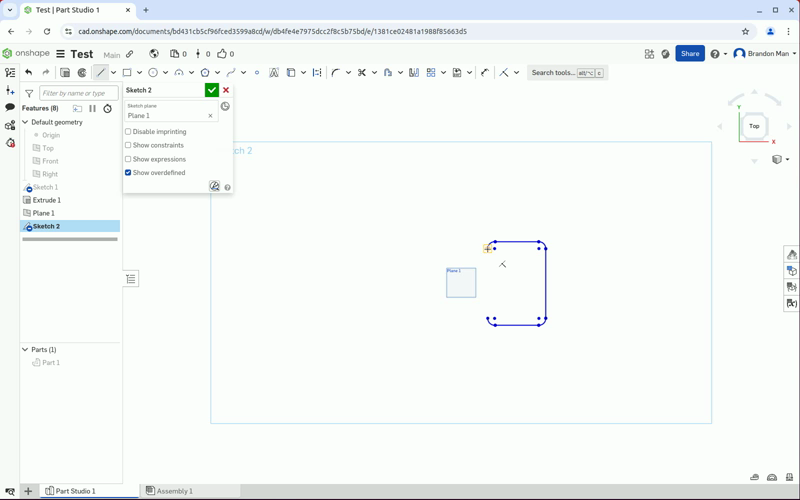
click(487, 248)
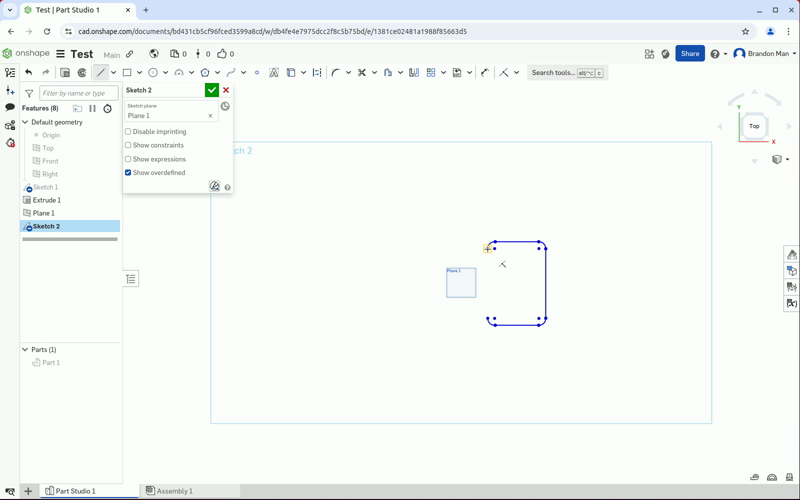
key_down(shift)
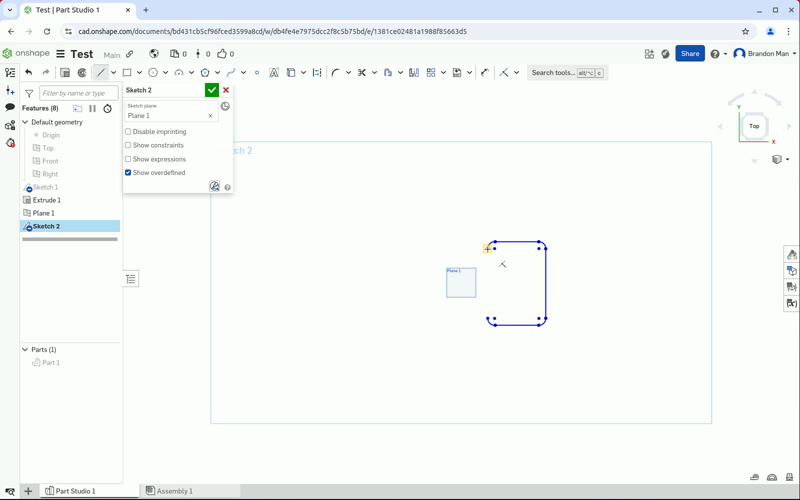
mouse_move(487, 318)
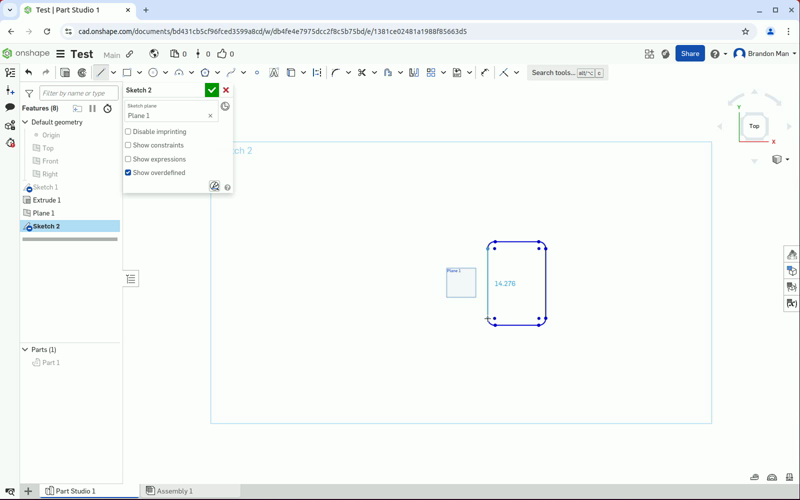
key_up(shift)
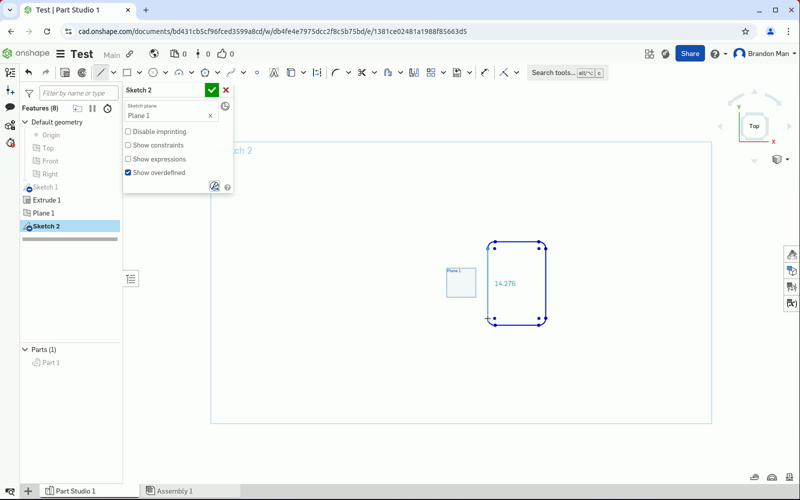
click(487, 318)
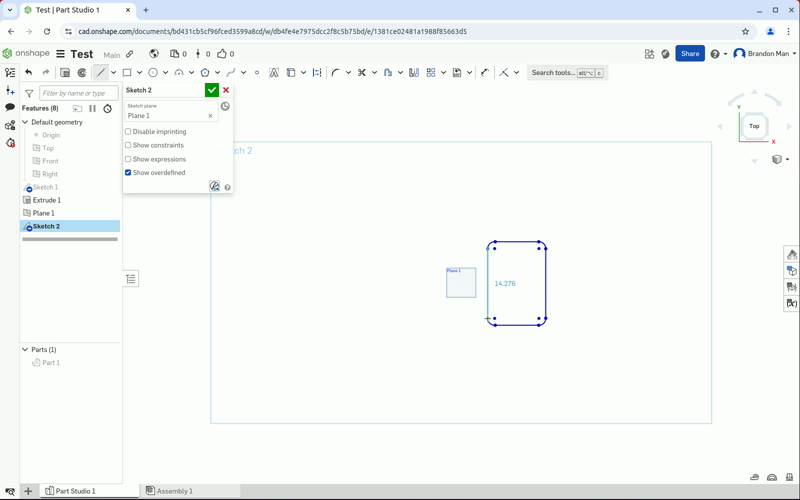
key(esc)
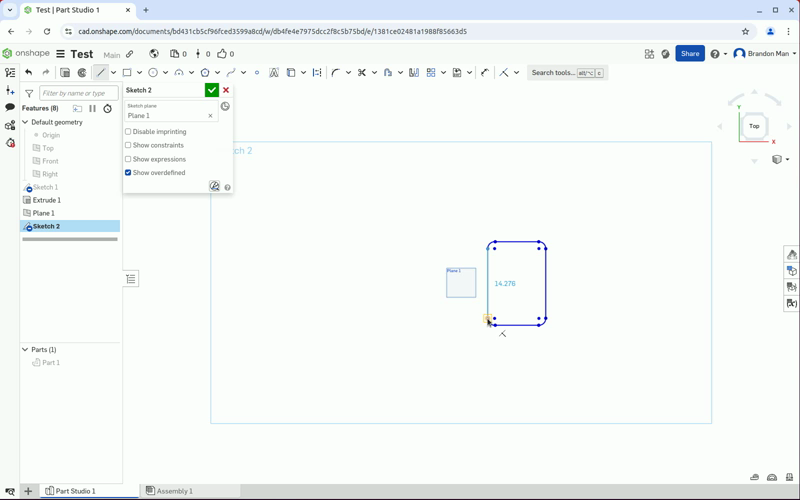
key(l)
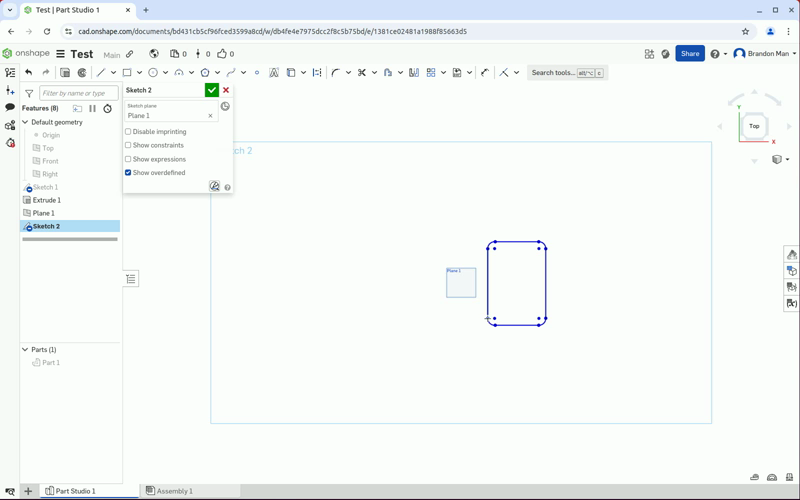
key_down(shift)
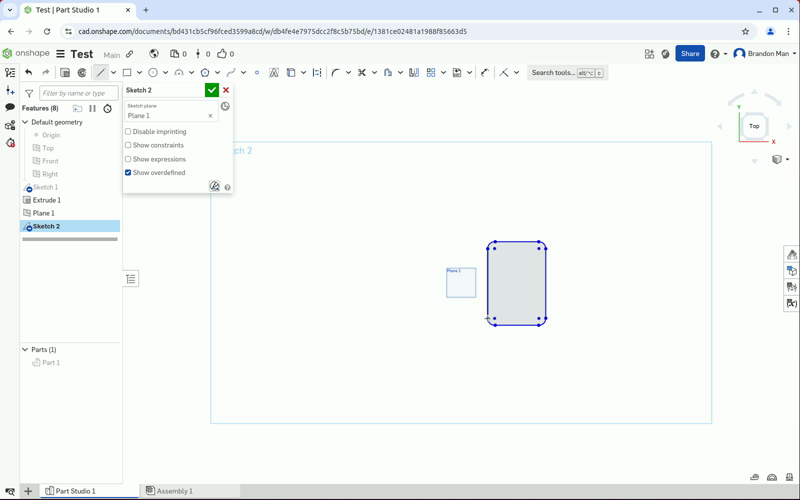
mouse_move(495, 318)
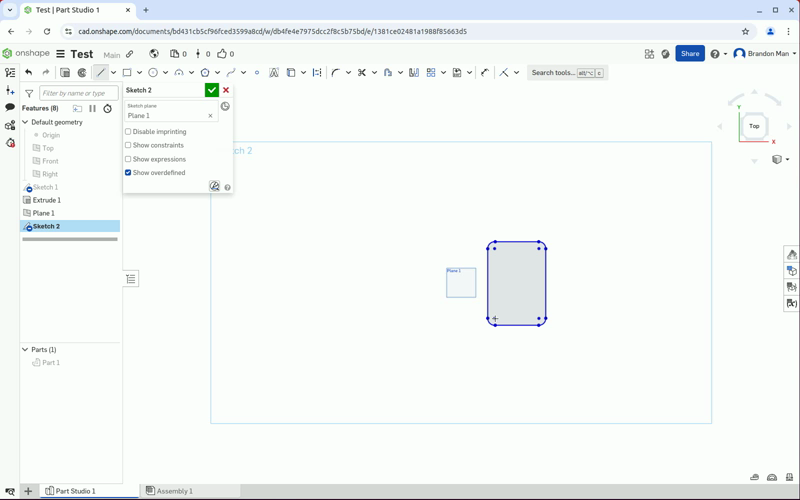
click(495, 318)
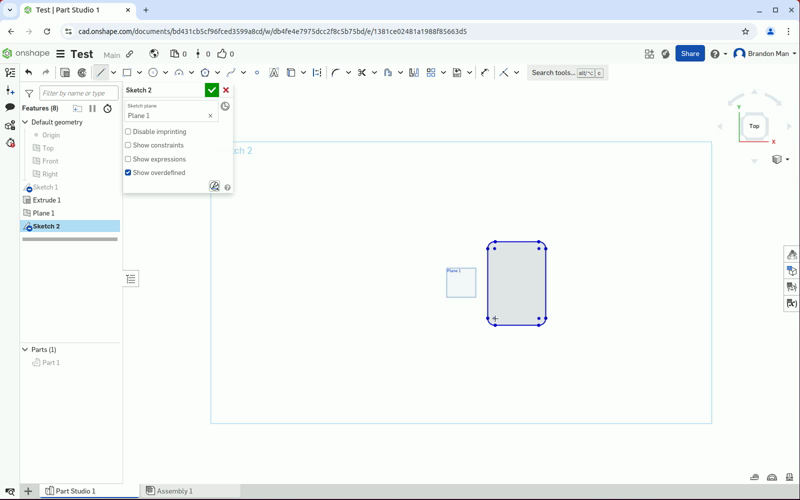
key_up(shift)
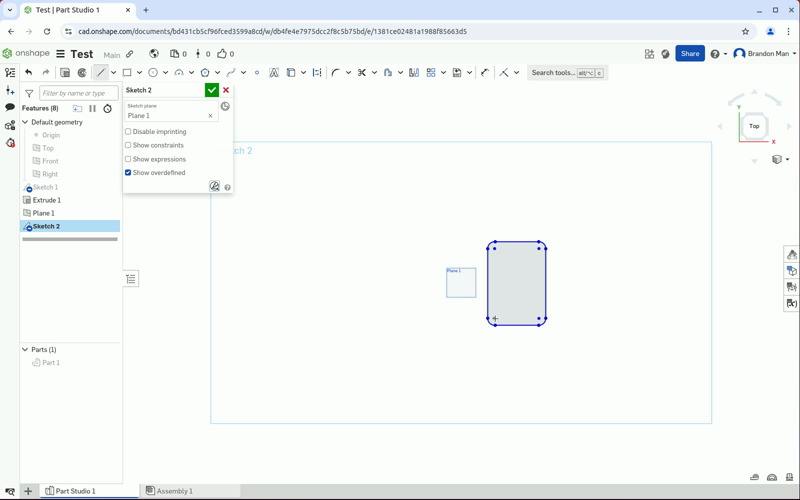
key_down(shift)
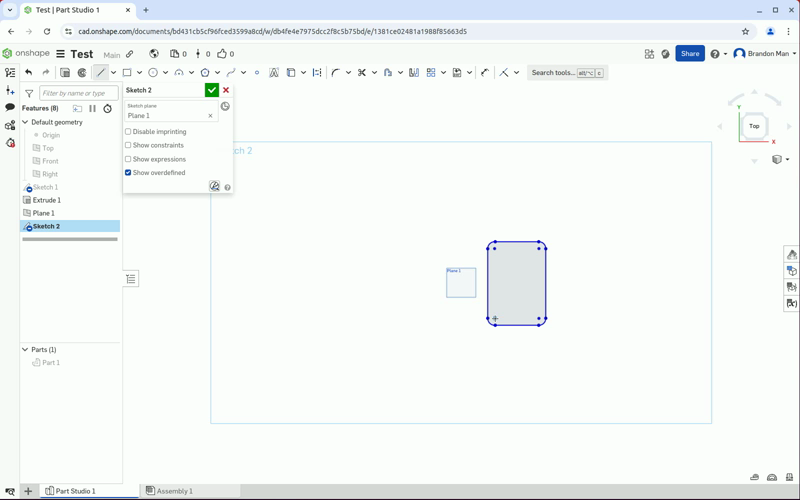
mouse_move(525, 318)
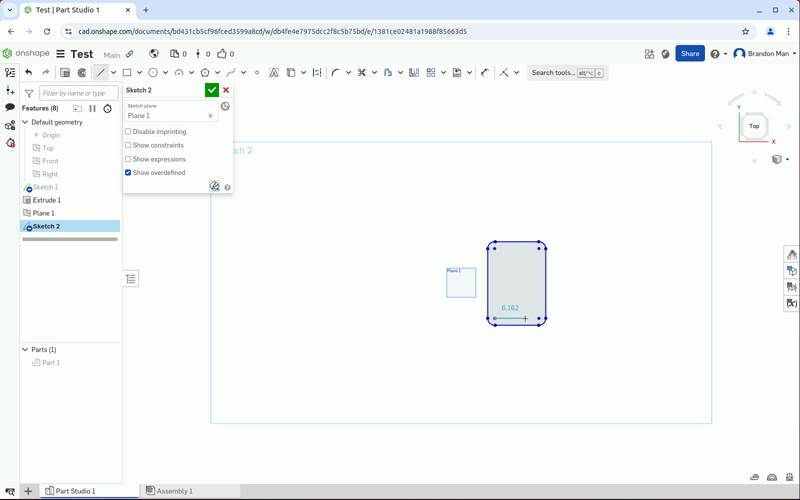
mouse_move(538, 318)
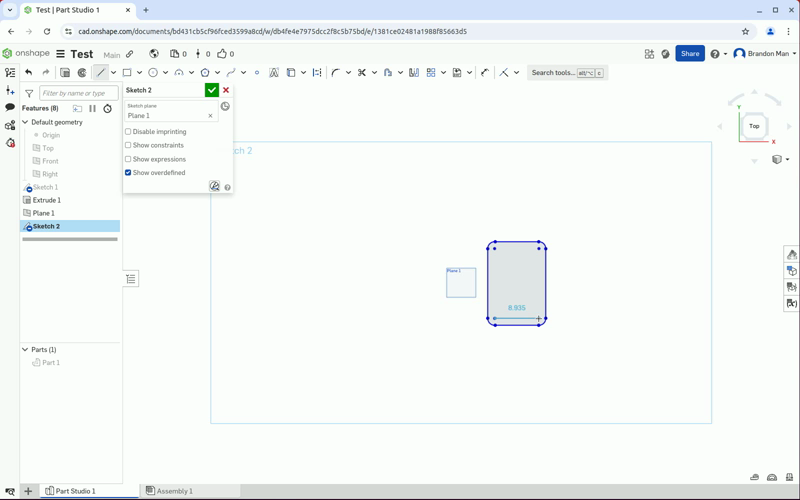
click(538, 318)
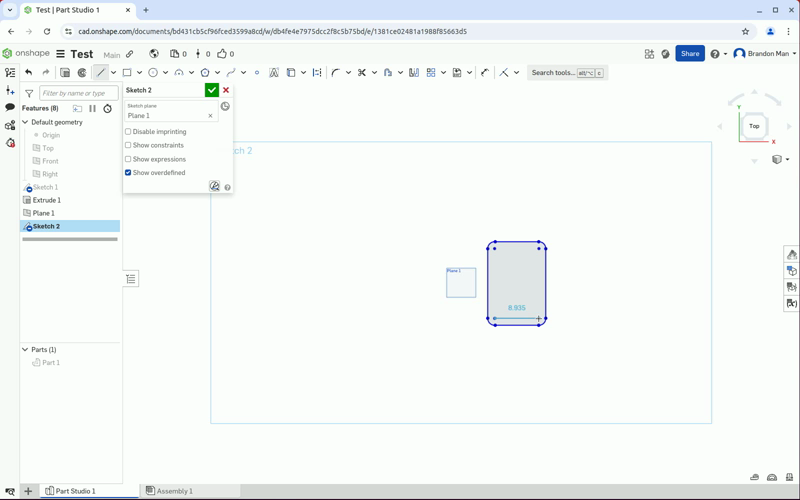
key_up(shift)
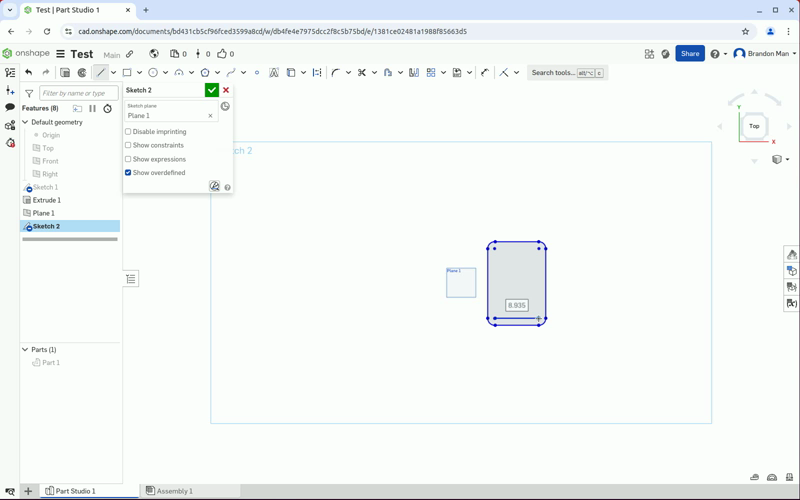
key_down(shift)
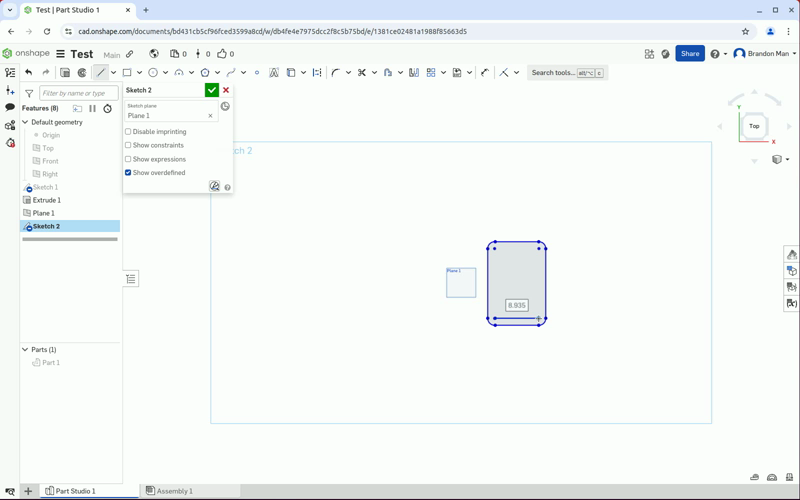
mouse_move(538, 248)
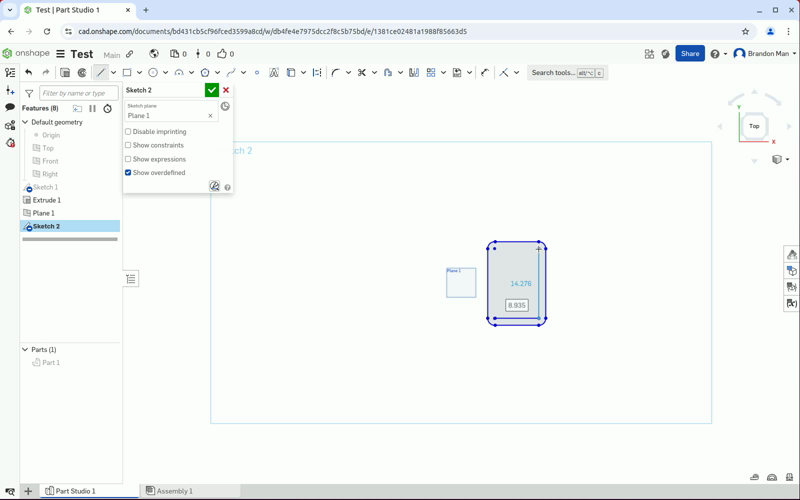
click(538, 248)
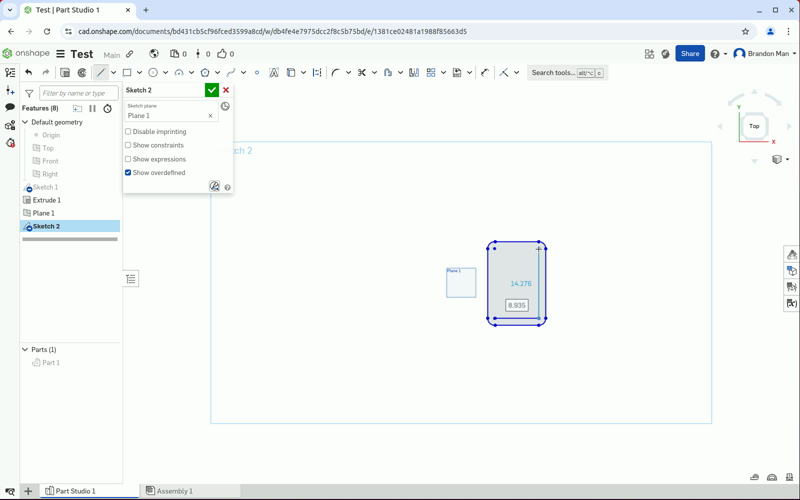
key_up(shift)
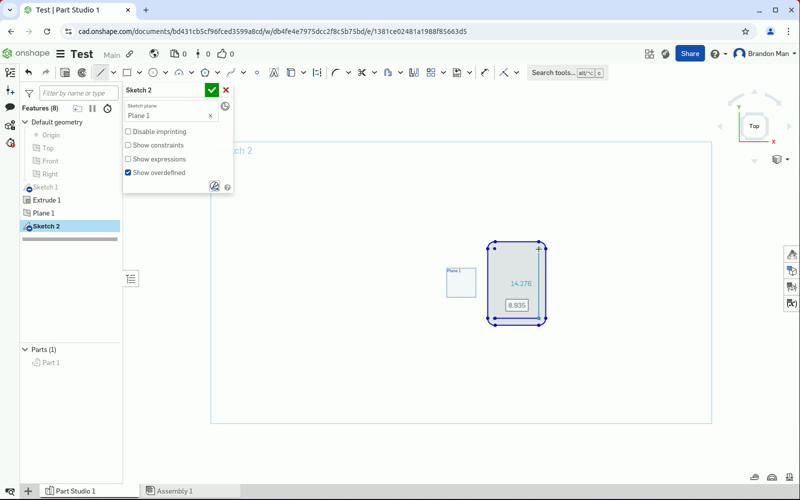
key_down(shift)
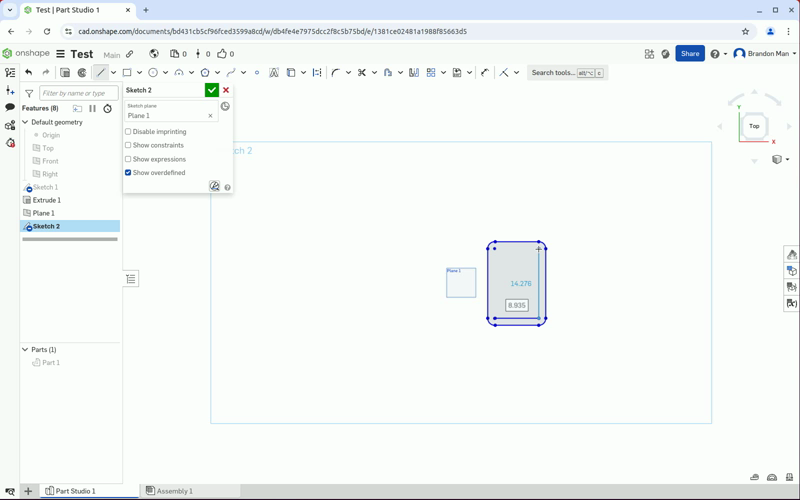
mouse_move(568, 248)
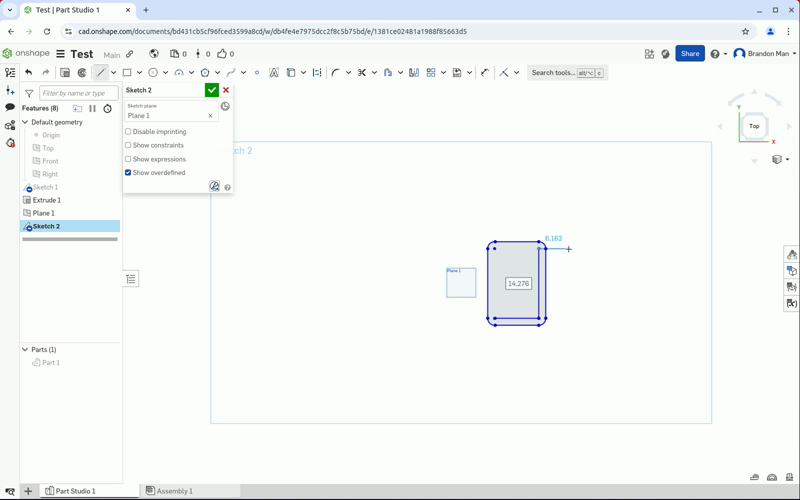
mouse_move(495, 248)
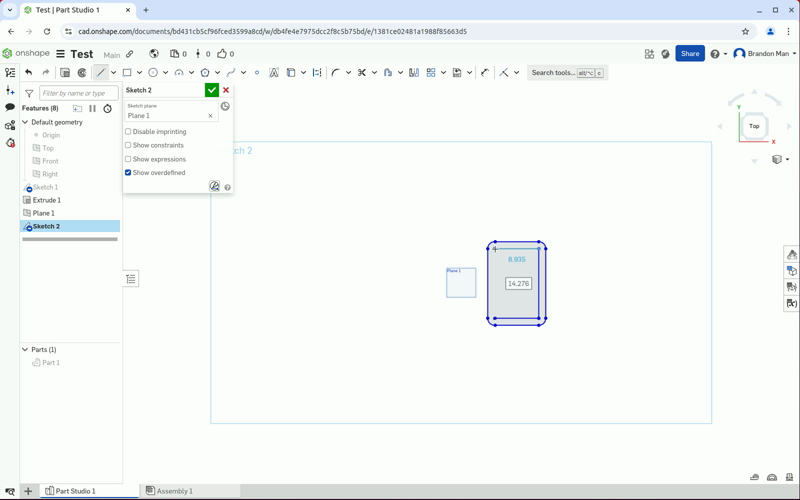
click(495, 248)
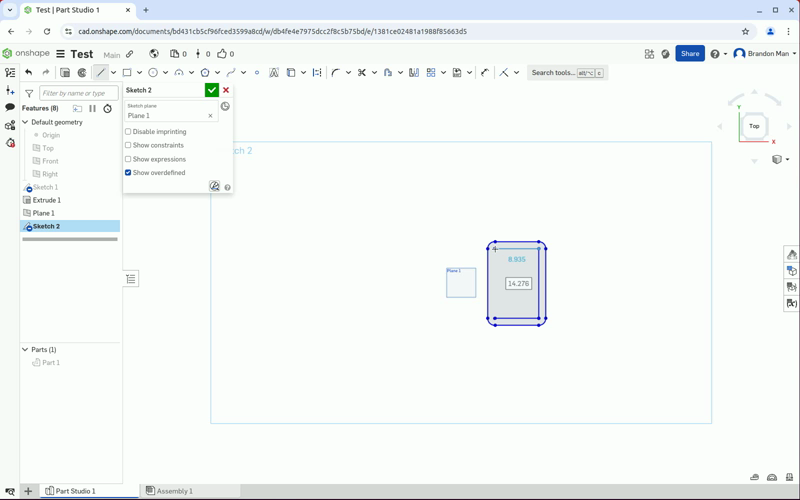
key_up(shift)
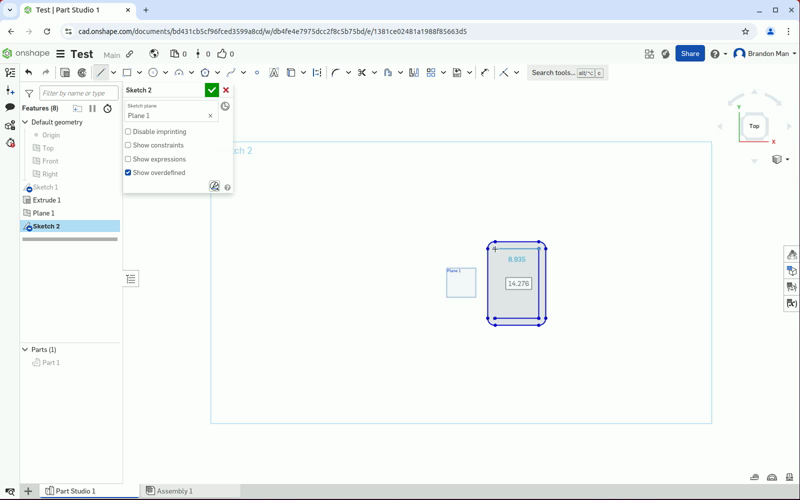
key_down(shift)
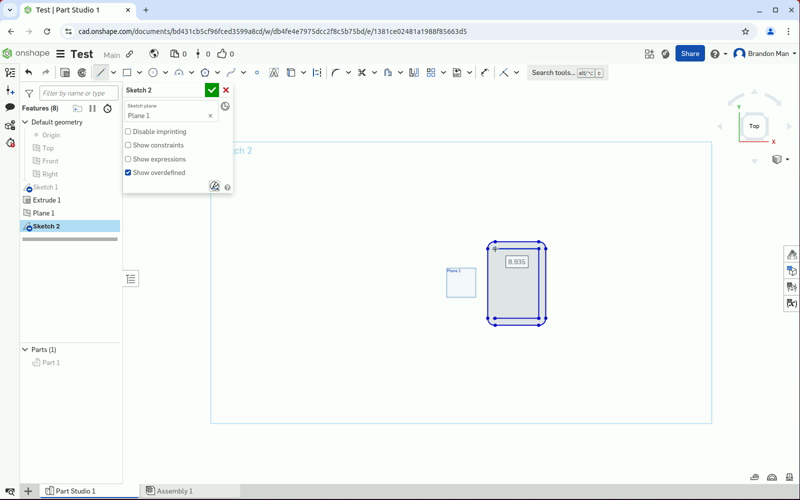
mouse_move(495, 318)
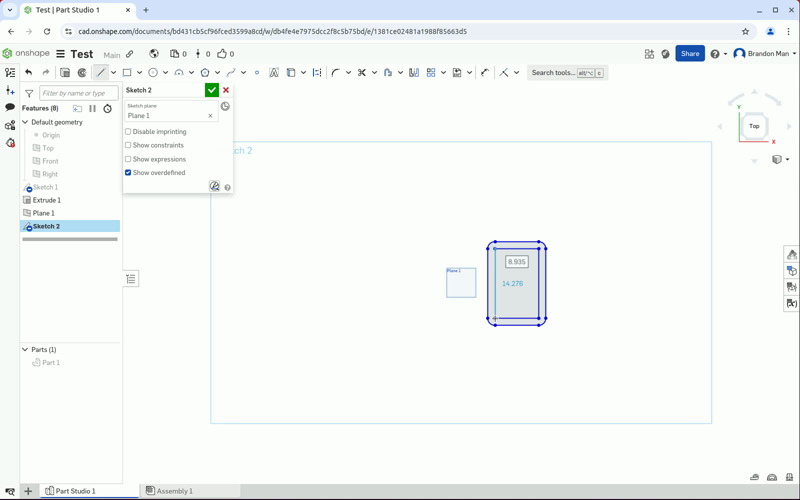
key_up(shift)
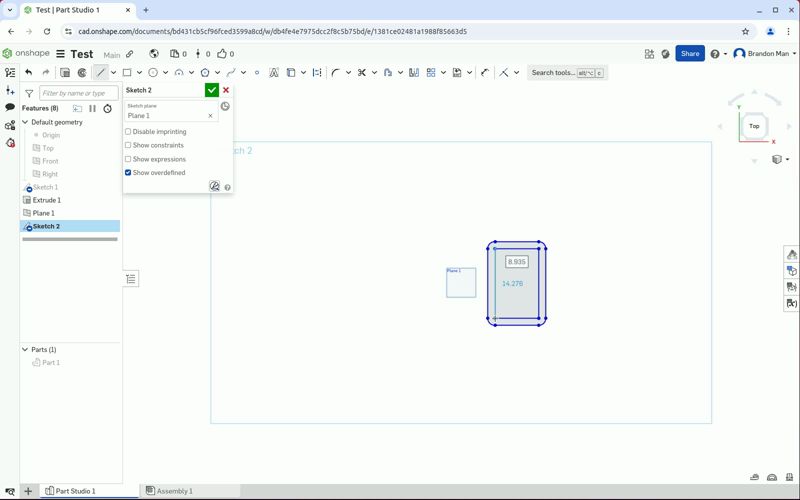
click(495, 318)
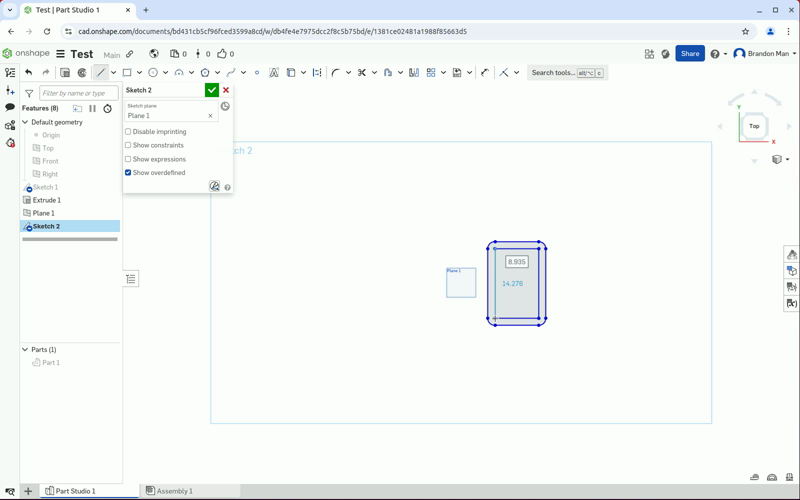
key(esc)
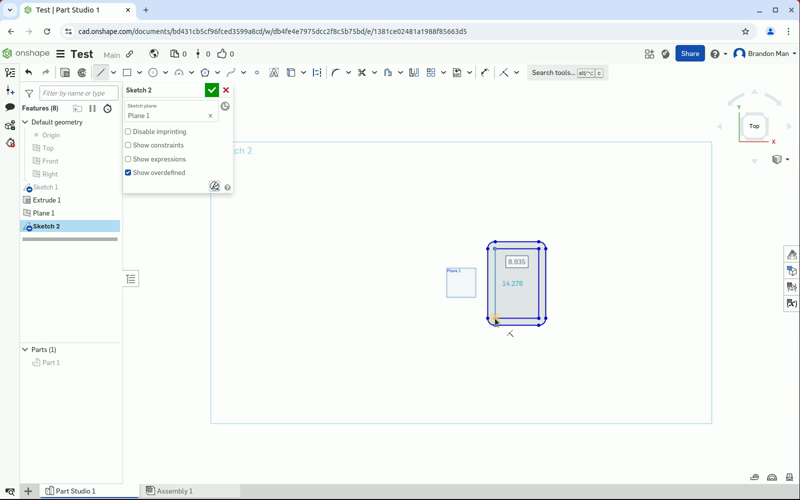
mouse_move(542, 316)
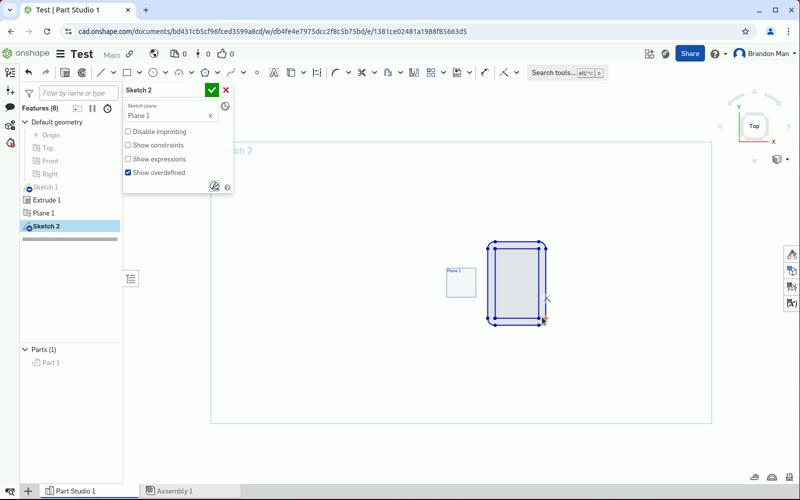
scroll(6)
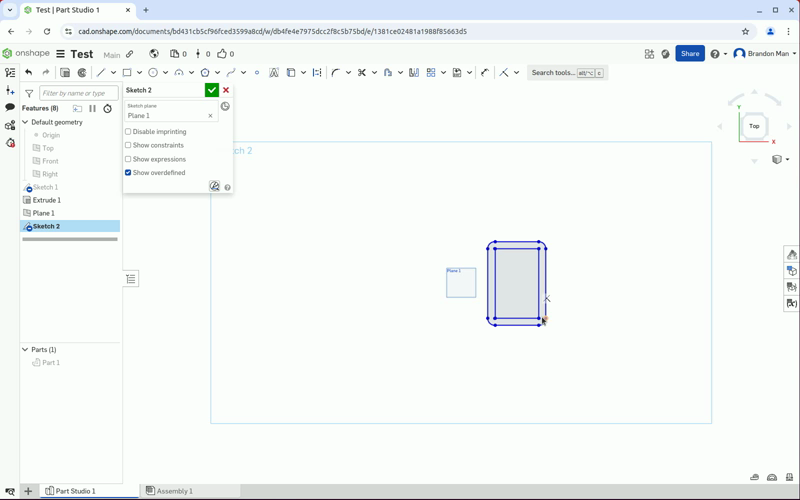
scroll(6)
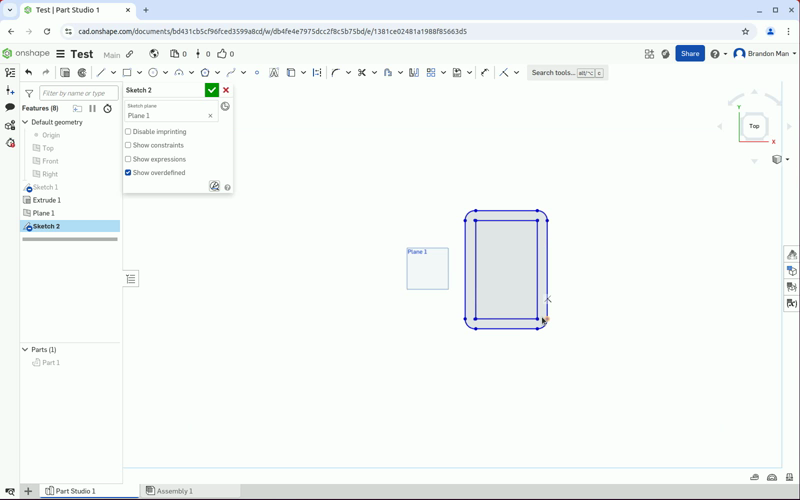
scroll(6)
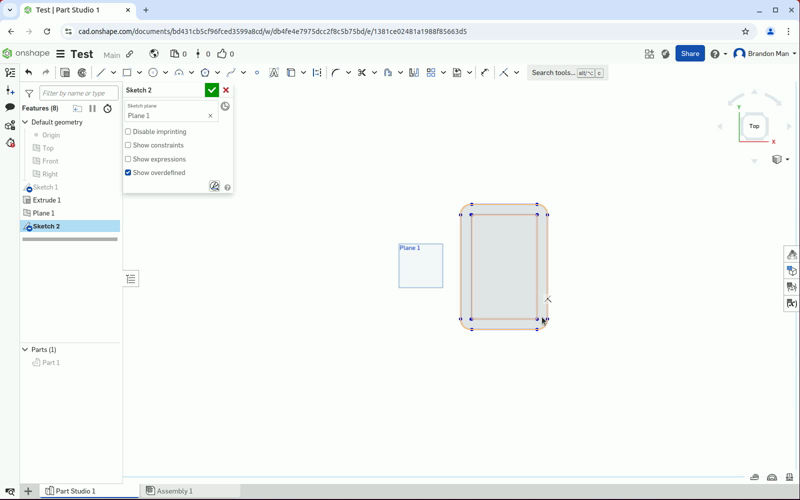
scroll(6)
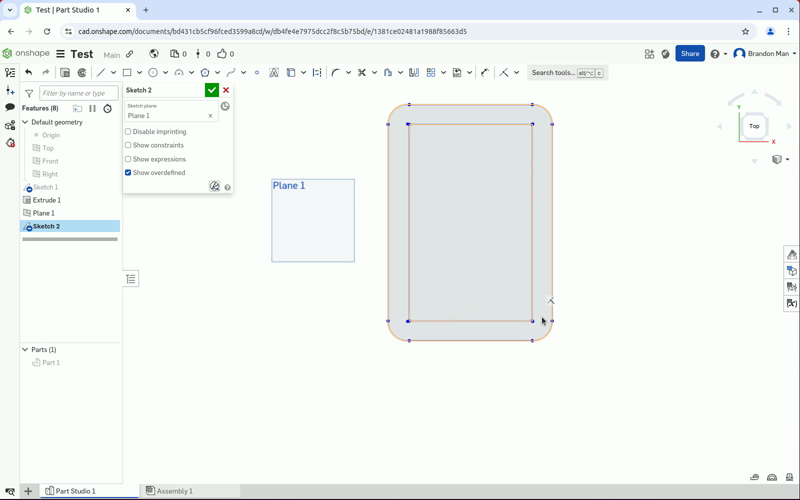
scroll(6)
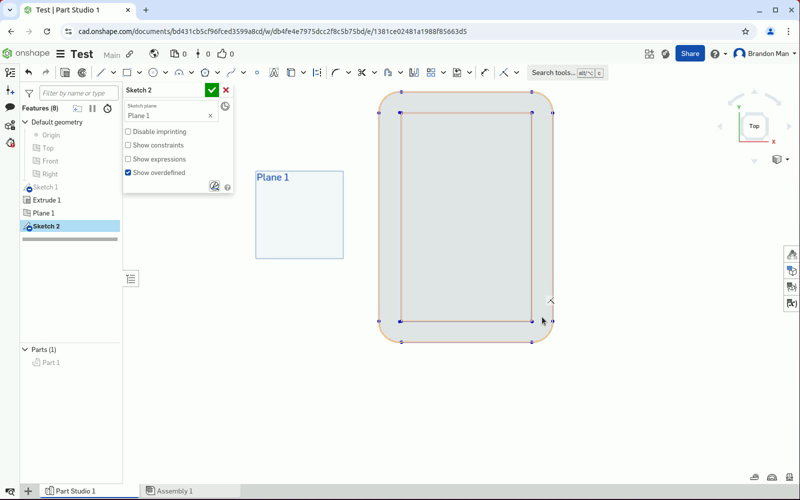
scroll(6)
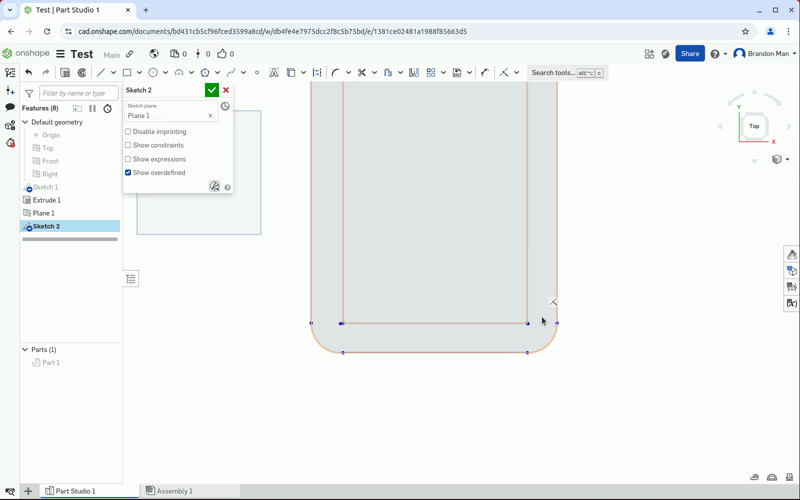
scroll(6)
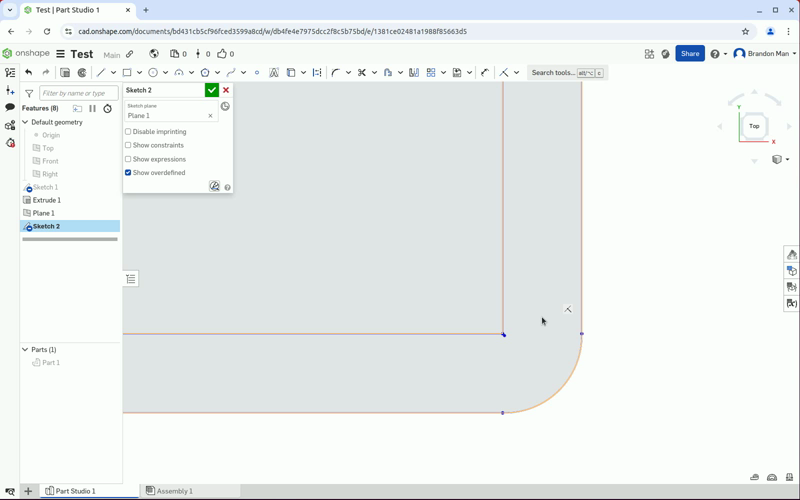
click(542, 316)
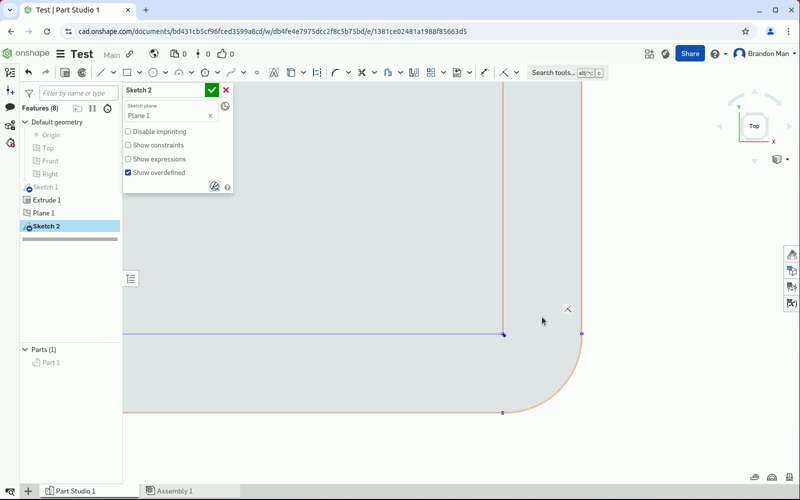
scroll(-6)
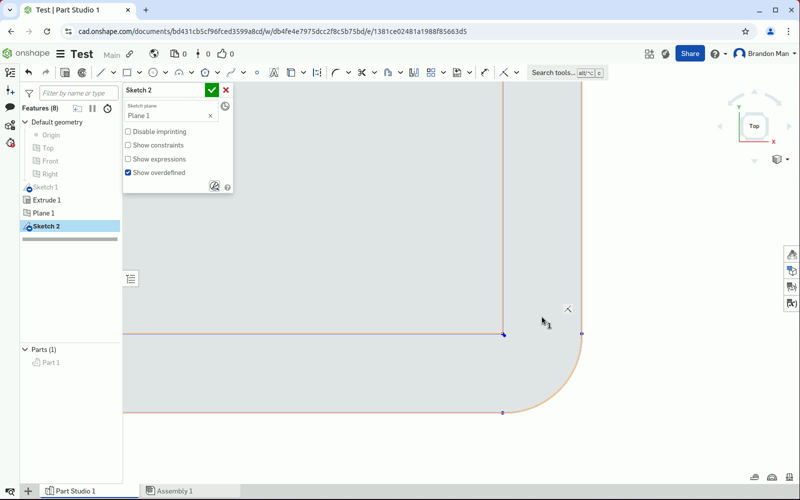
scroll(-6)
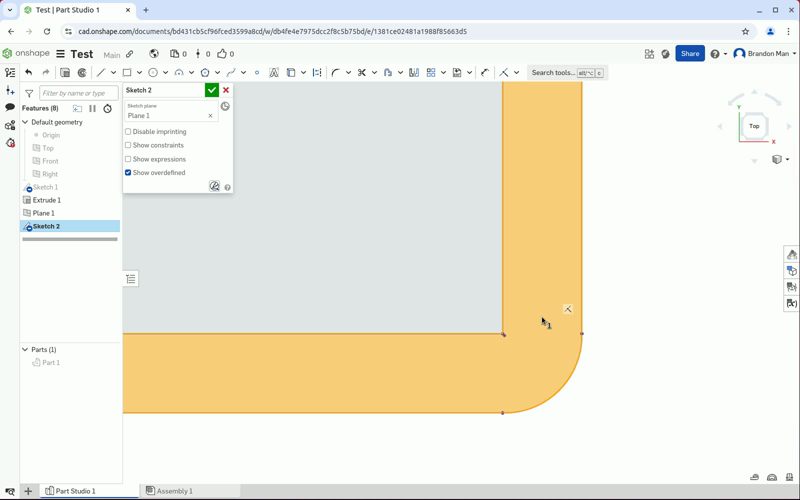
scroll(-6)
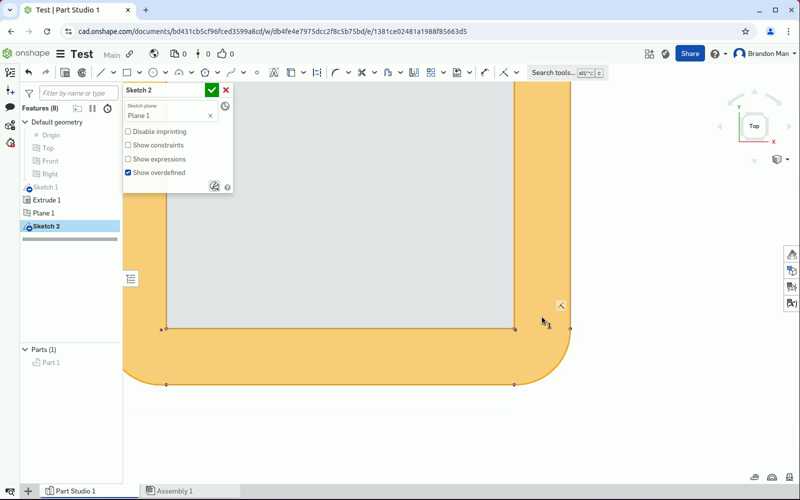
scroll(-6)
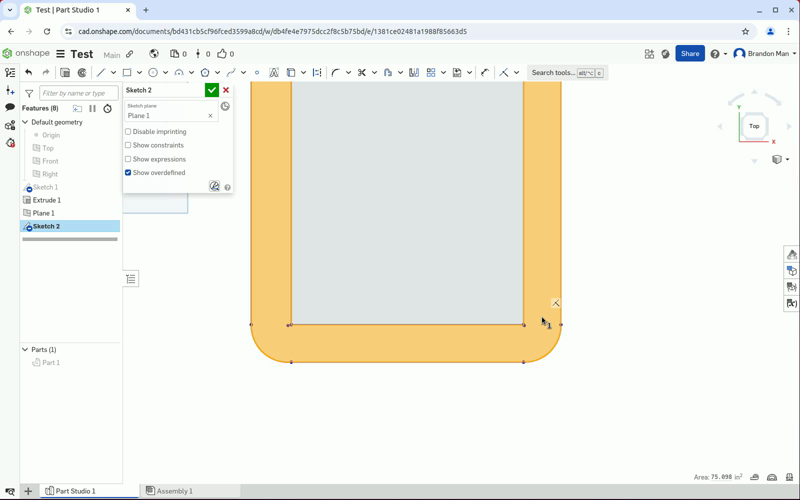
scroll(-6)
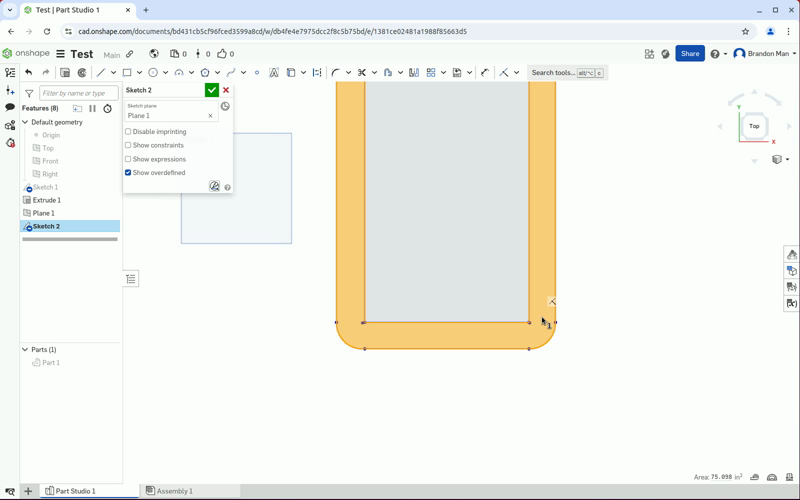
scroll(-6)
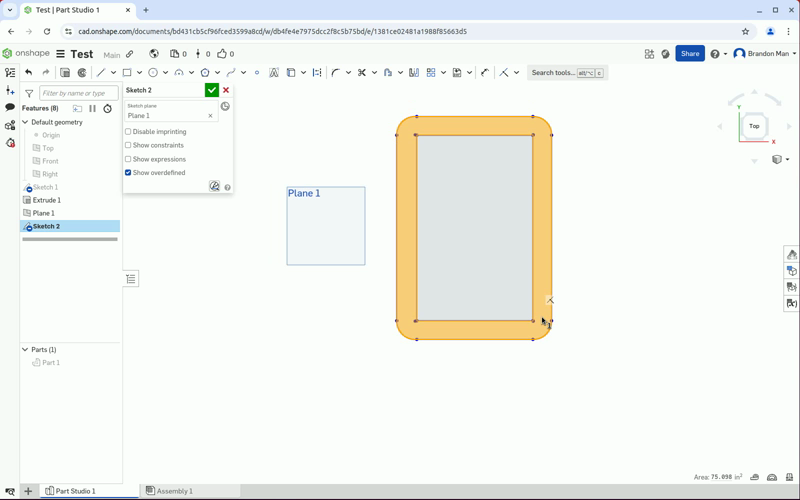
scroll(-6)
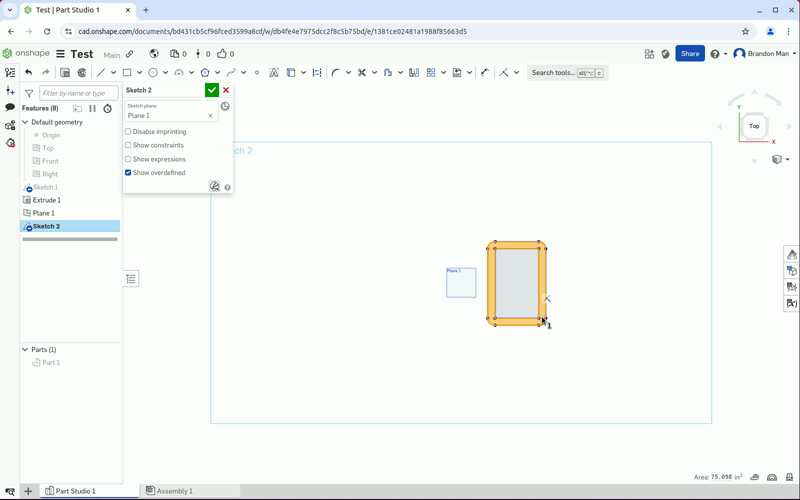
mouse_move(73, 352)
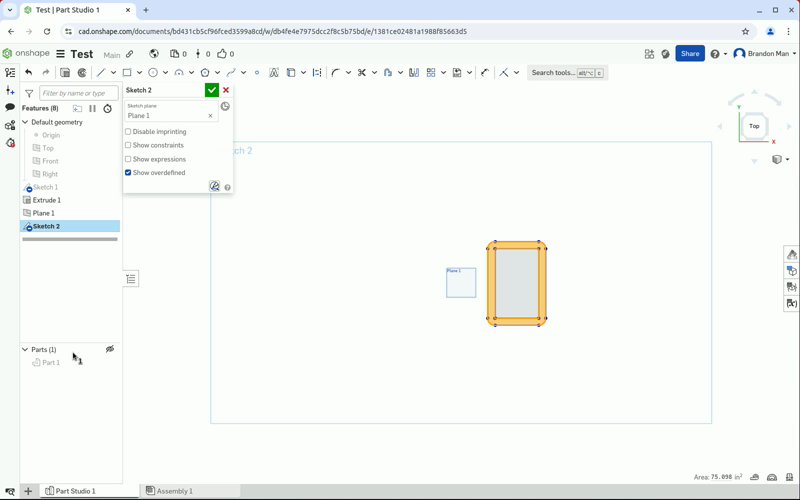
key(shift+y)
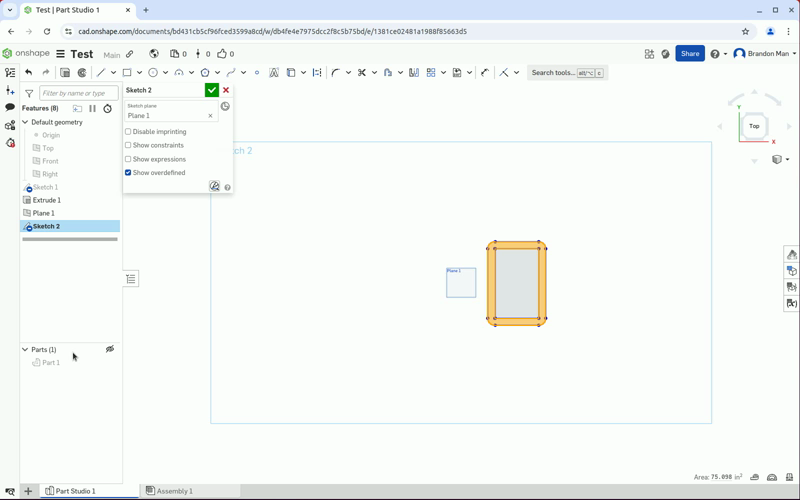
key(shift+e)
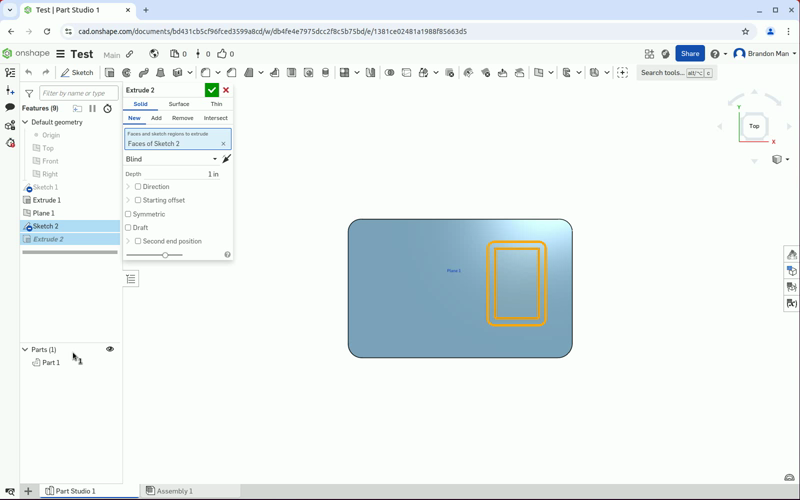
mouse_move(143, 106)
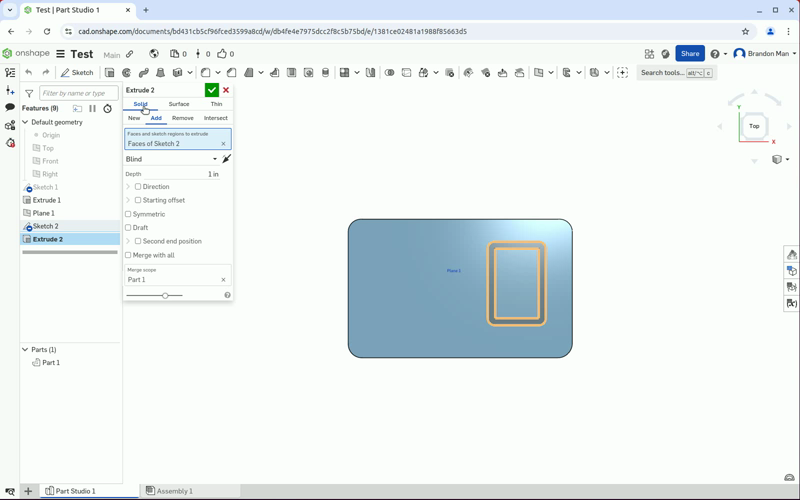
click(143, 106)
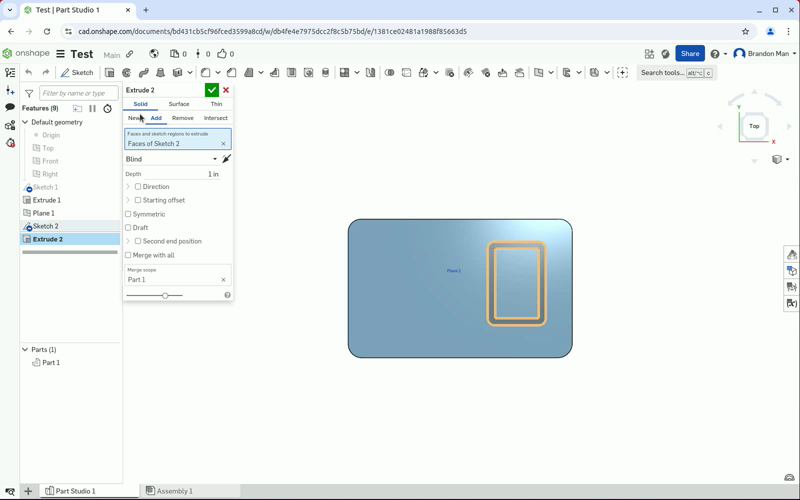
mouse_move(137, 120)
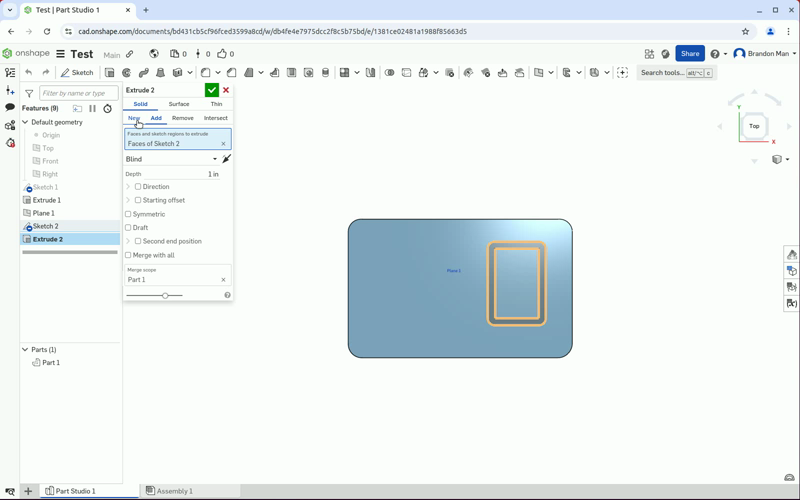
click(137, 120)
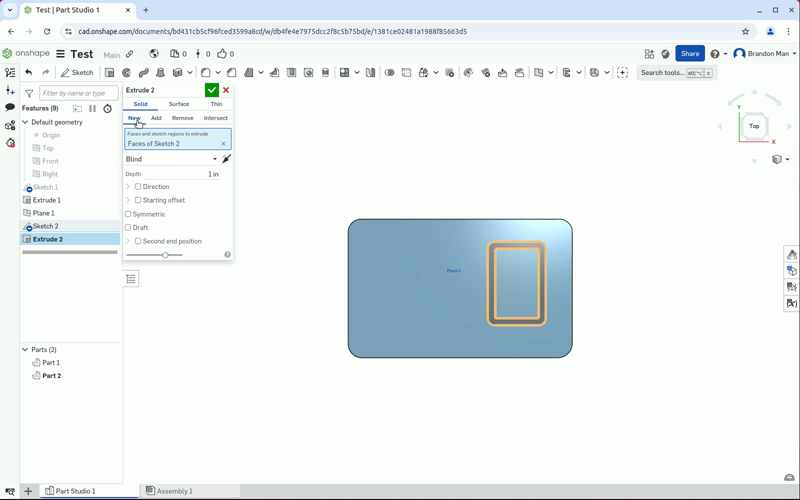
key(tab, 4)
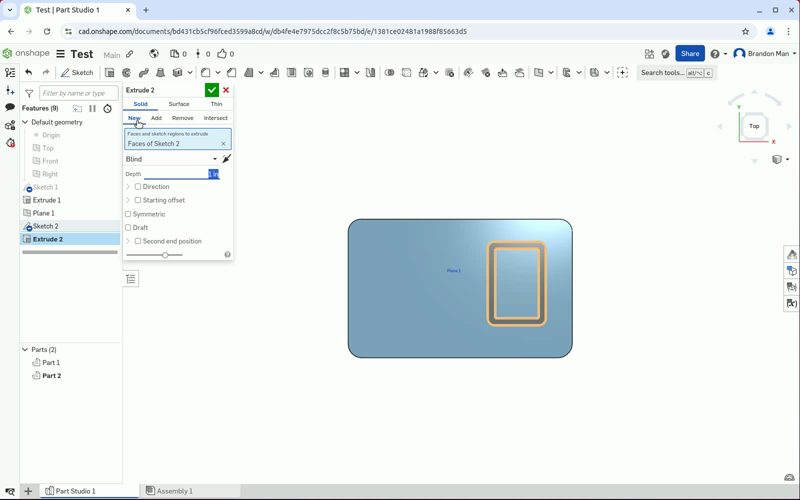
text(5.777)
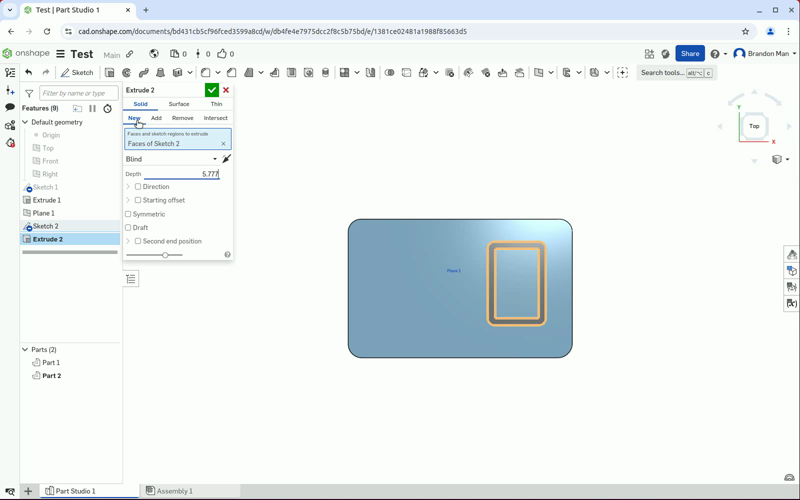
key(enter)
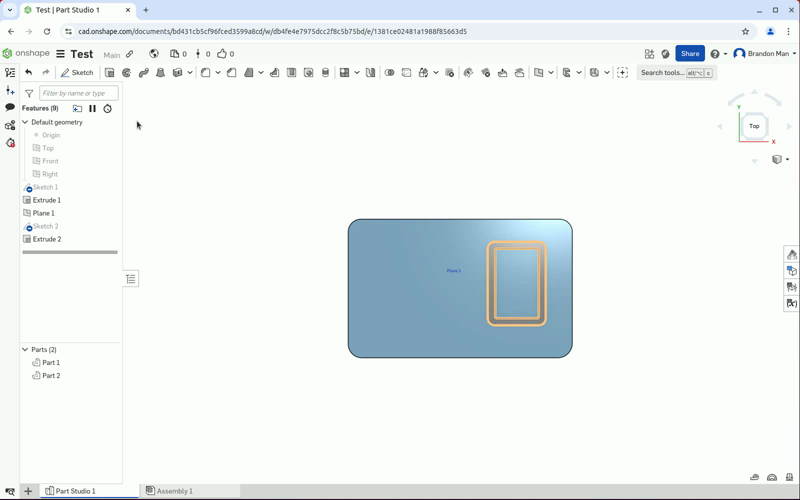
key(shift+h)
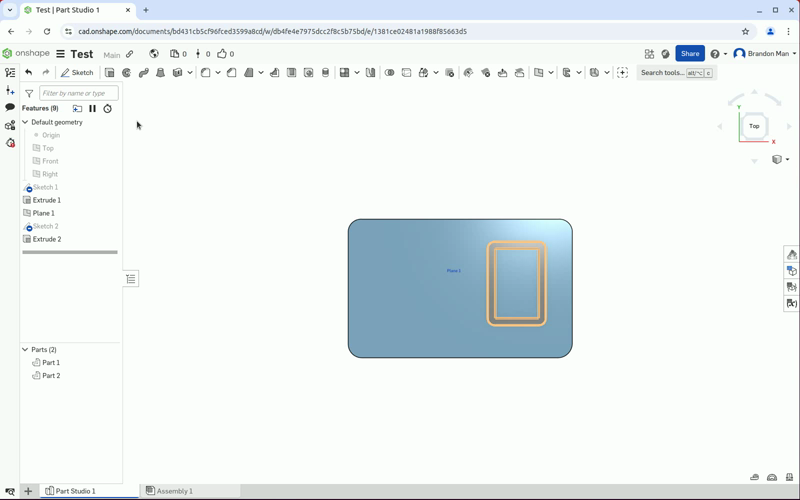
key(shift+h)
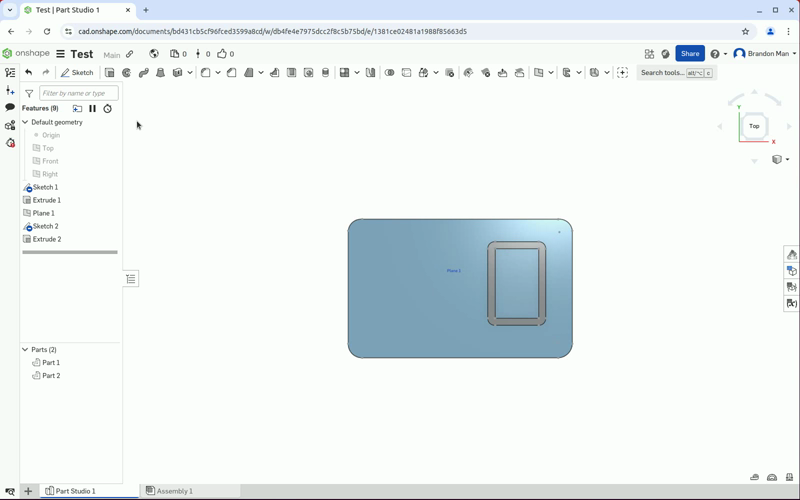
key(shift+7)
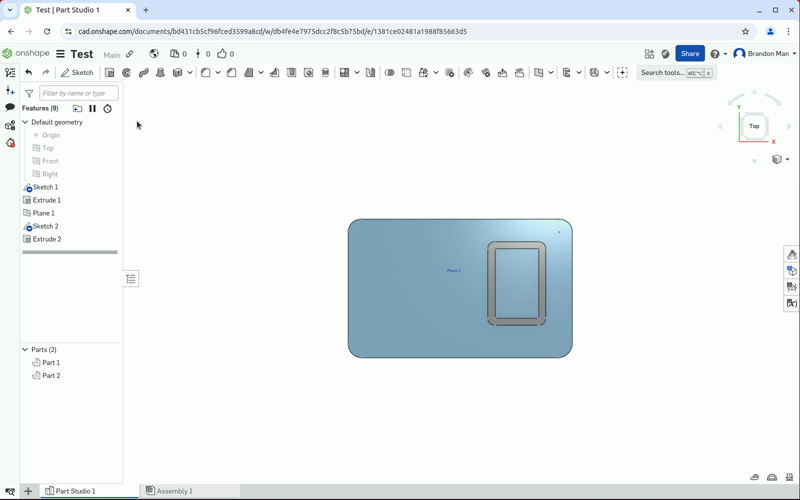
key(up, 3)
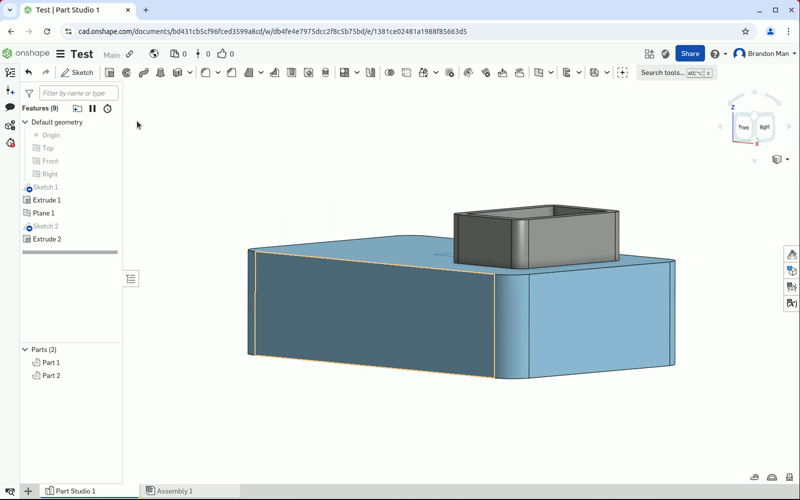
key(left, 3)
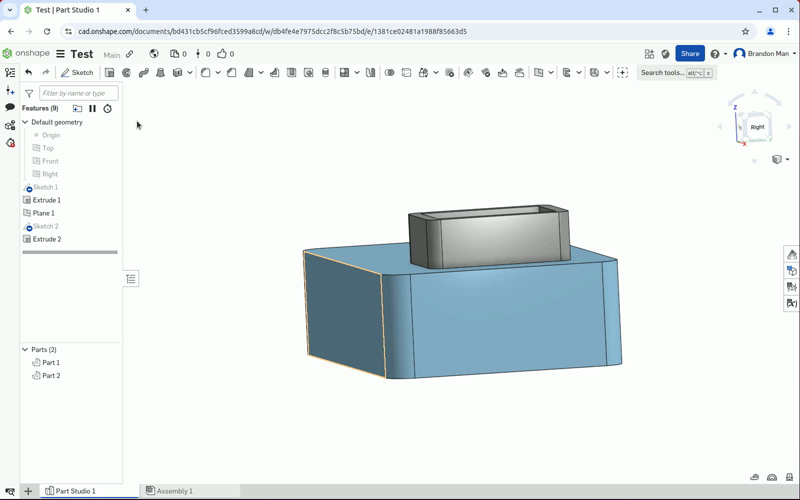
key(right, 3)
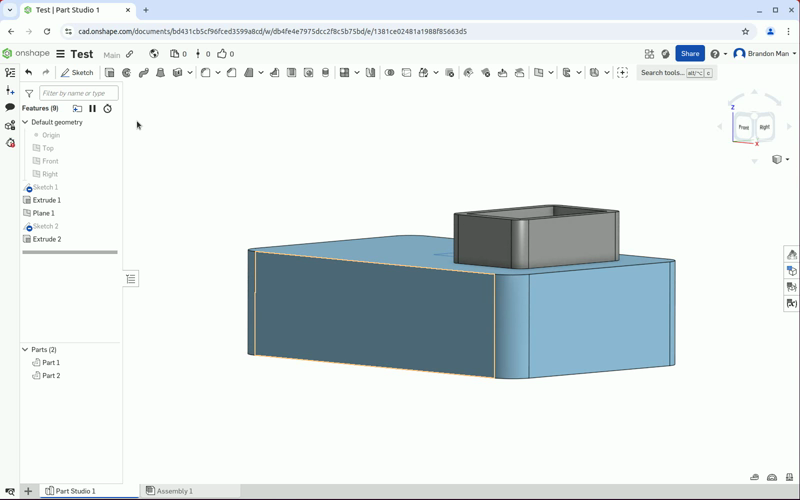
key(down, 3)
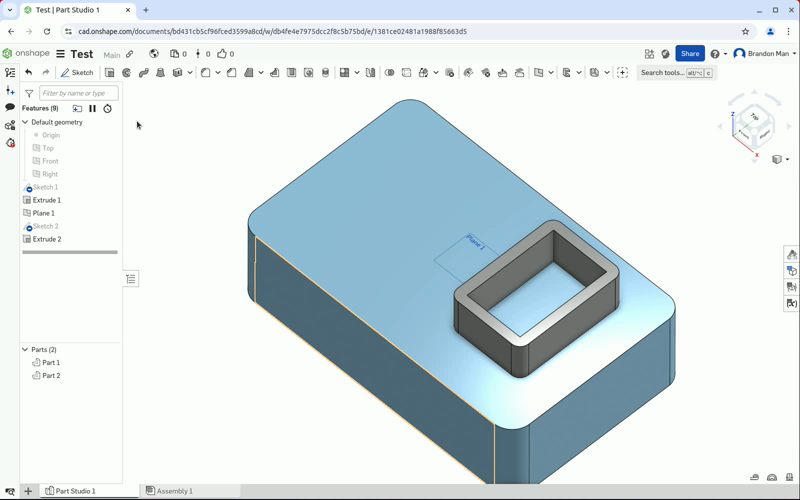
mouse_move(73, 189)
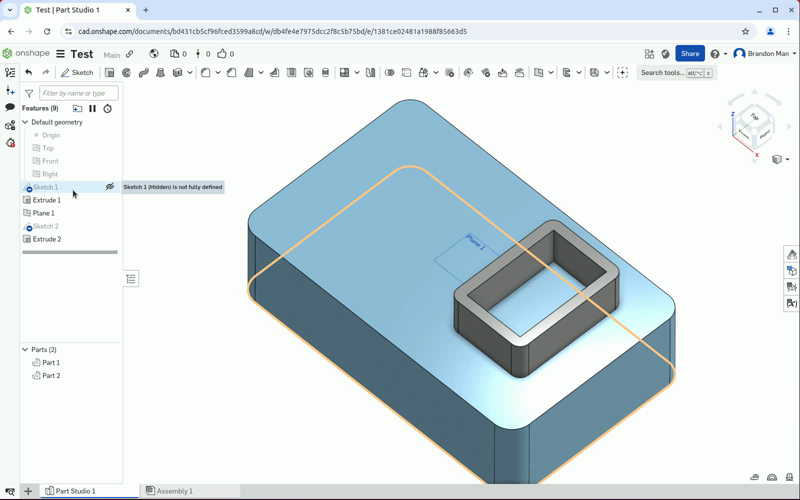
click(73, 189)